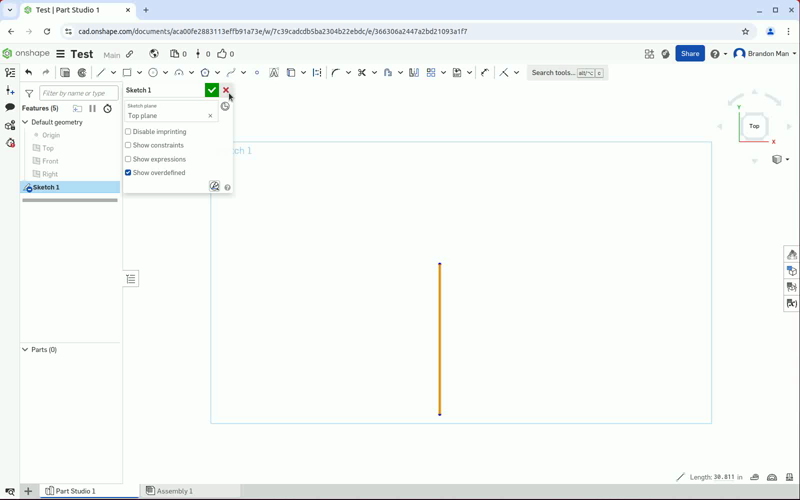
key(shift+h)
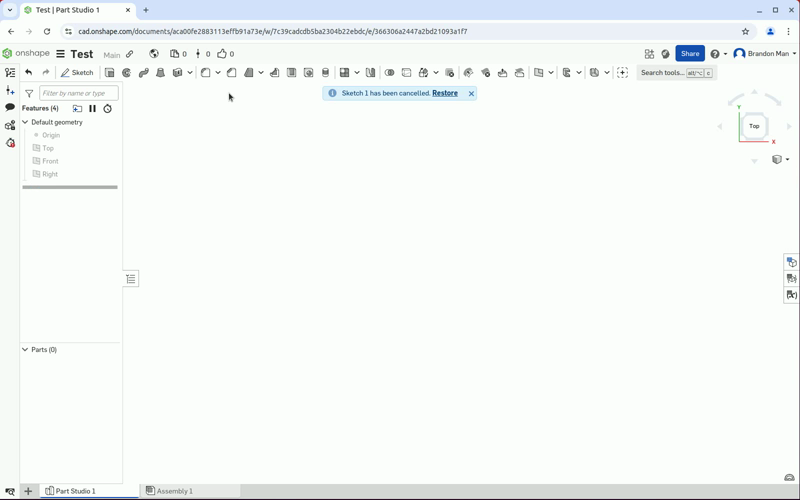
mouse_move(73, 352)
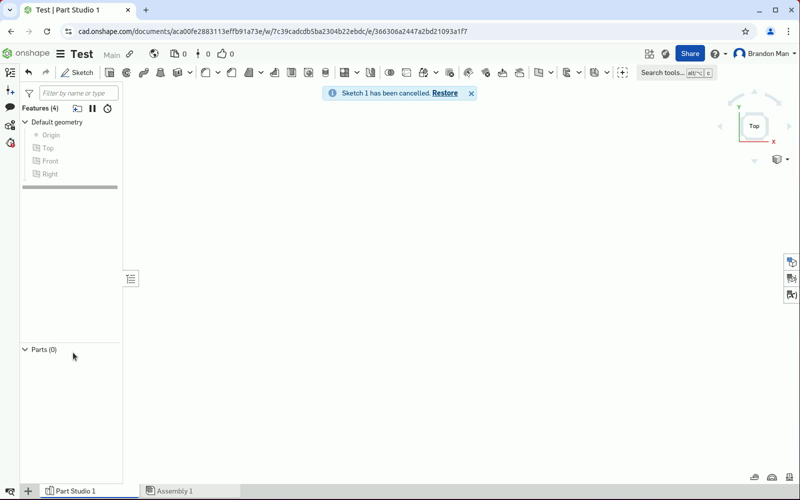
key(y)
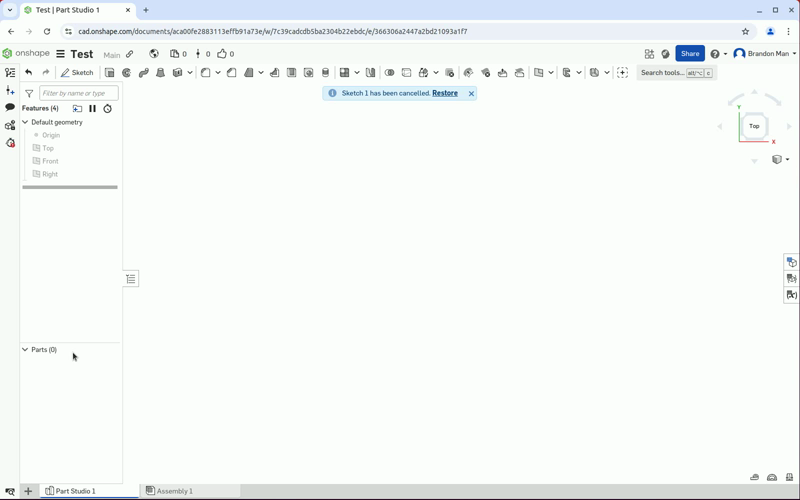
key(shift+p)
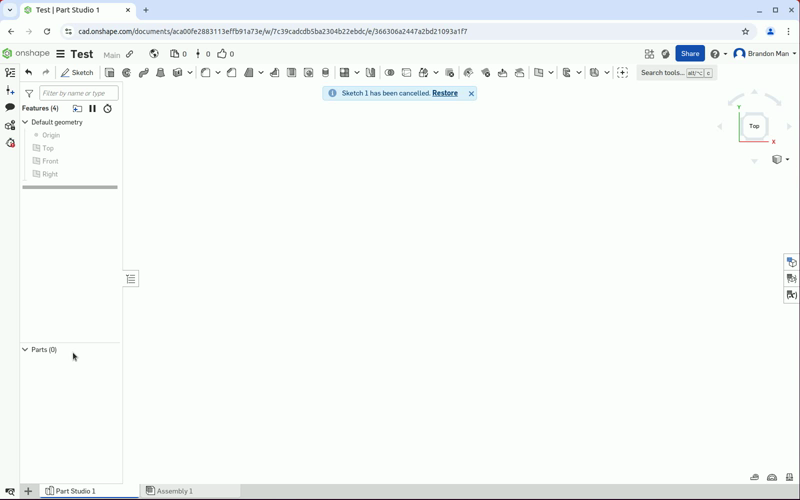
key(space)
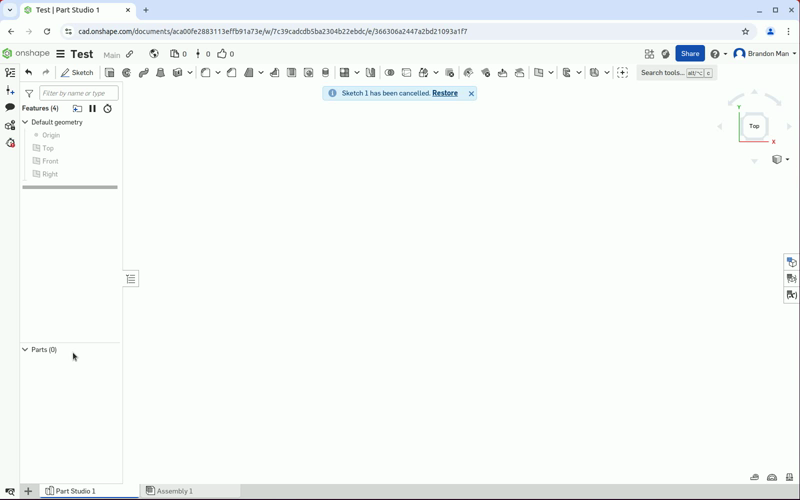
key_down(shift)
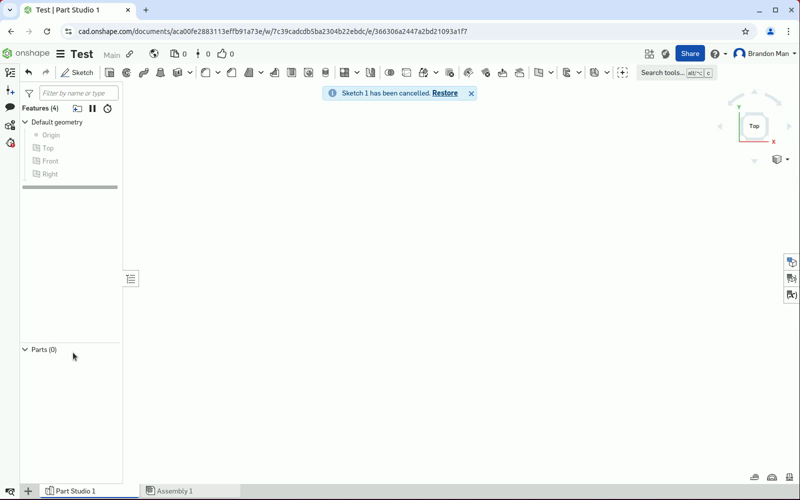
key(up)
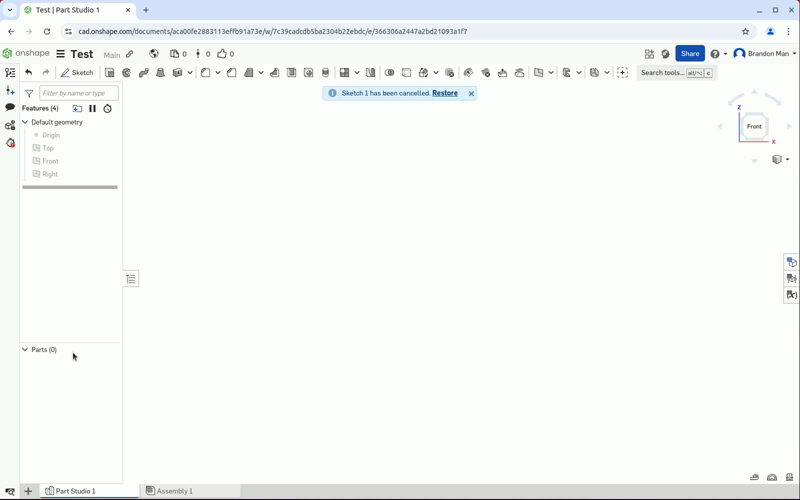
key_up(shift)
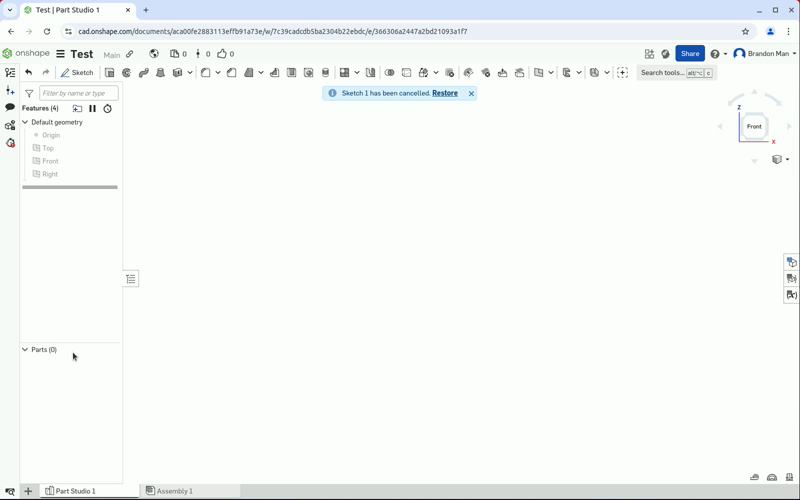
mouse_move(73, 352)
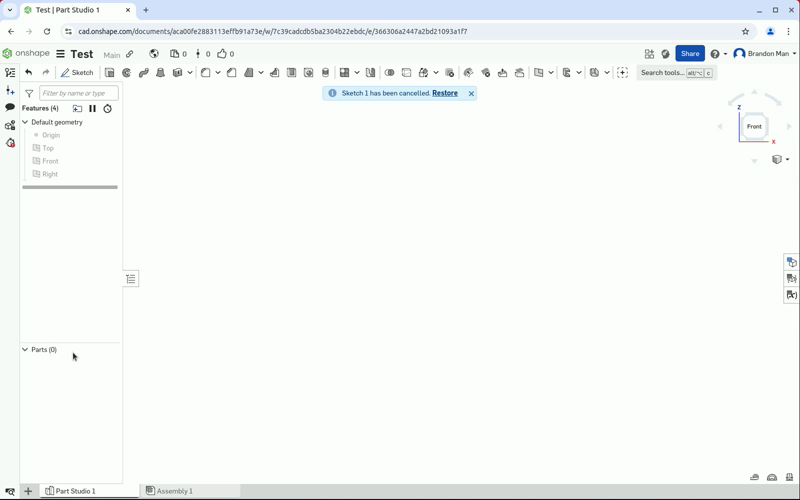
key(shift+y)
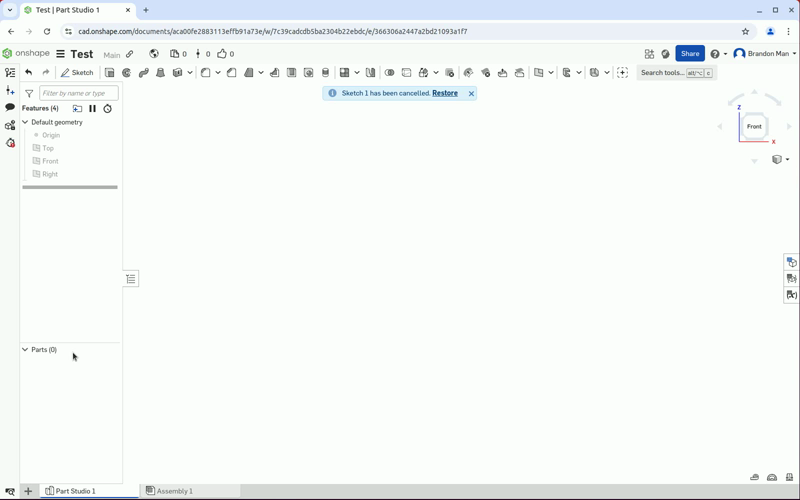
key(shift+s)
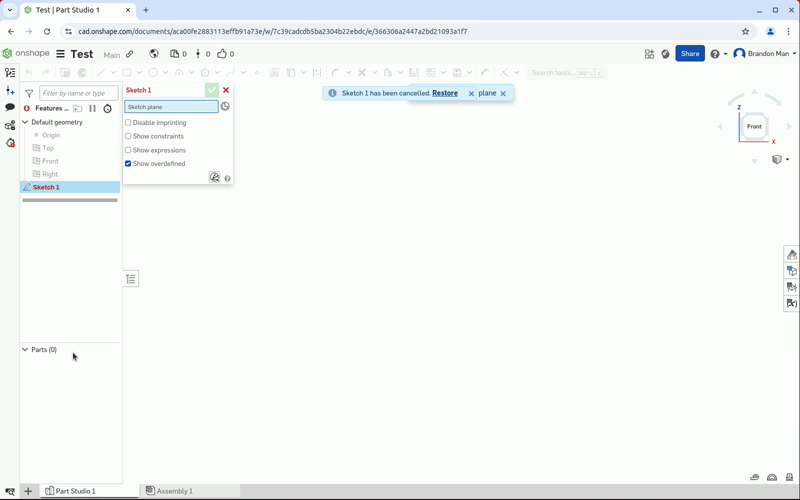
mouse_move(73, 163)
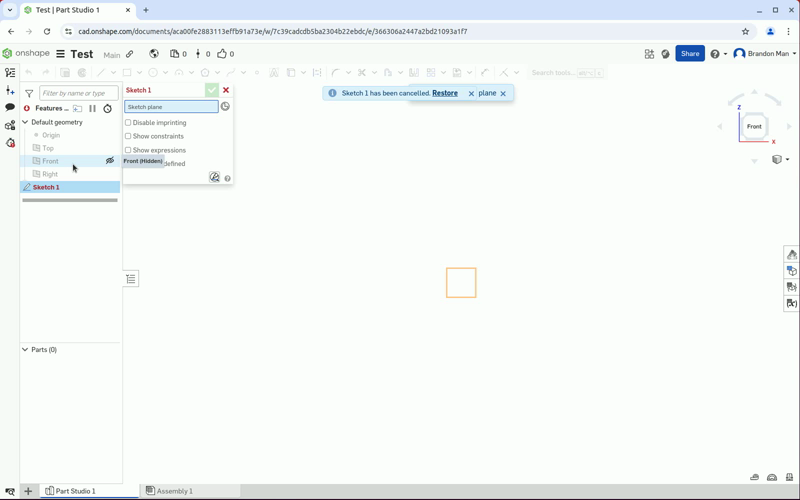
click(73, 163)
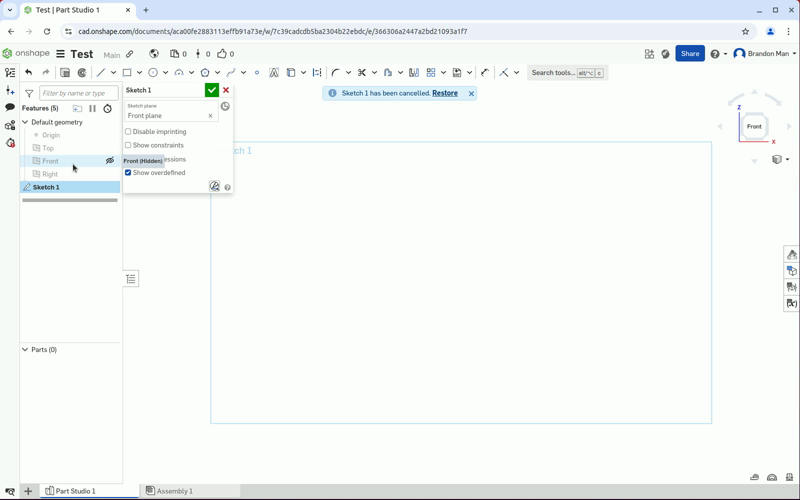
mouse_move(73, 352)
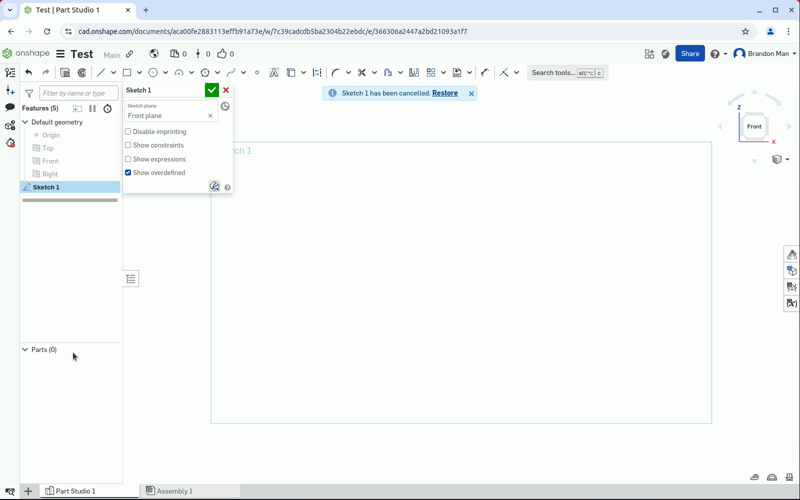
key(y)
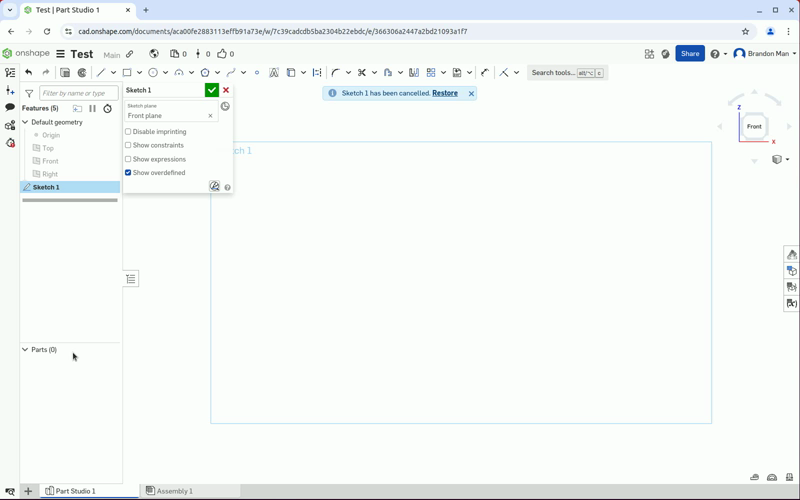
key(a)
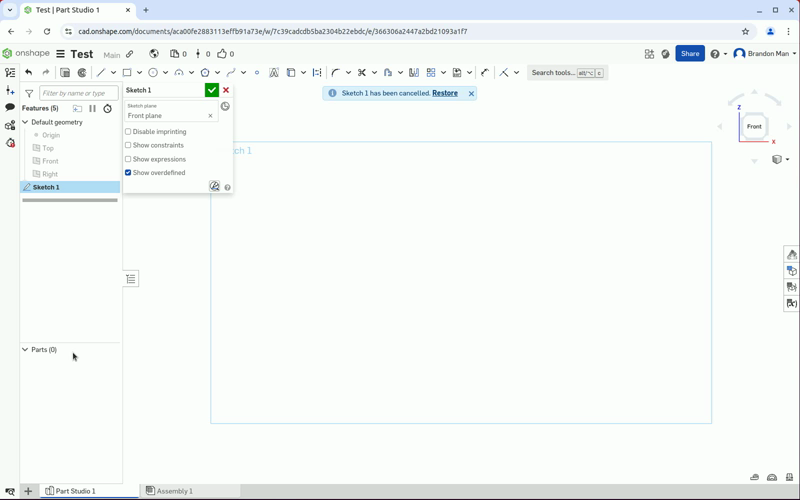
key_down(shift)
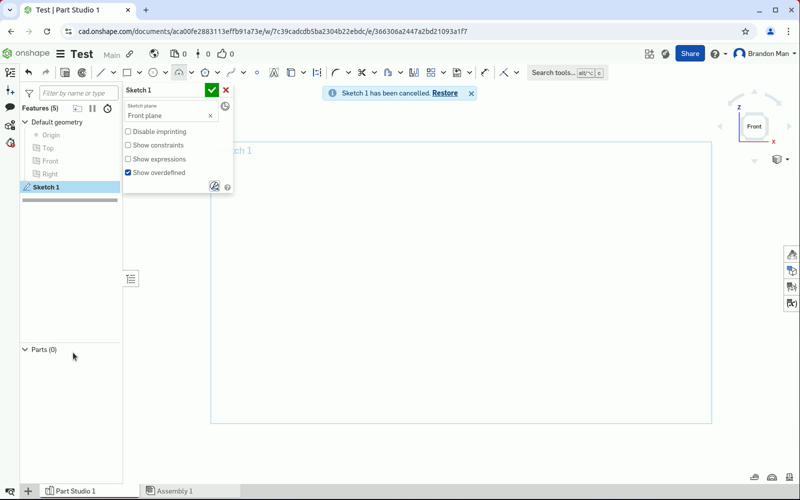
mouse_move(453, 282)
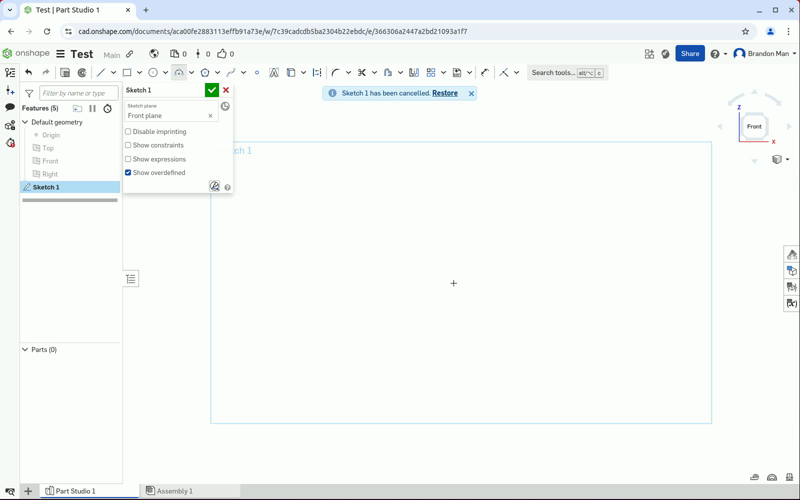
click(453, 282)
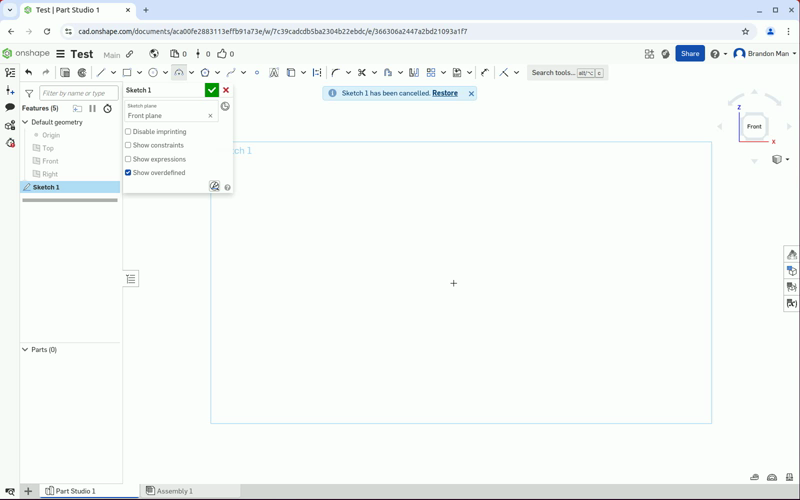
key_up(shift)
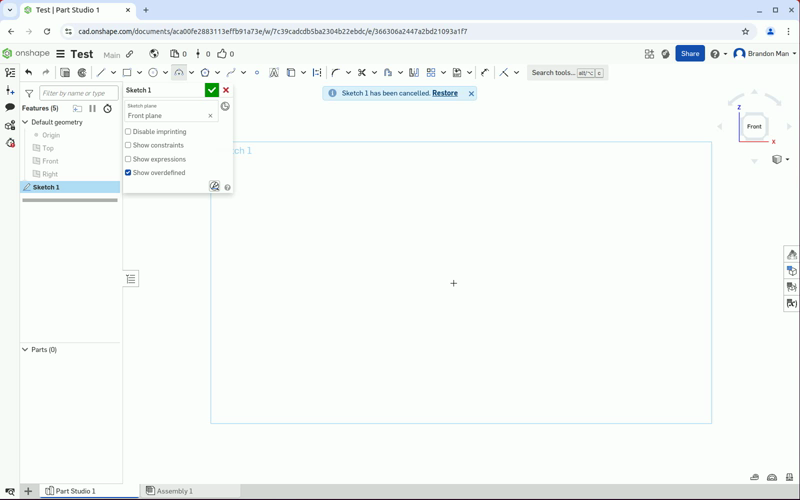
key_down(shift)
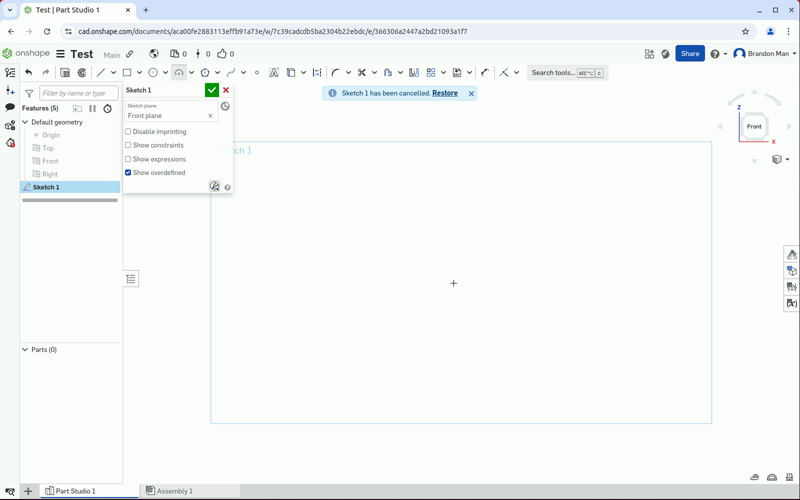
mouse_move(468, 284)
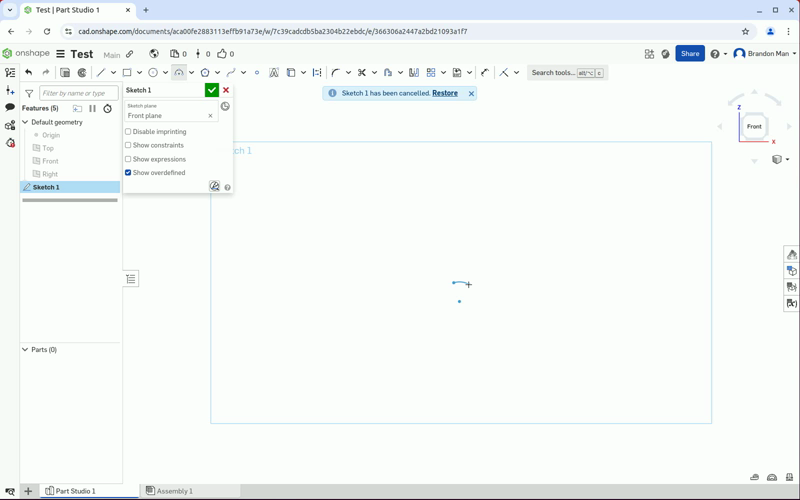
click(468, 284)
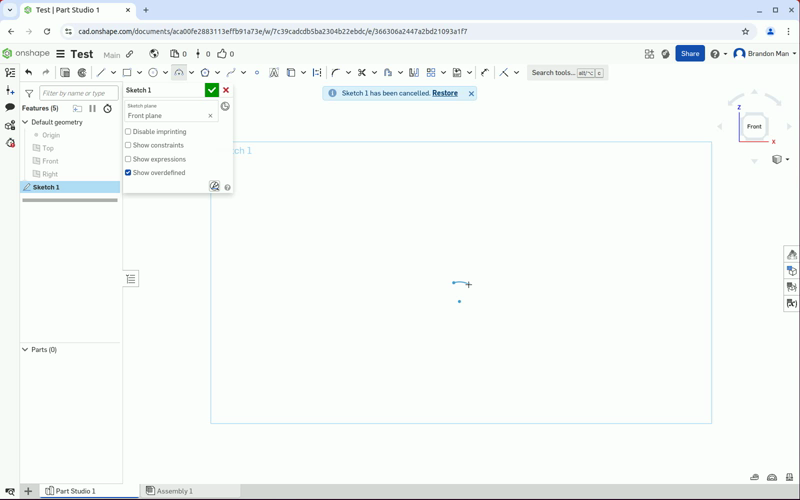
mouse_move(460, 290)
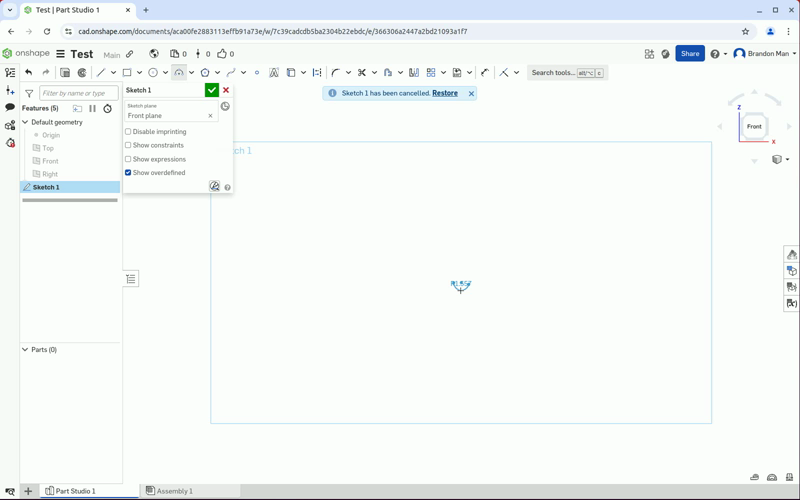
click(460, 290)
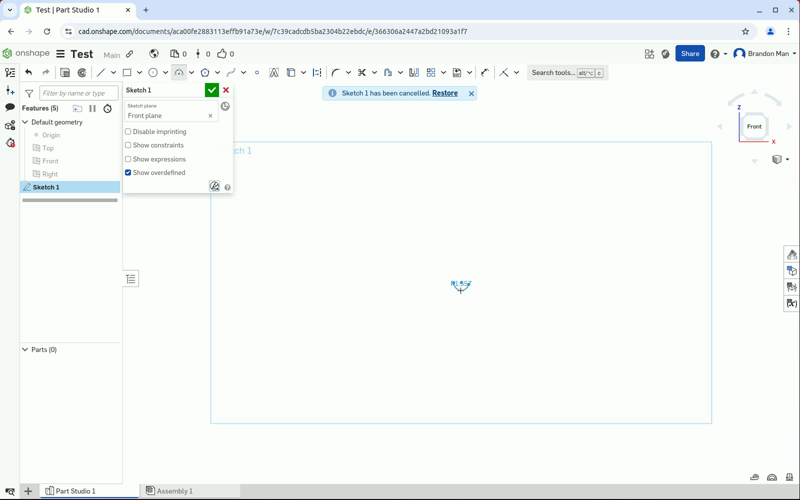
key_up(shift)
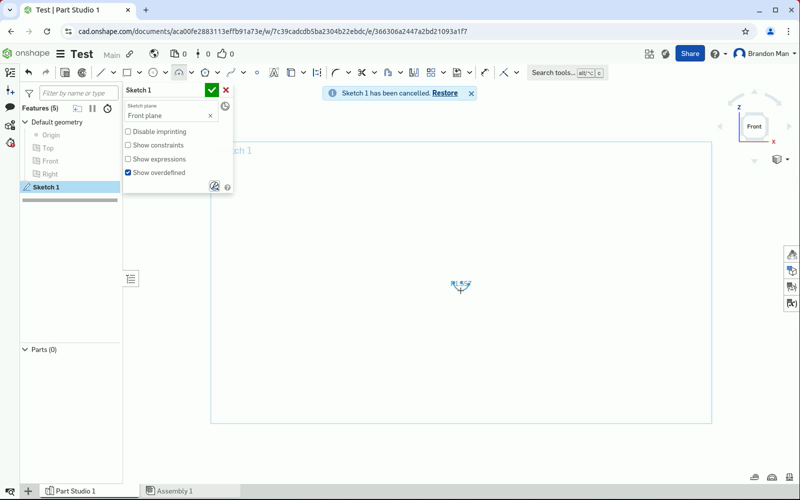
key(esc)
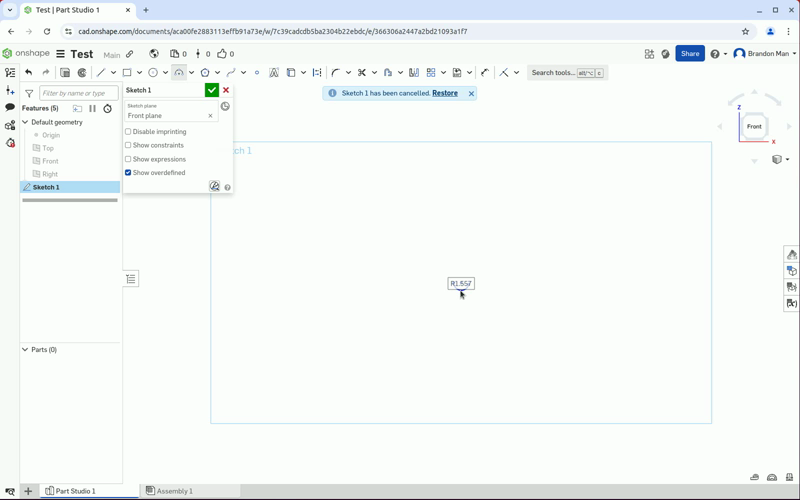
key(l)
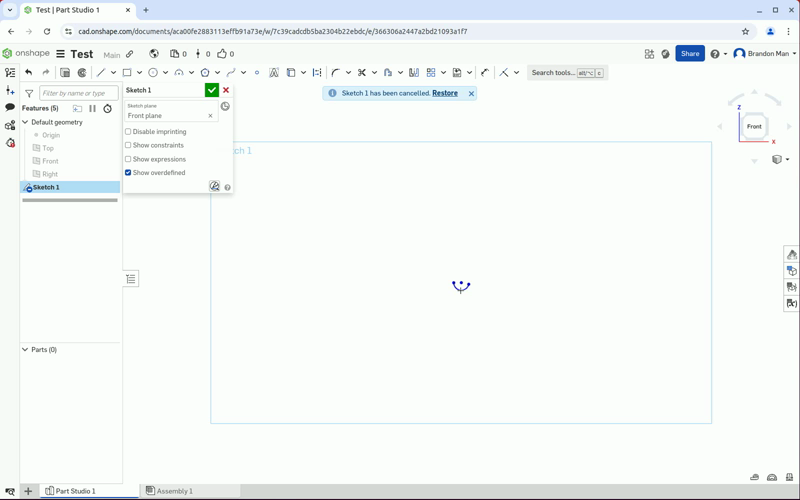
mouse_move(468, 284)
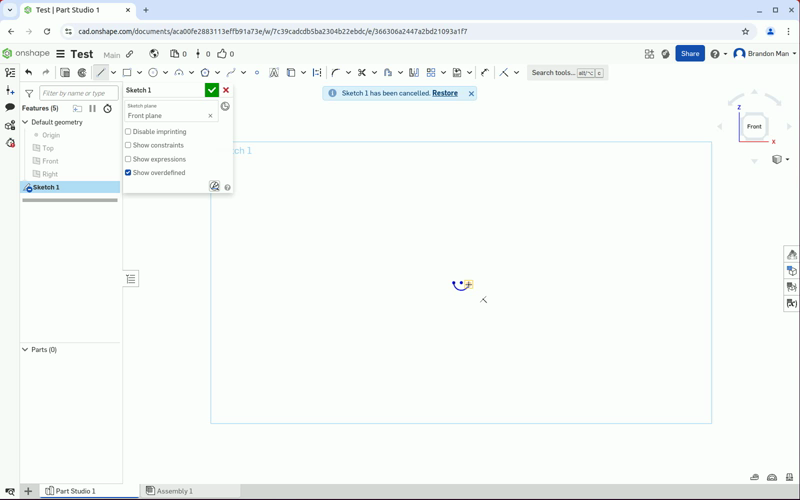
click(468, 284)
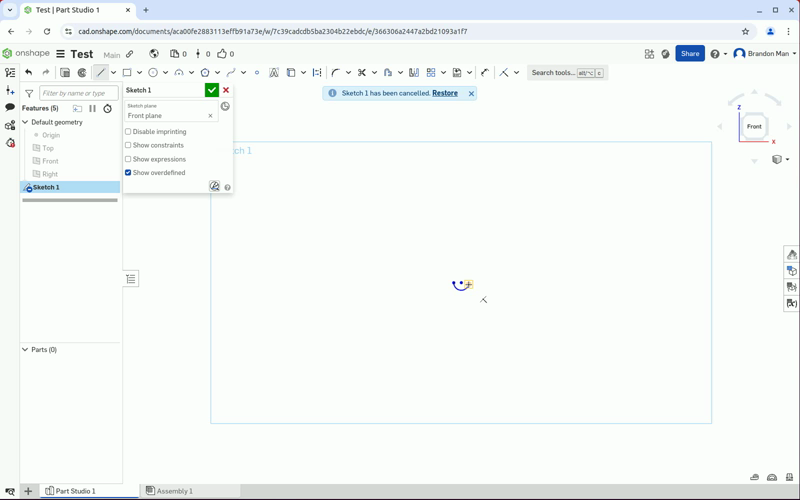
key_down(shift)
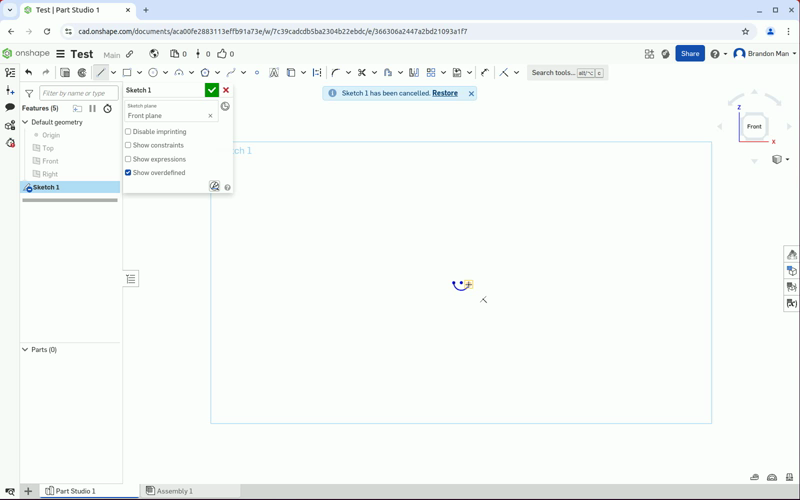
mouse_move(498, 284)
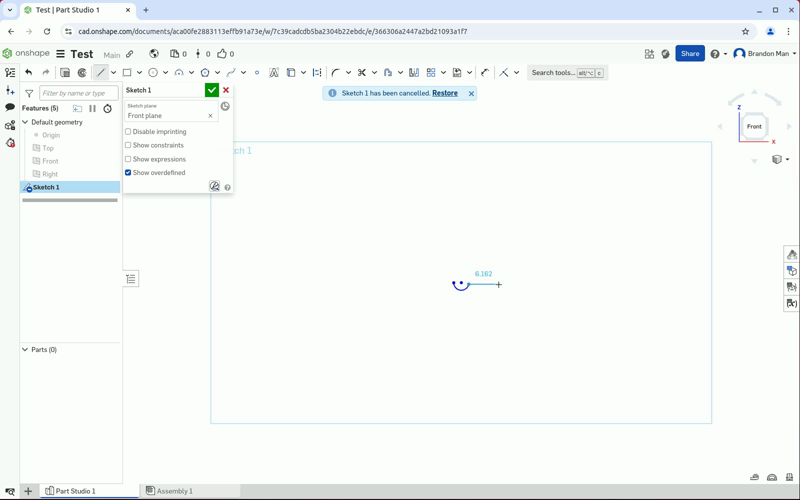
mouse_move(468, 280)
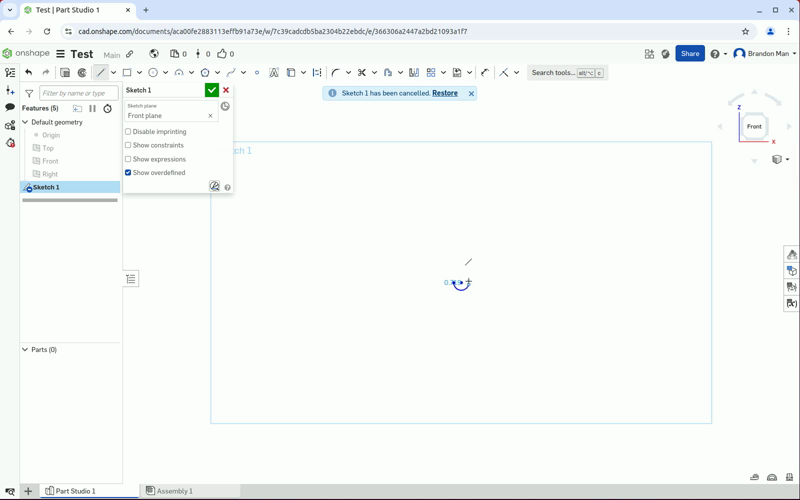
scroll(6)
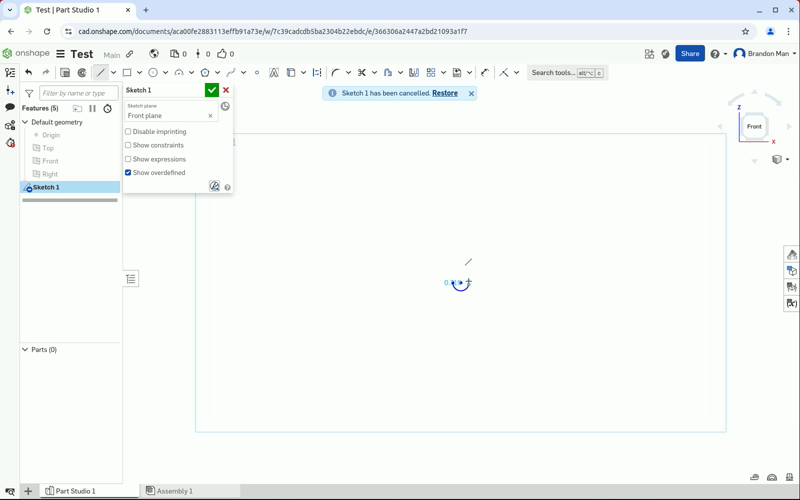
scroll(6)
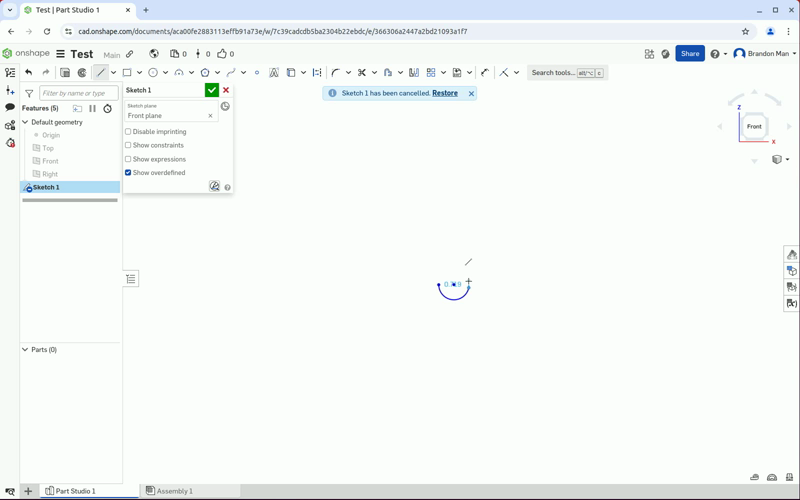
scroll(6)
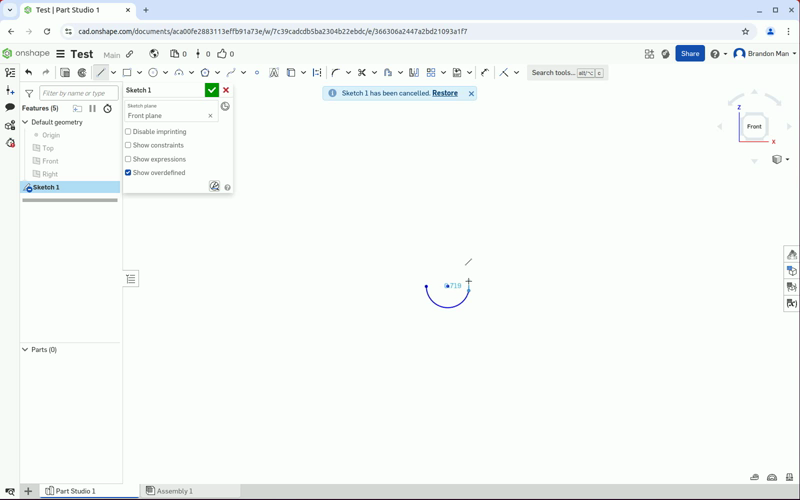
scroll(6)
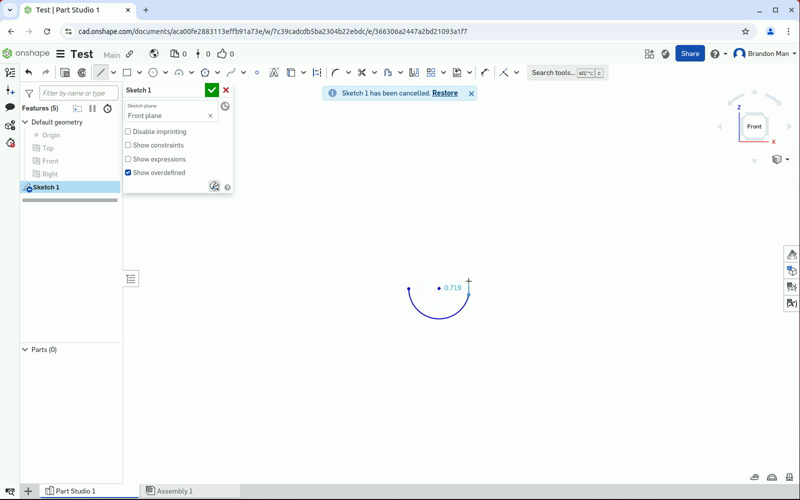
scroll(6)
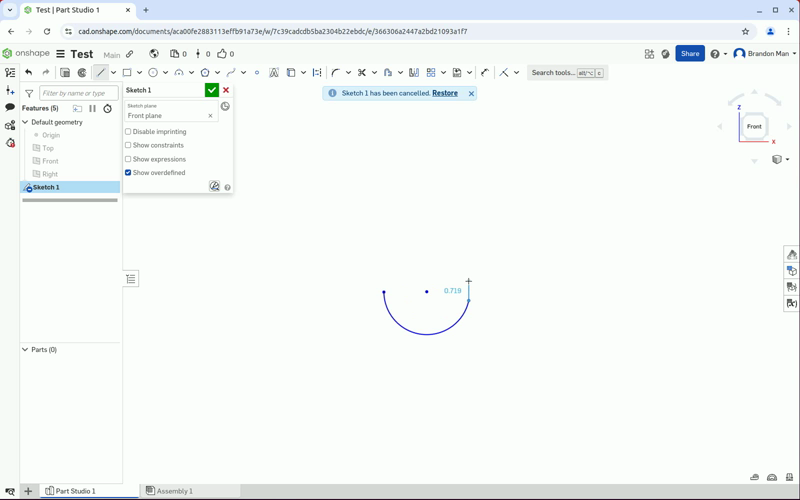
scroll(6)
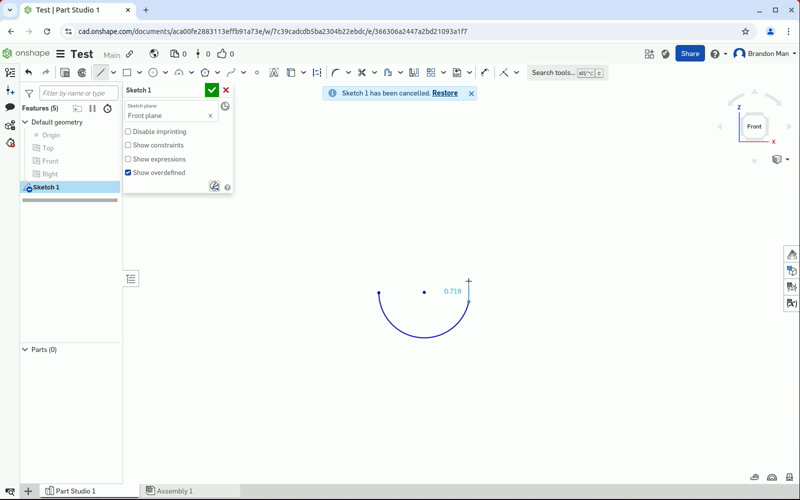
scroll(6)
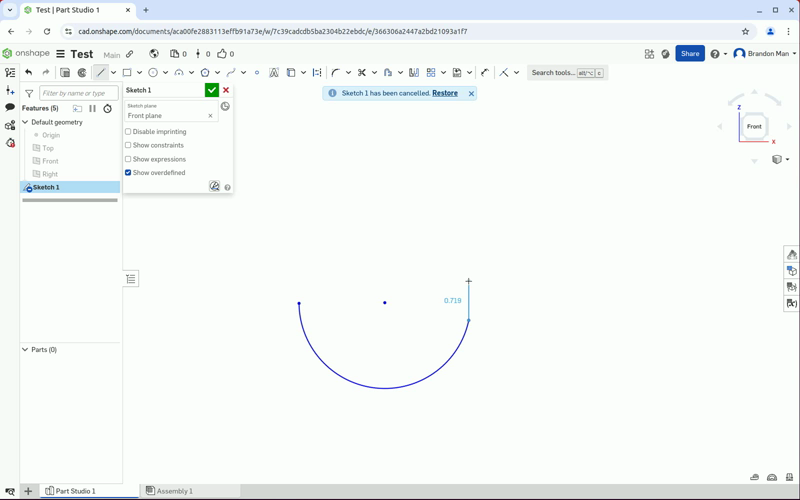
click(468, 280)
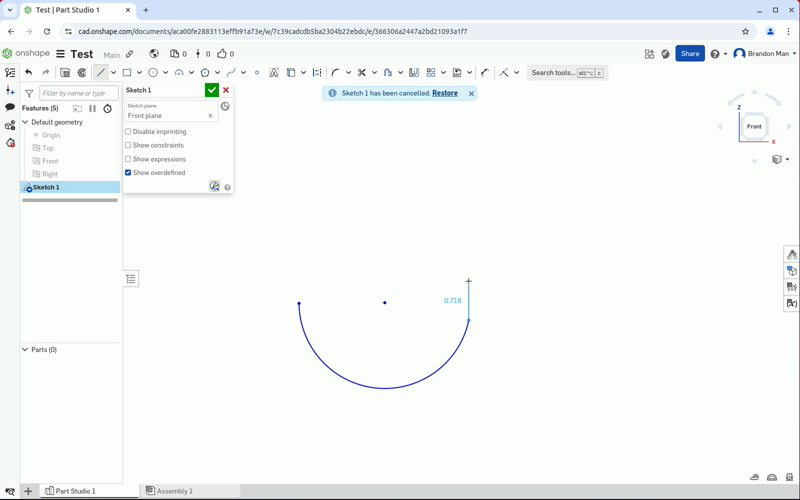
scroll(-6)
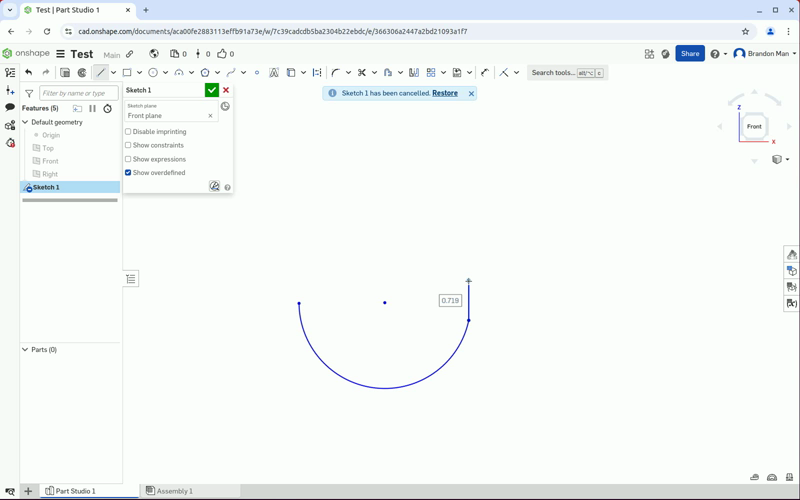
scroll(-6)
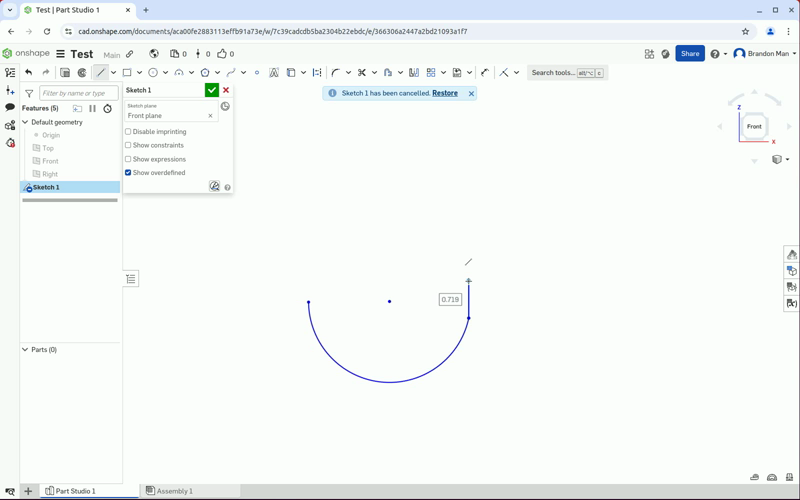
scroll(-6)
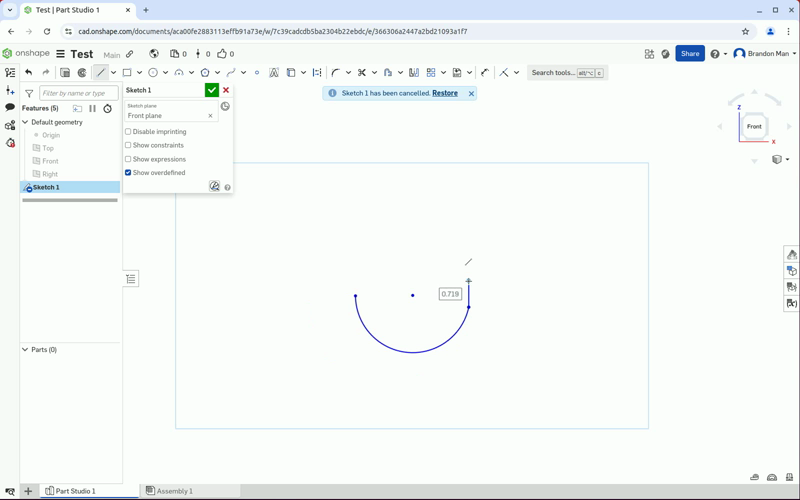
scroll(-6)
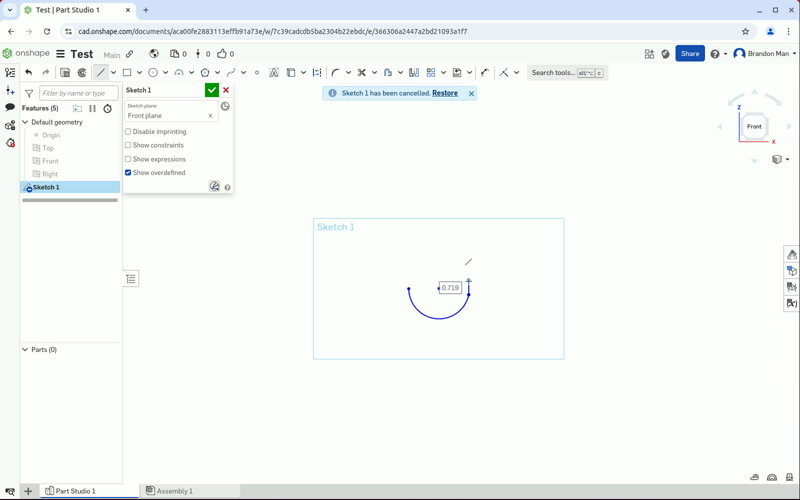
scroll(-6)
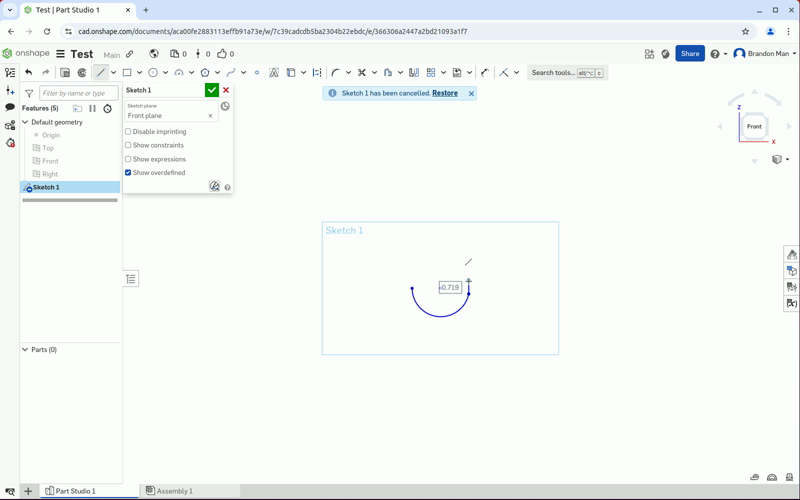
scroll(-6)
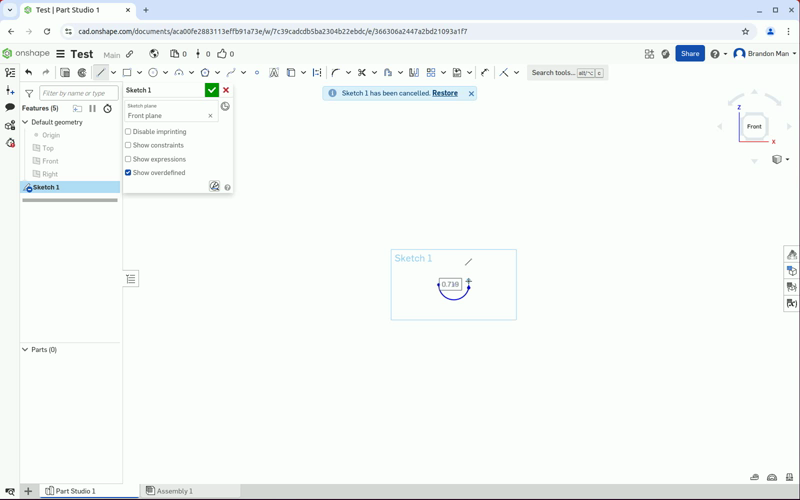
scroll(-6)
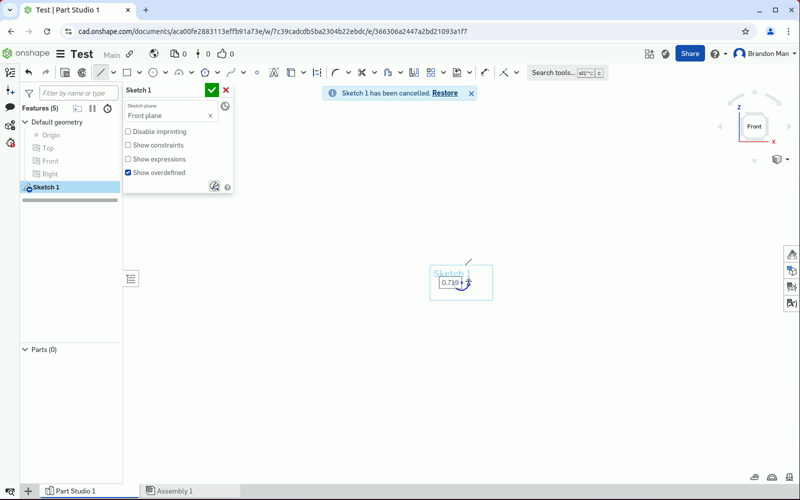
key_up(shift)
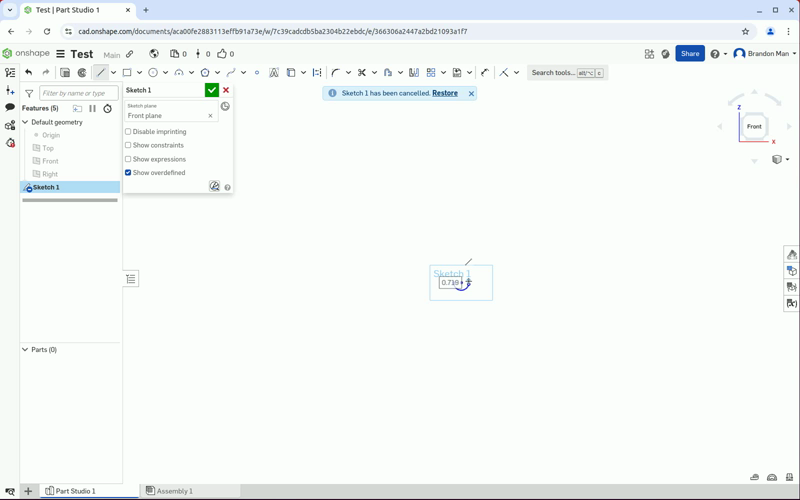
key(esc)
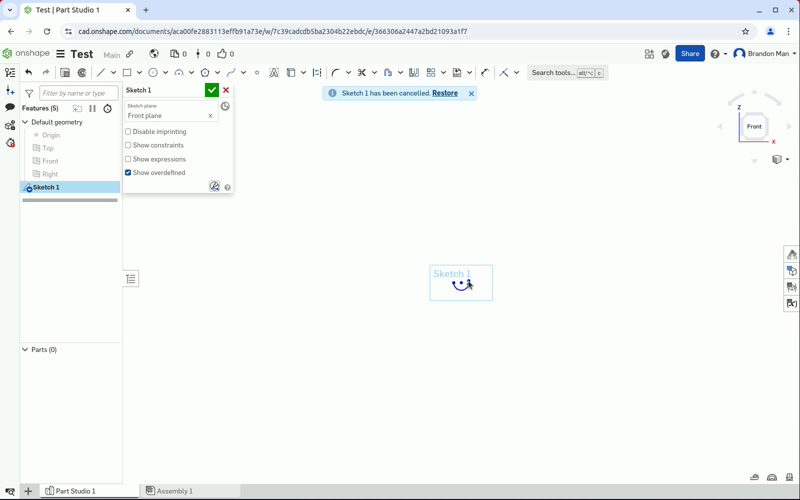
key(a)
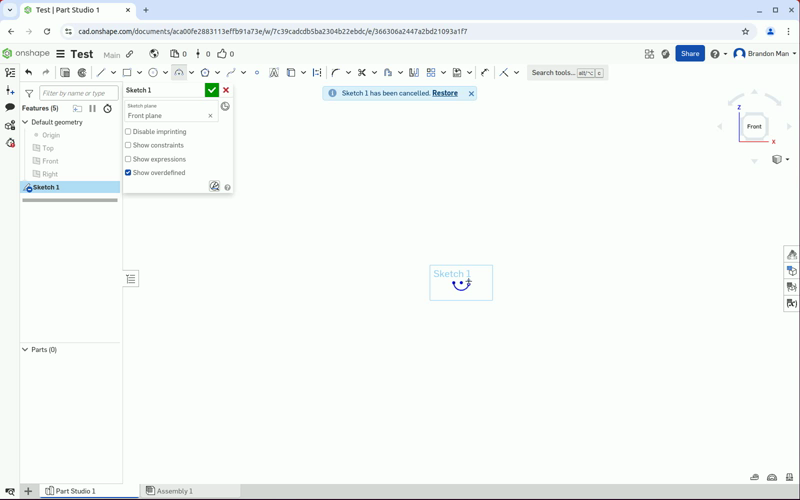
mouse_move(468, 280)
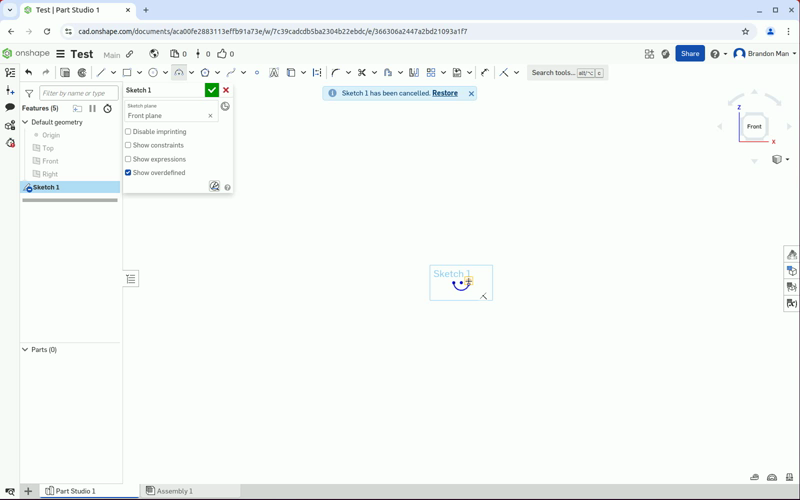
scroll(6)
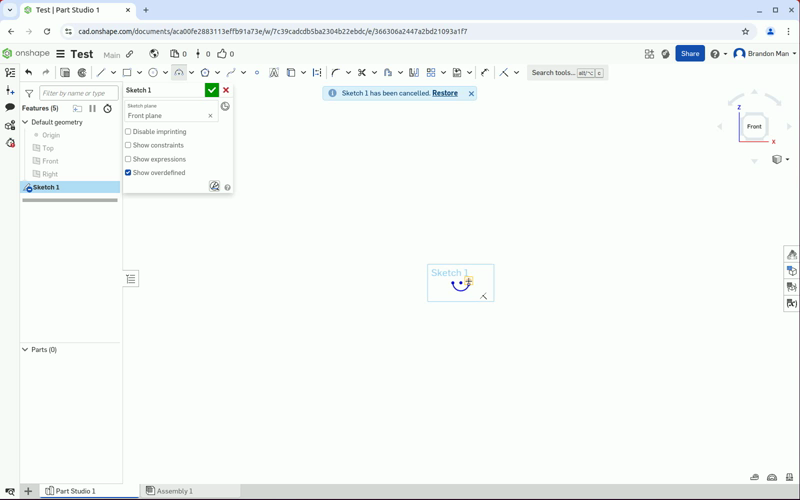
scroll(6)
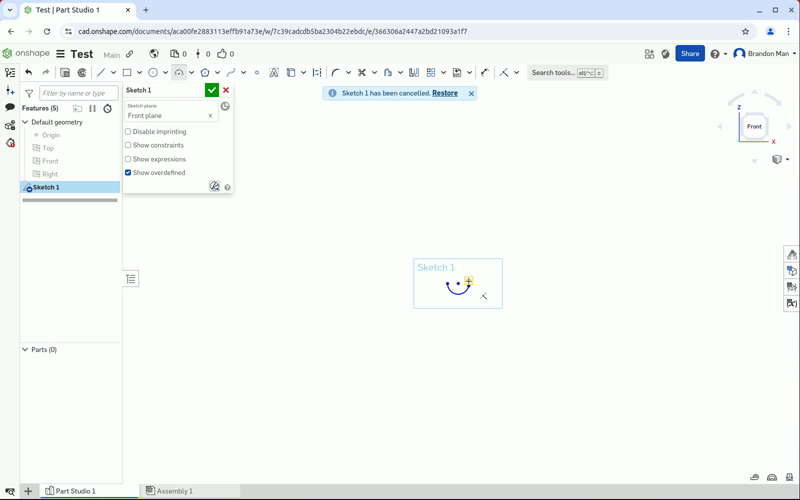
scroll(6)
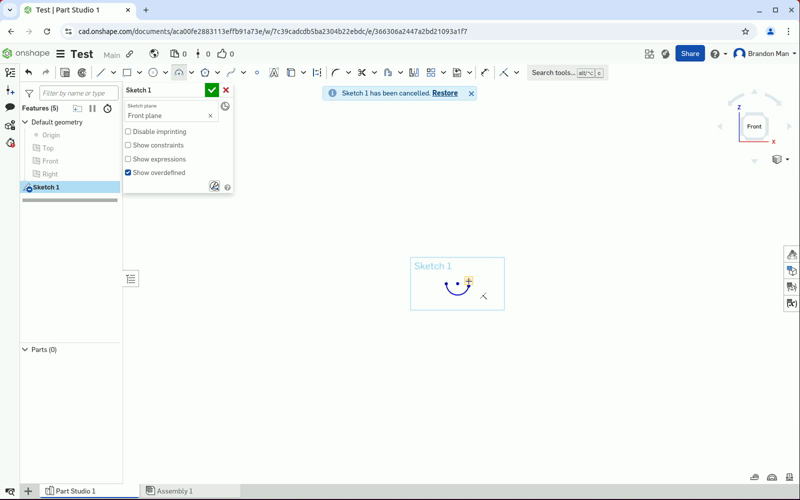
scroll(6)
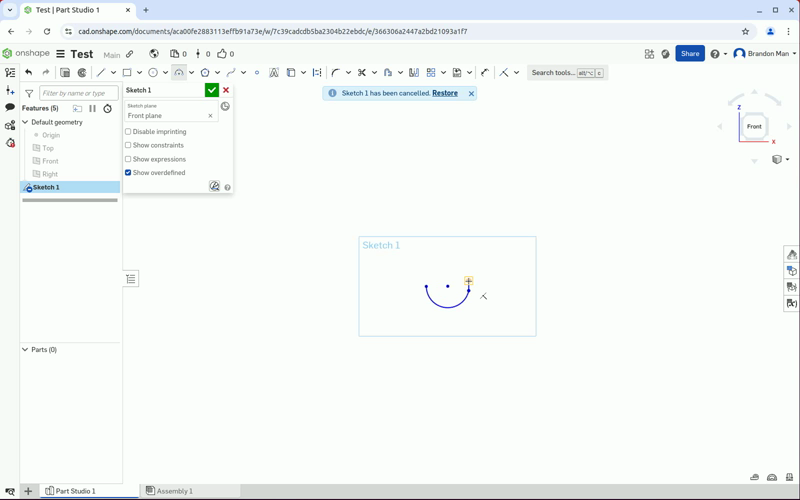
scroll(6)
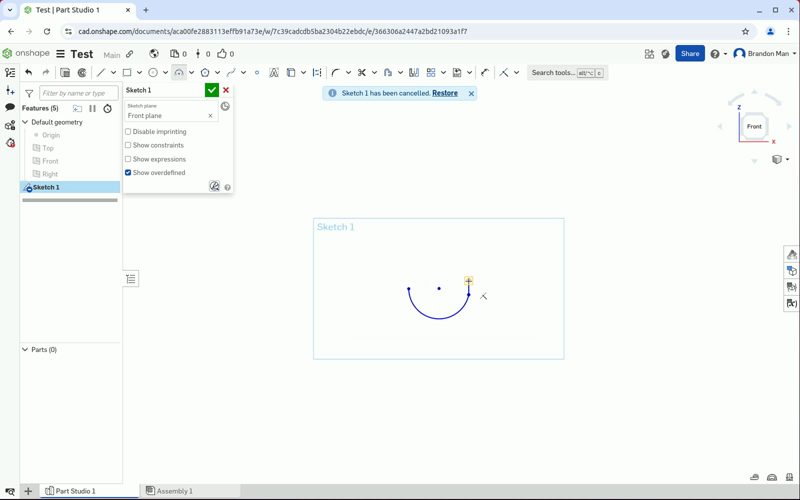
scroll(6)
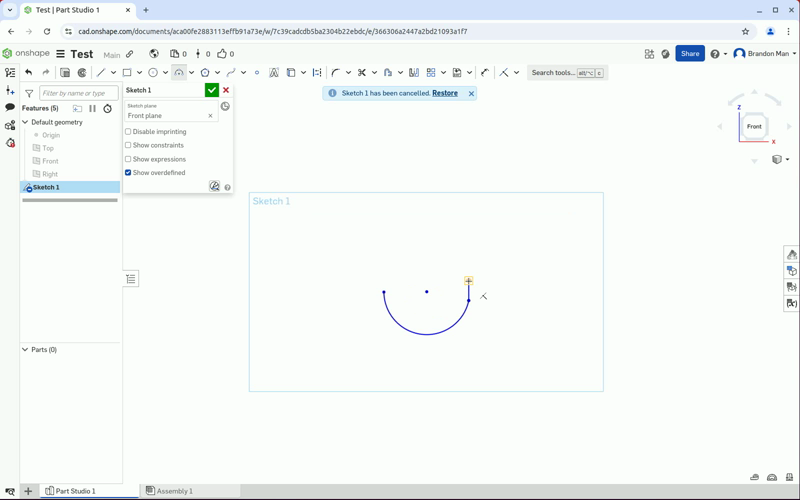
scroll(6)
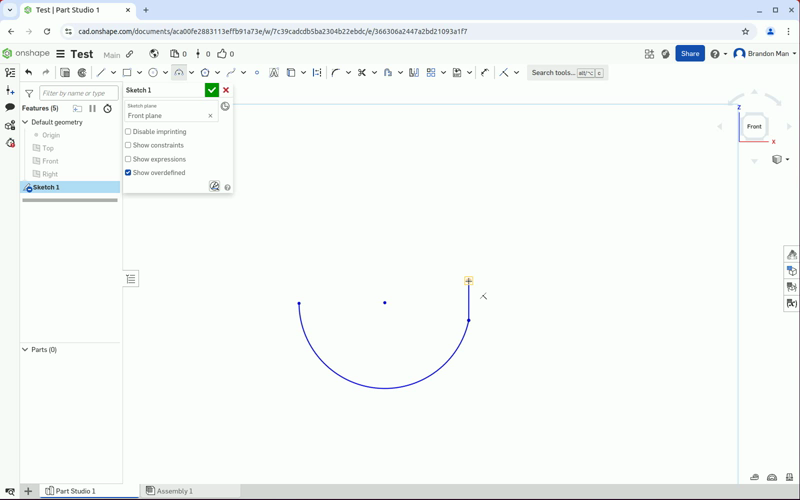
click(468, 280)
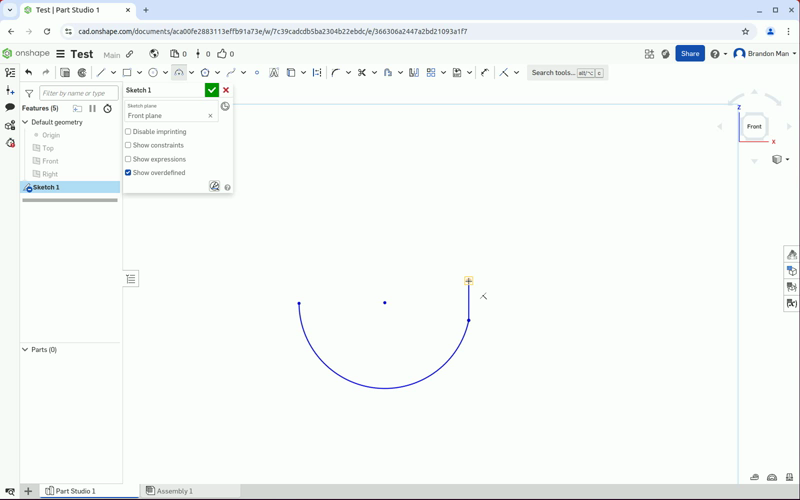
scroll(-6)
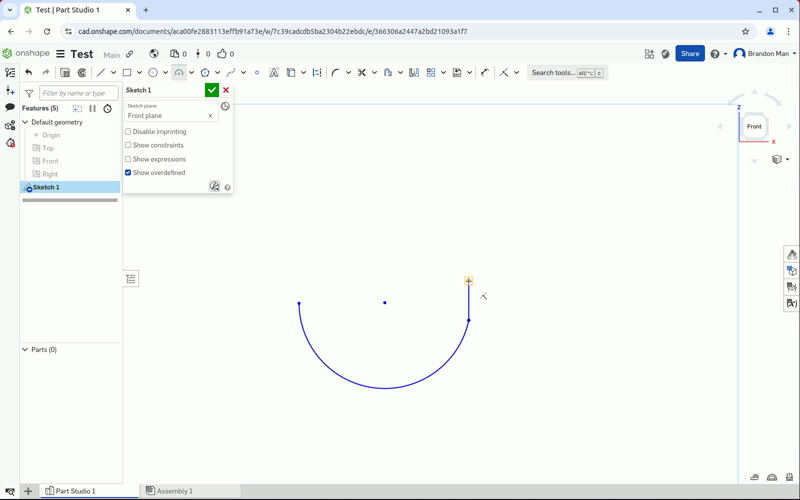
scroll(-6)
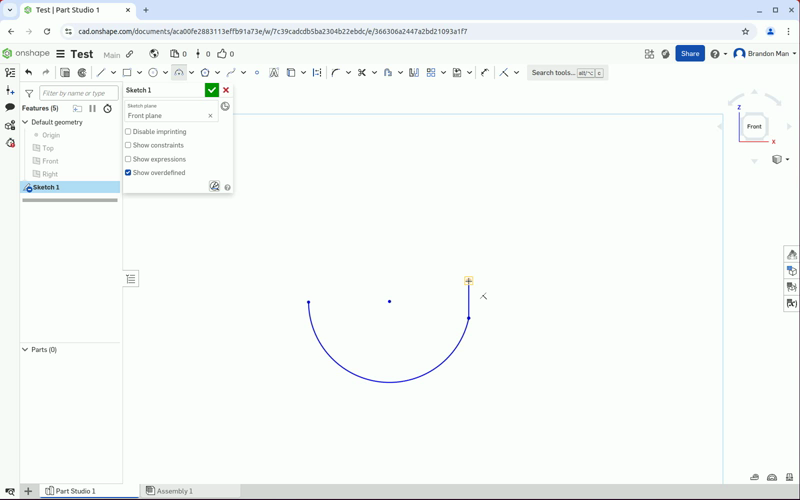
scroll(-6)
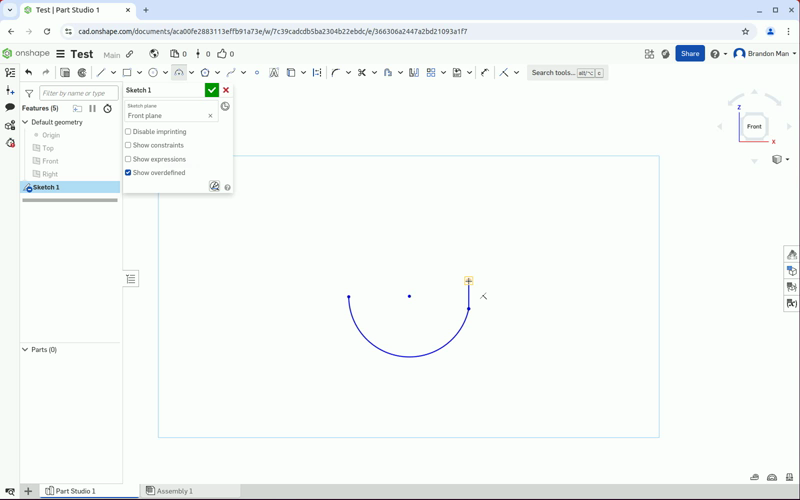
scroll(-6)
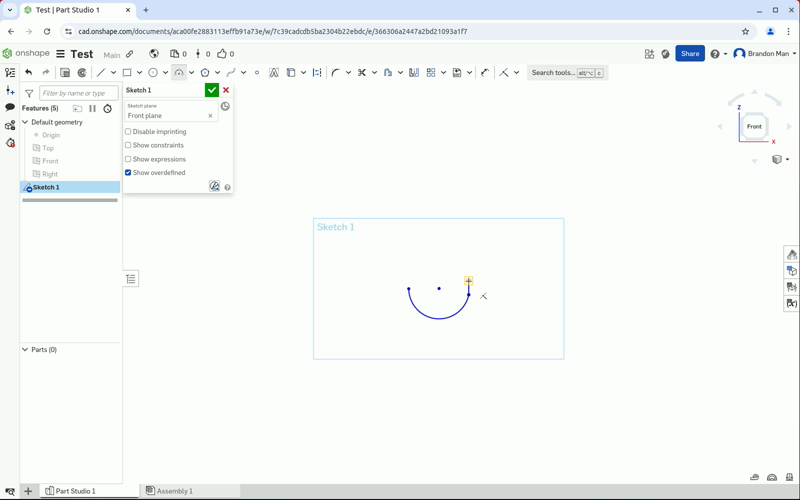
scroll(-6)
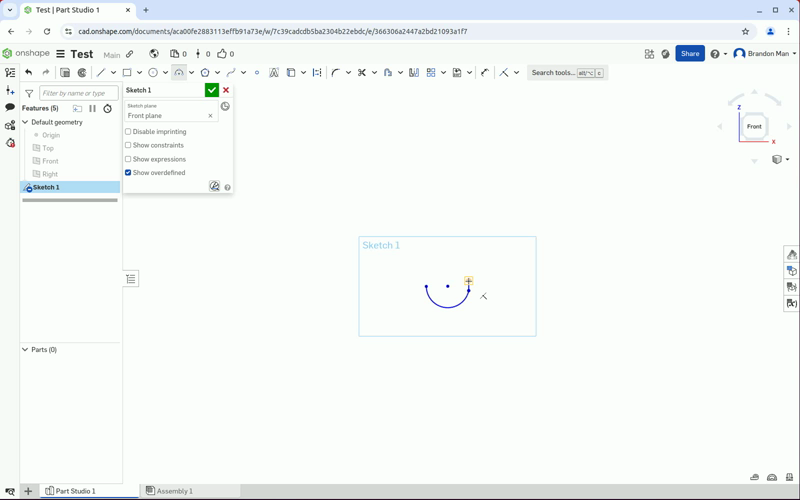
scroll(-6)
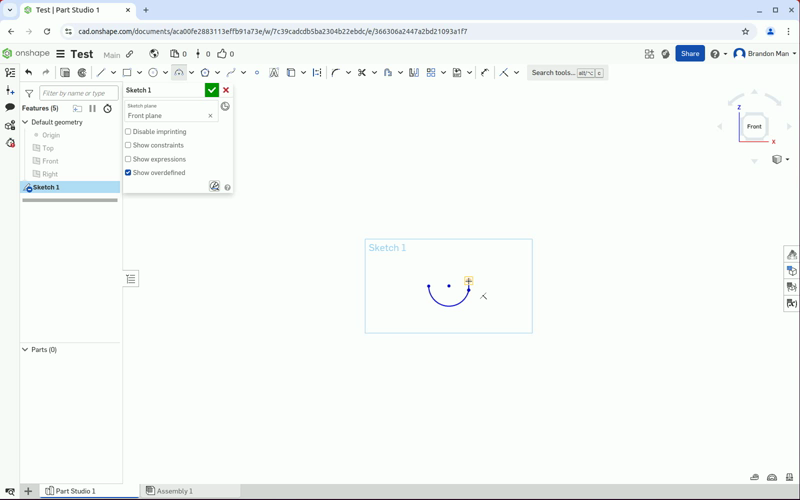
scroll(-6)
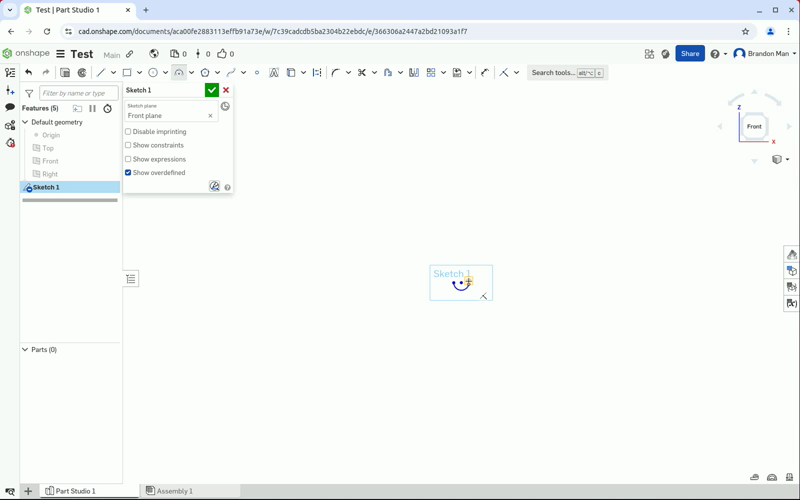
key_down(shift)
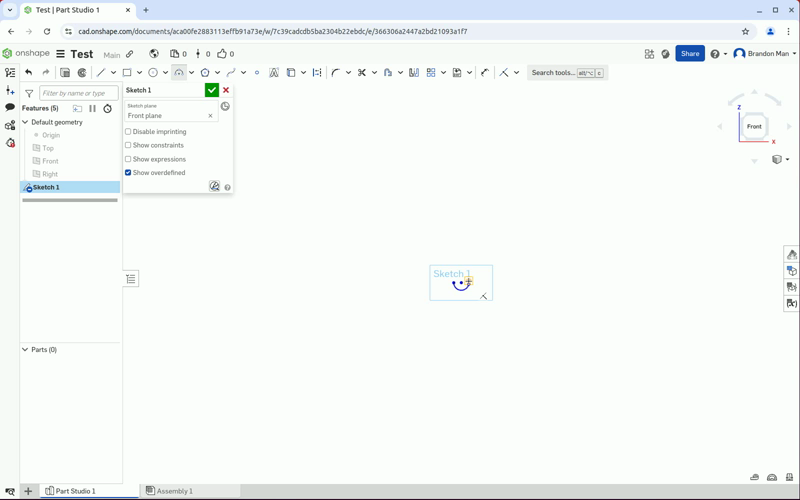
mouse_move(453, 282)
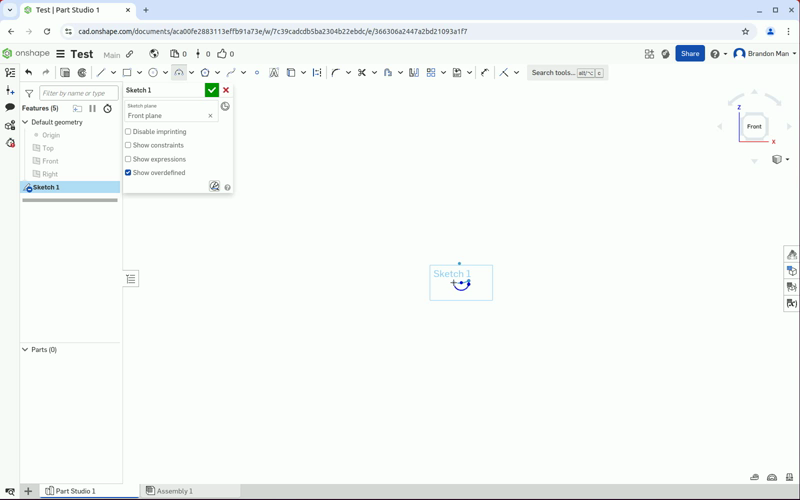
scroll(6)
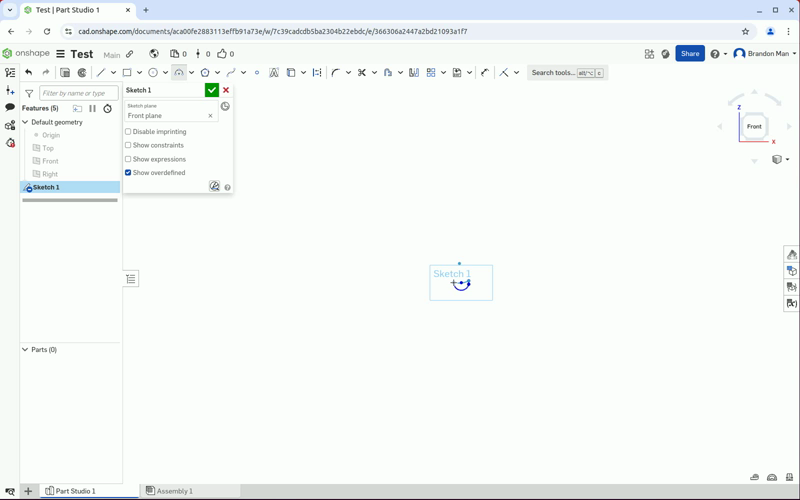
scroll(6)
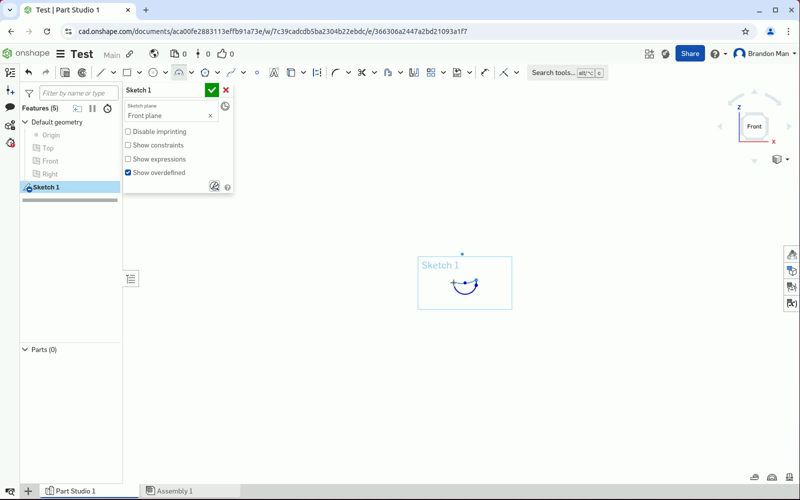
scroll(6)
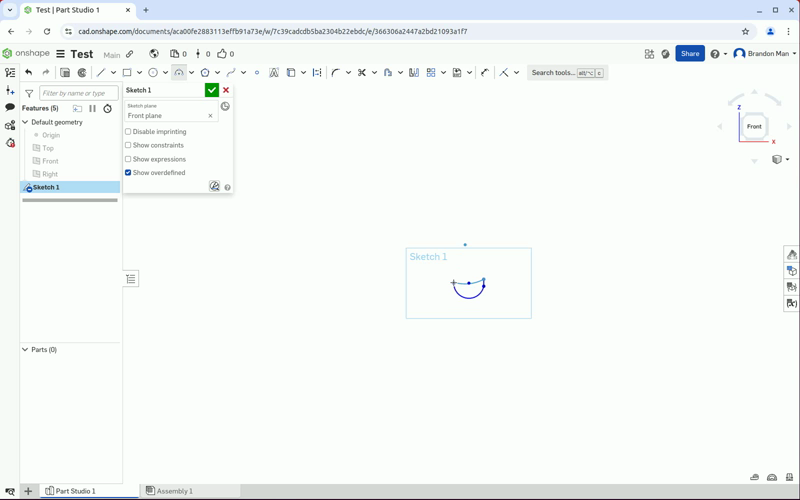
scroll(6)
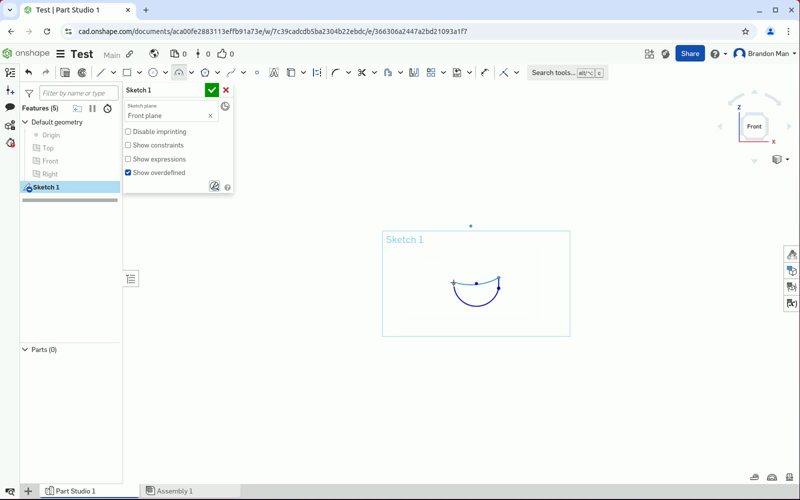
scroll(6)
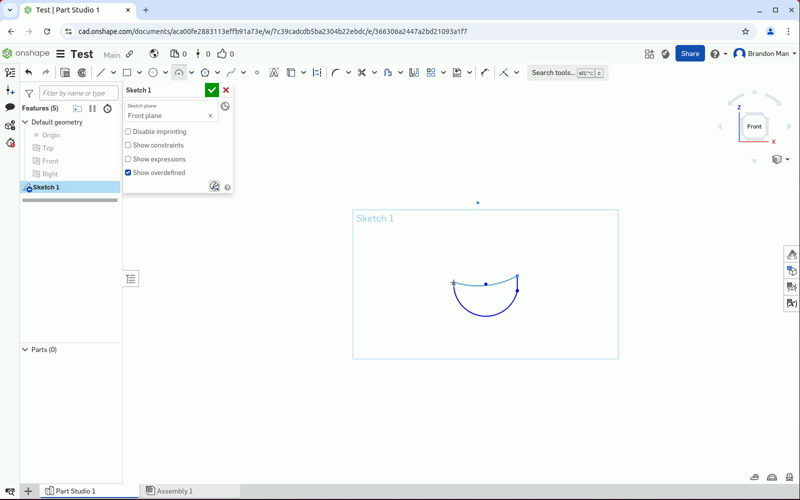
scroll(6)
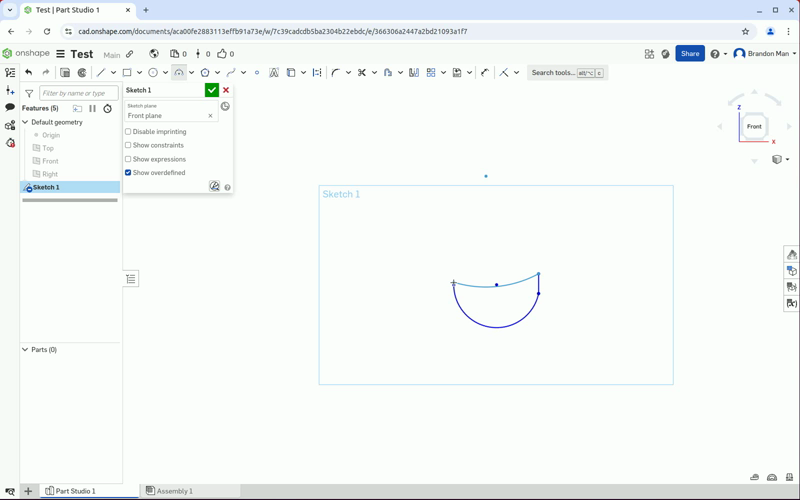
scroll(6)
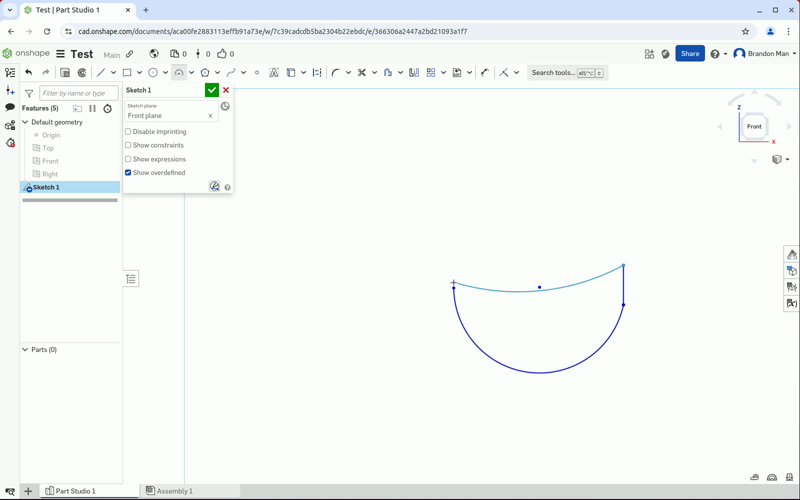
click(453, 282)
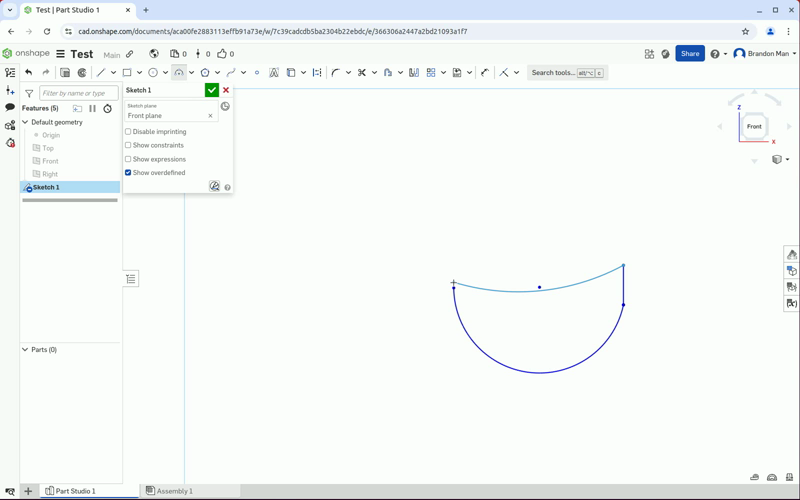
scroll(-6)
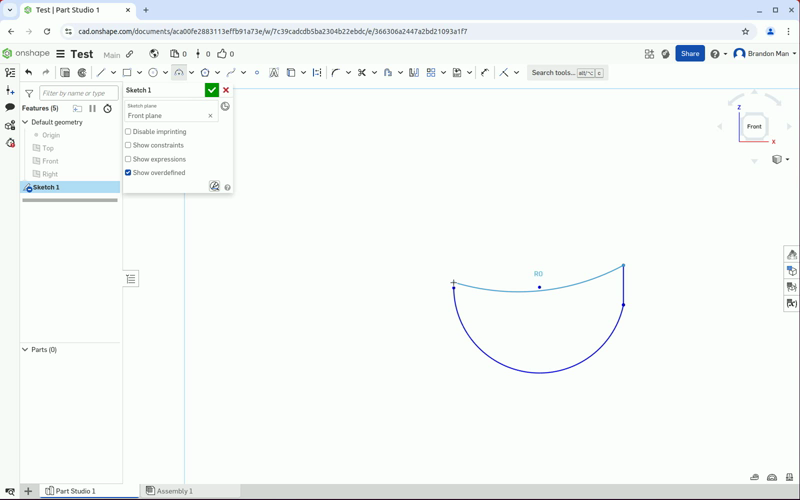
scroll(-6)
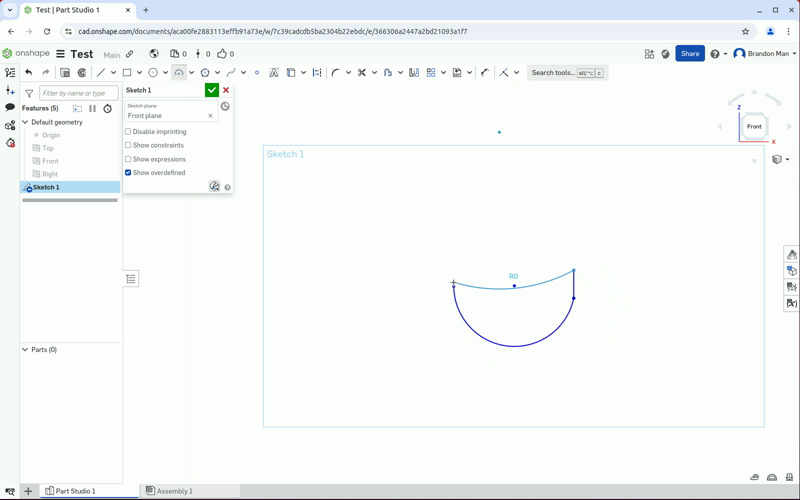
scroll(-6)
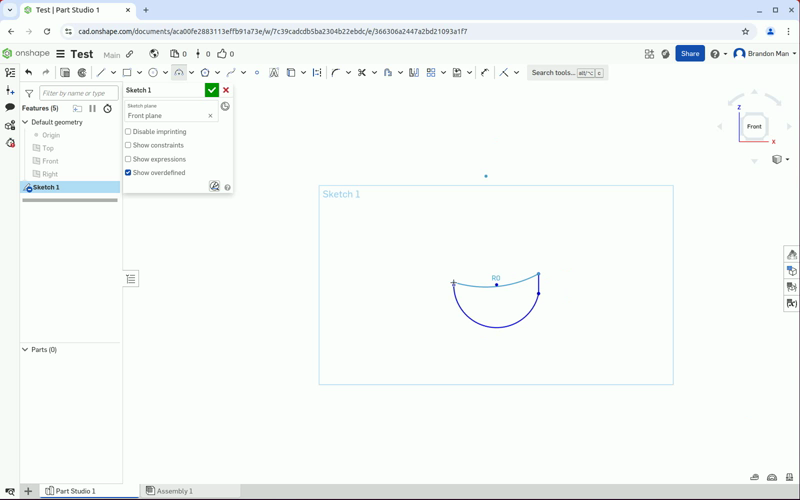
scroll(-6)
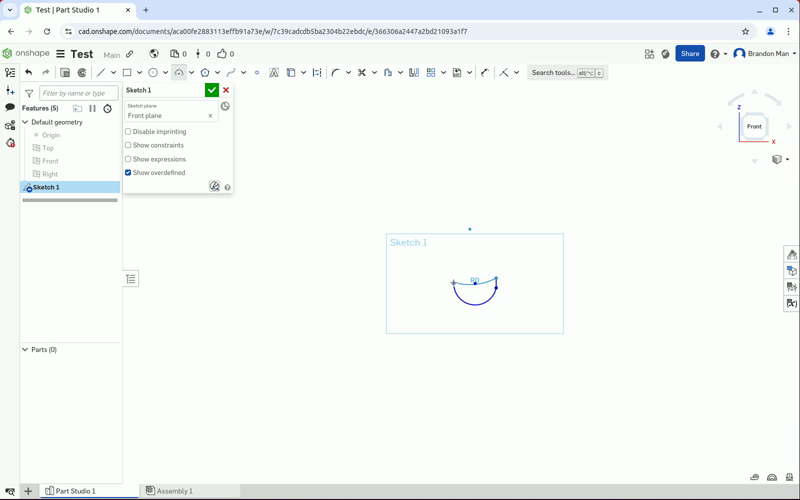
scroll(-6)
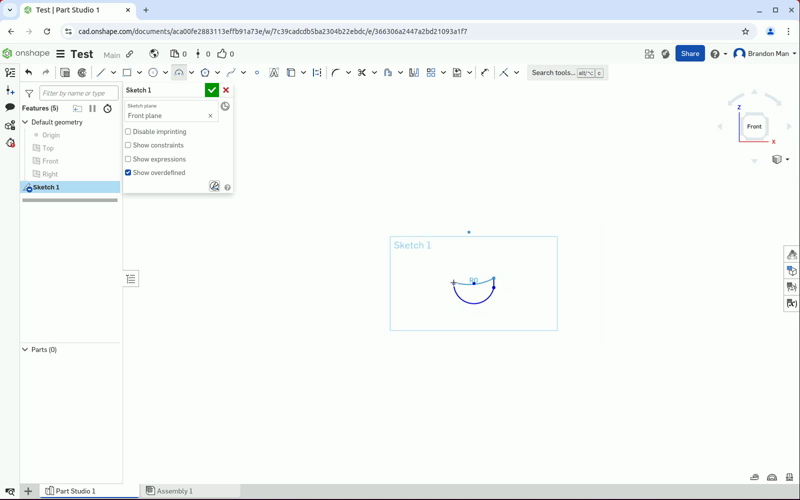
scroll(-6)
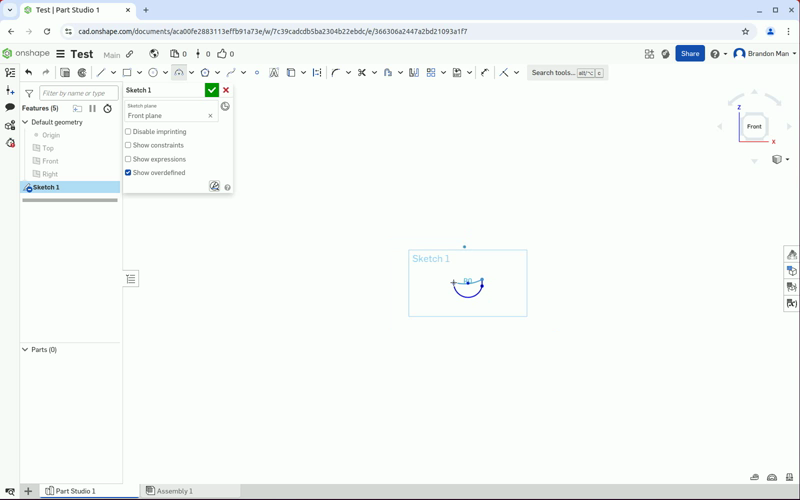
scroll(-6)
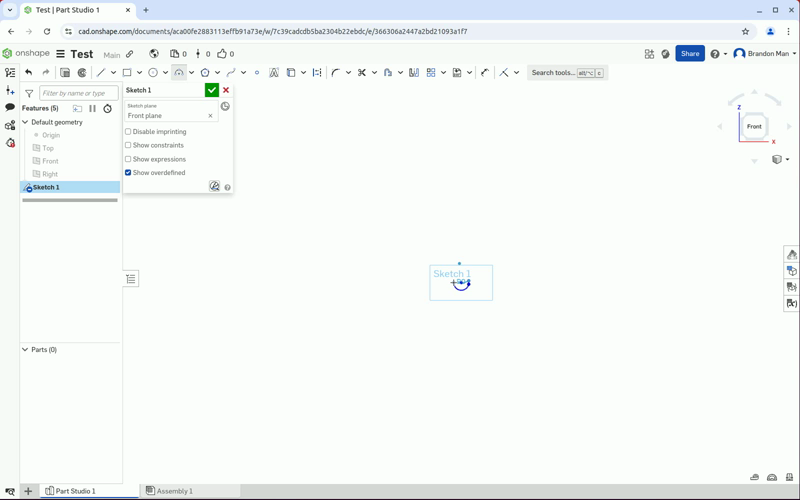
mouse_move(460, 275)
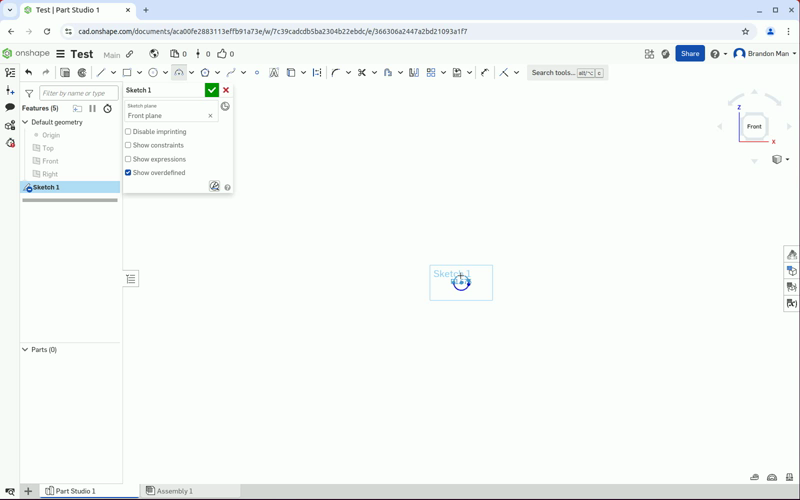
click(460, 275)
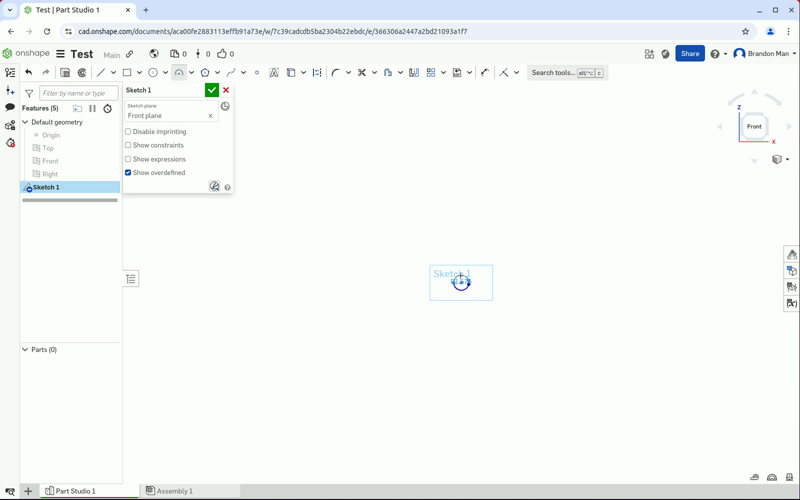
key_up(shift)
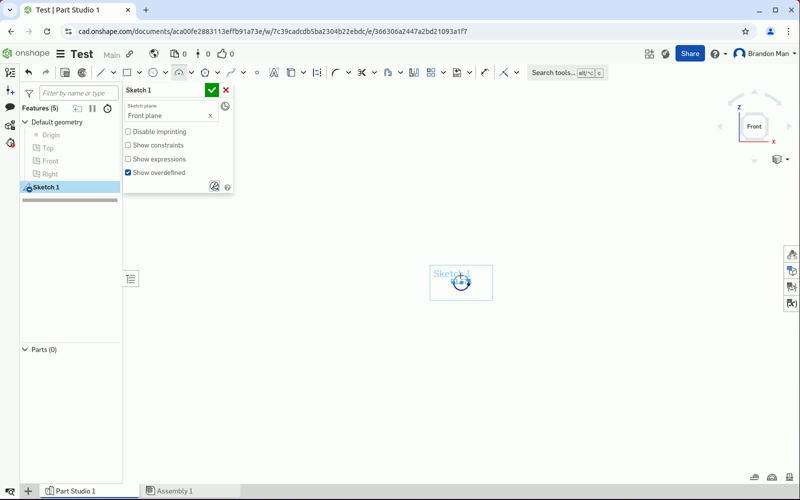
key(esc)
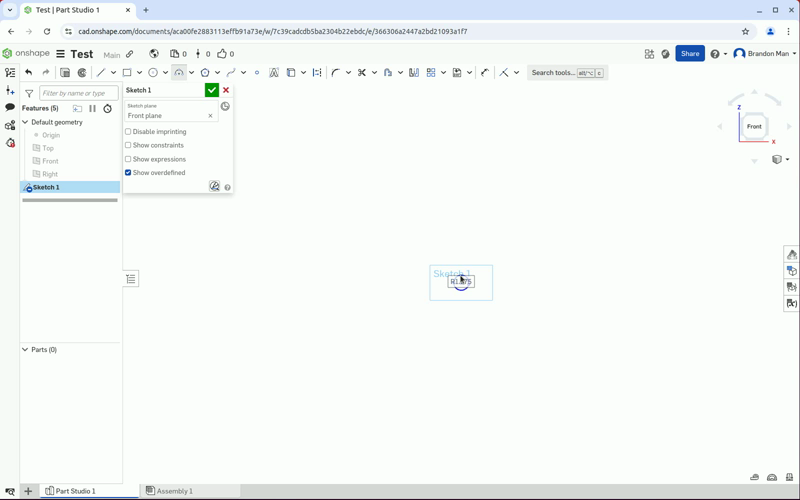
key(l)
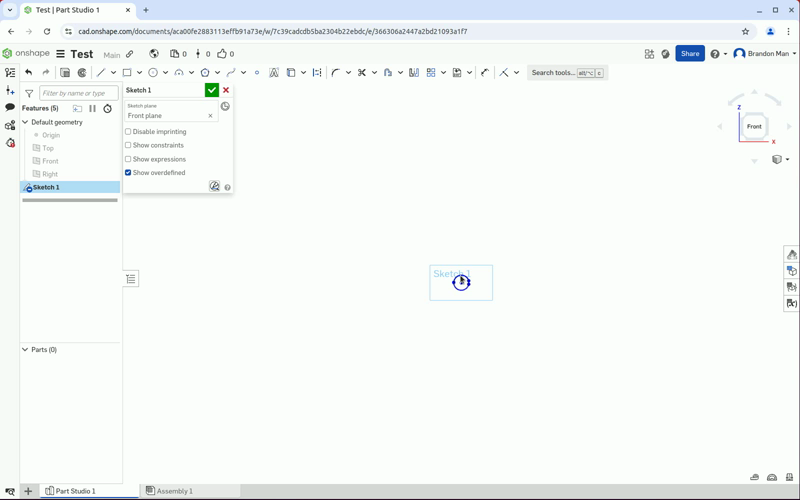
mouse_move(453, 282)
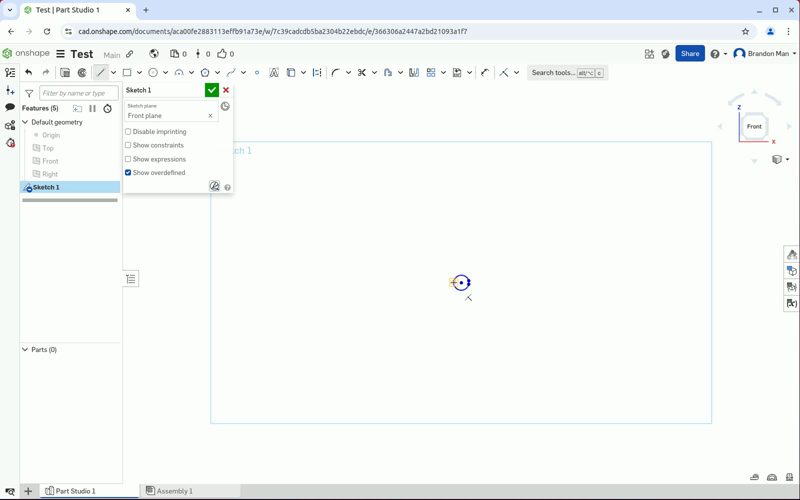
scroll(6)
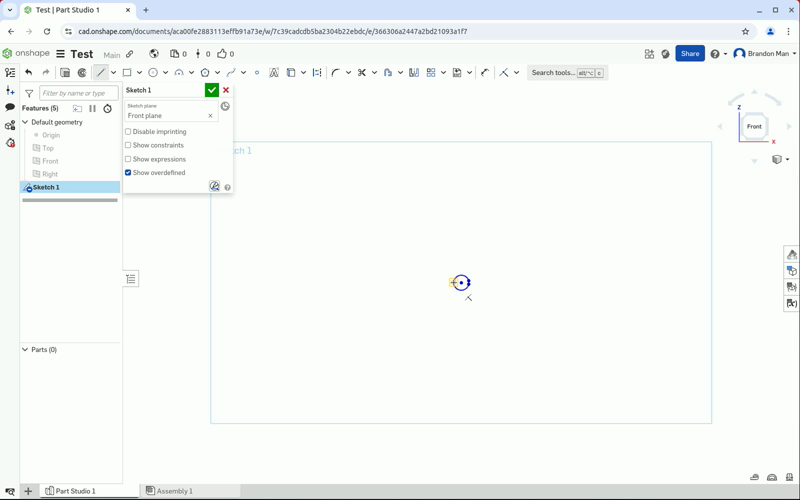
scroll(6)
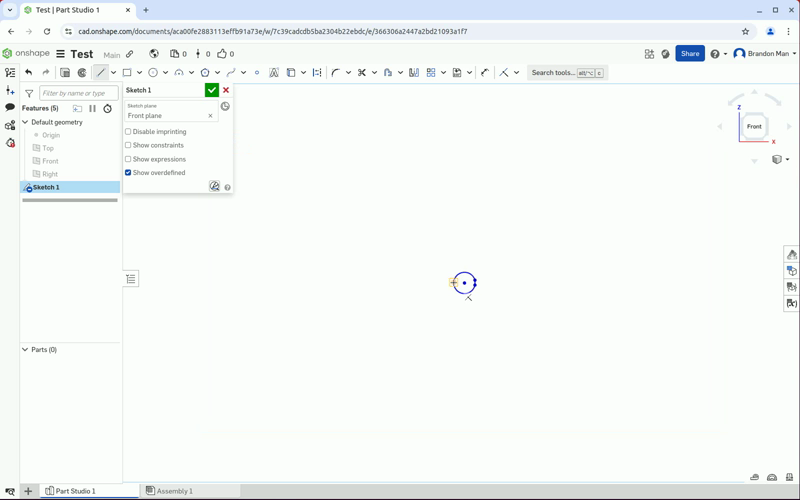
scroll(6)
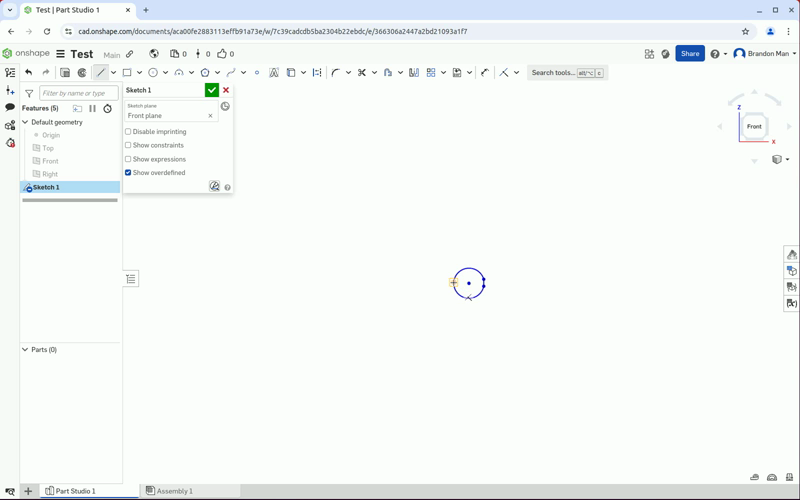
scroll(6)
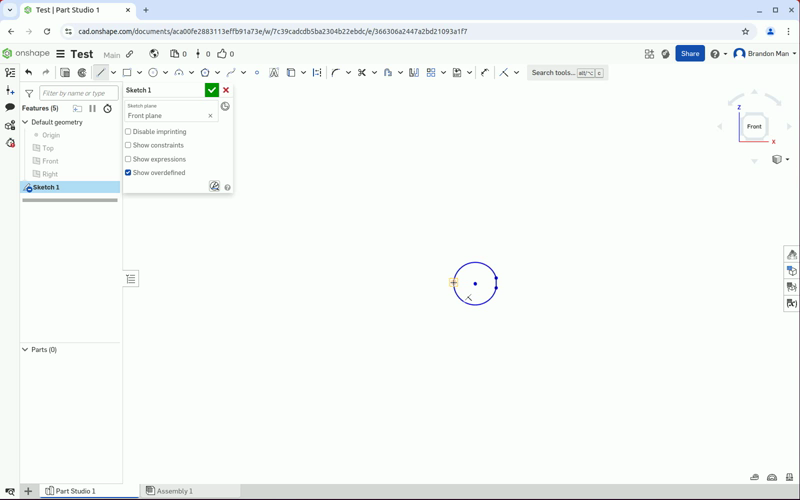
scroll(6)
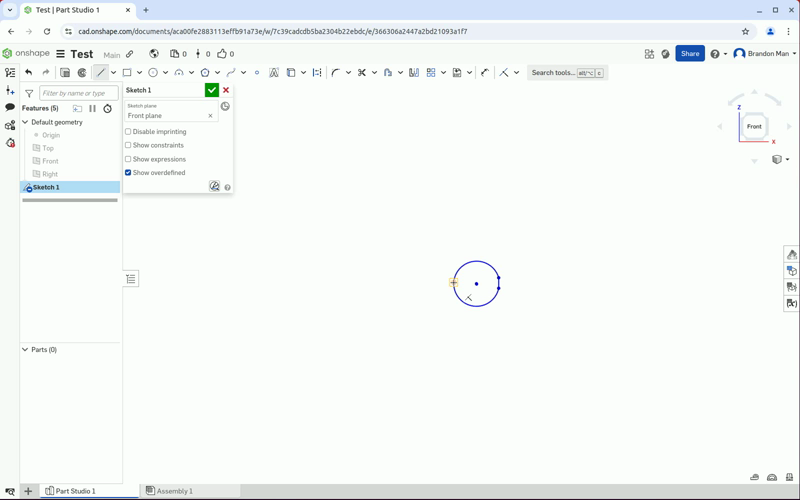
scroll(6)
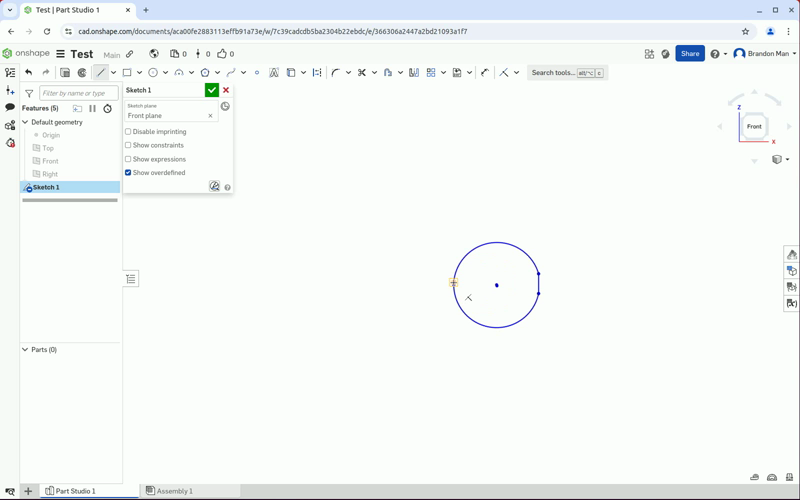
scroll(6)
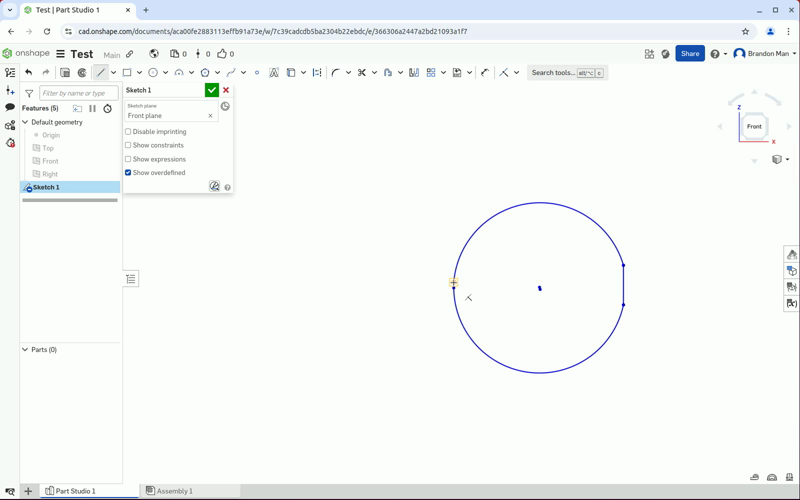
click(453, 282)
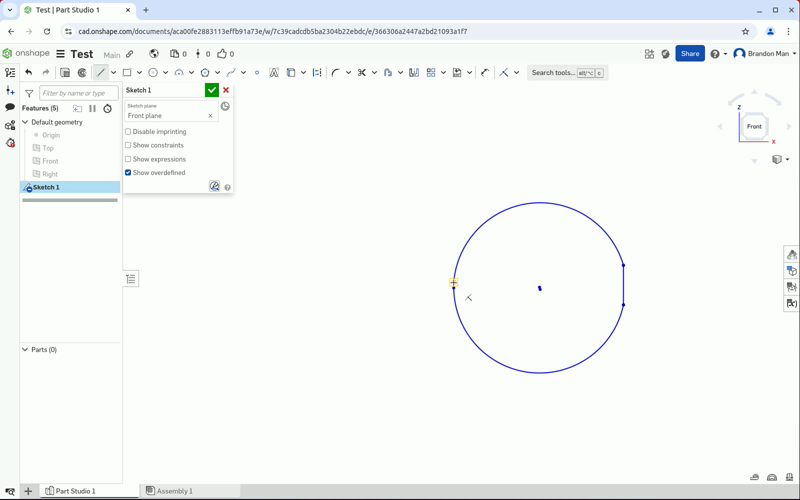
scroll(-6)
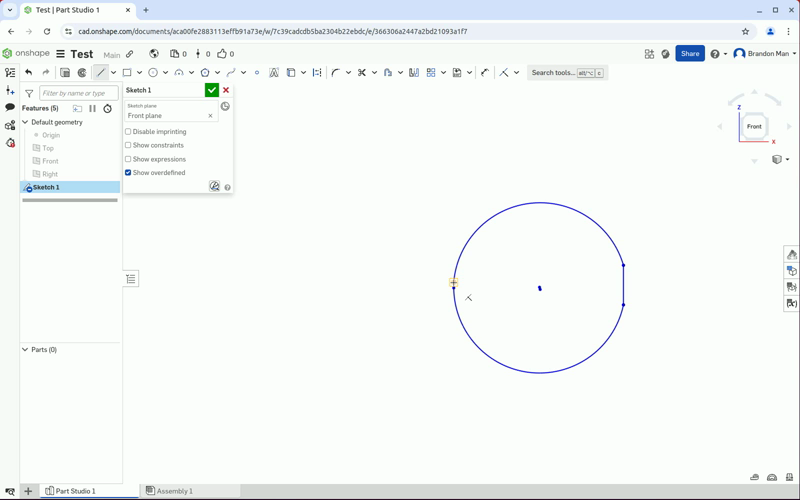
scroll(-6)
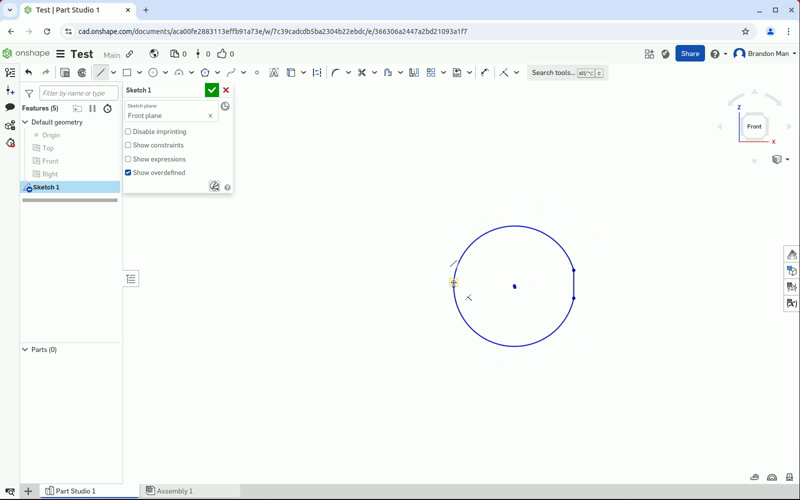
scroll(-6)
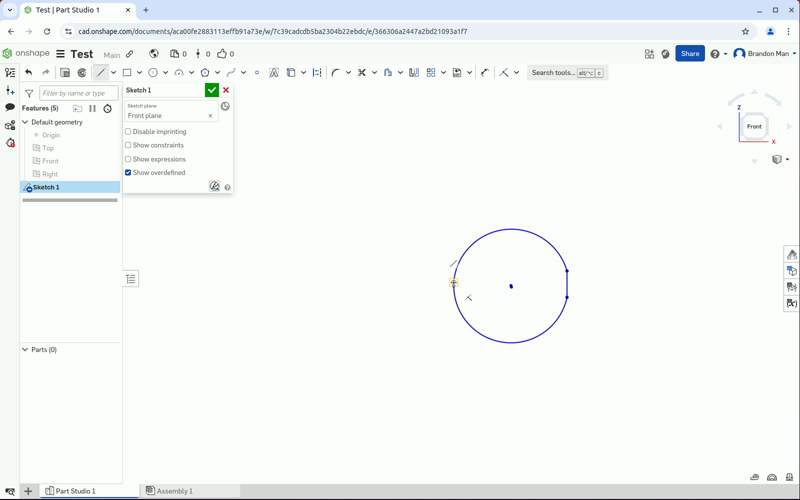
scroll(-6)
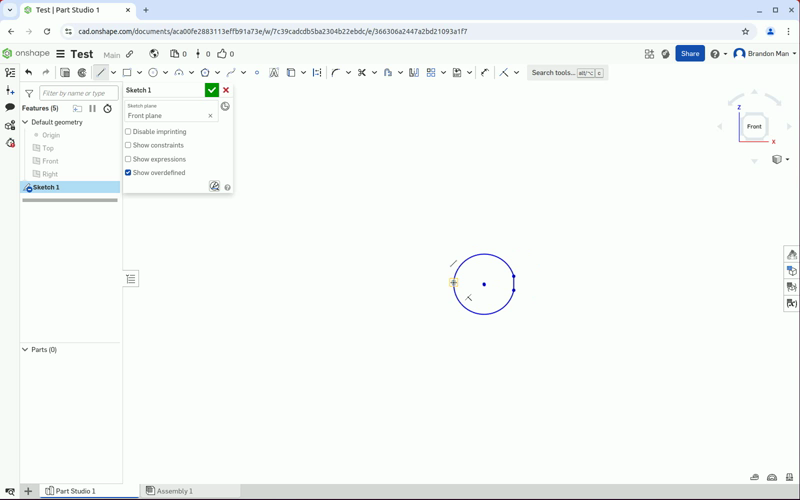
scroll(-6)
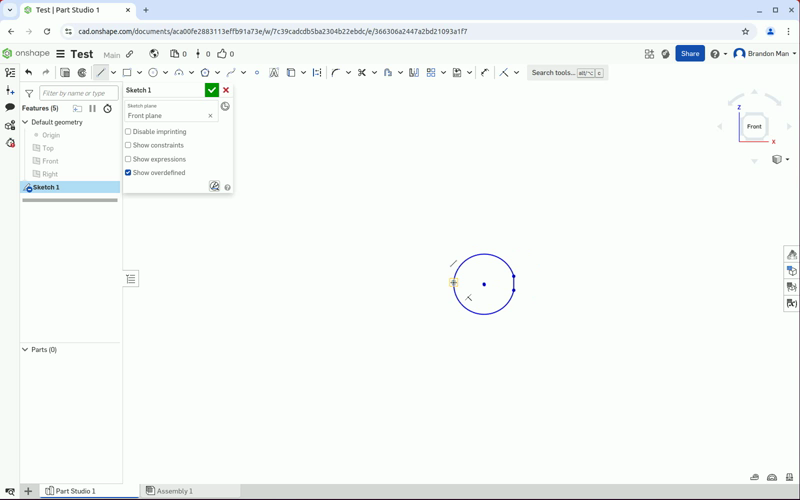
scroll(-6)
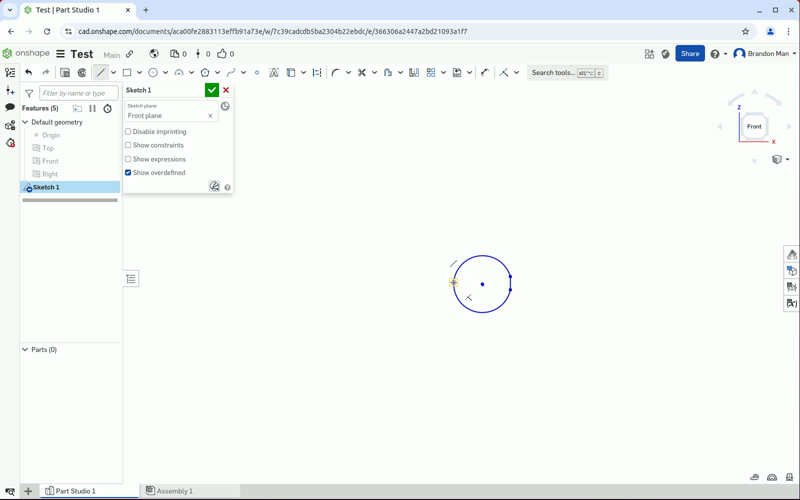
scroll(-6)
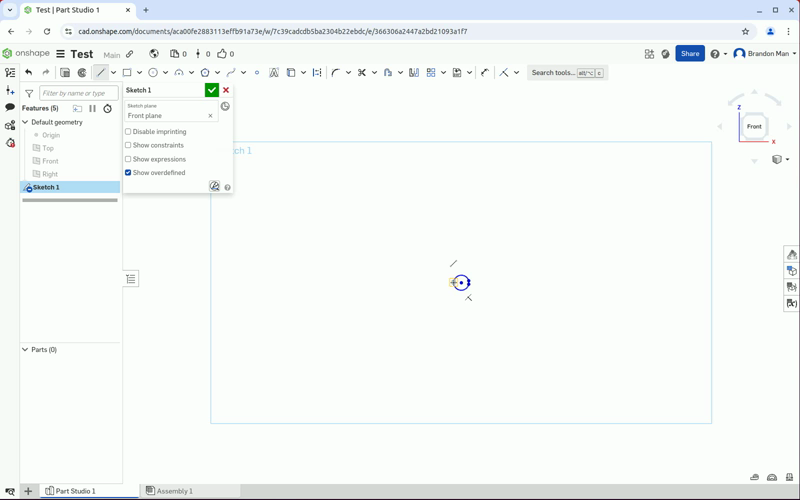
mouse_move(483, 282)
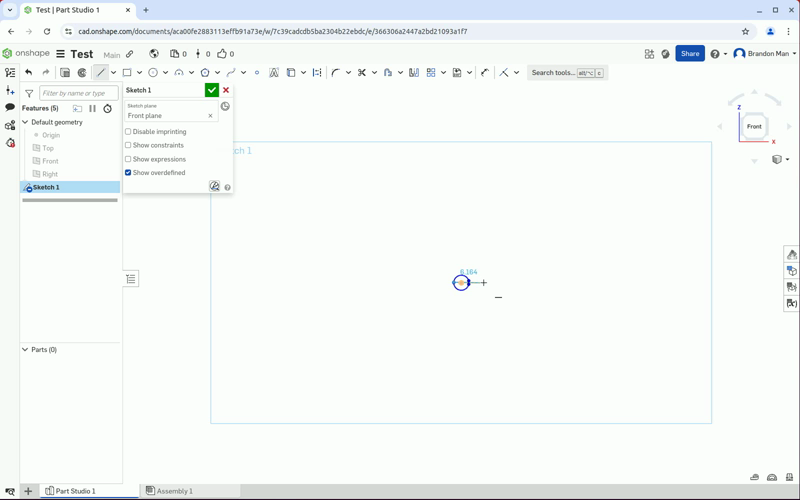
key_down(shift)
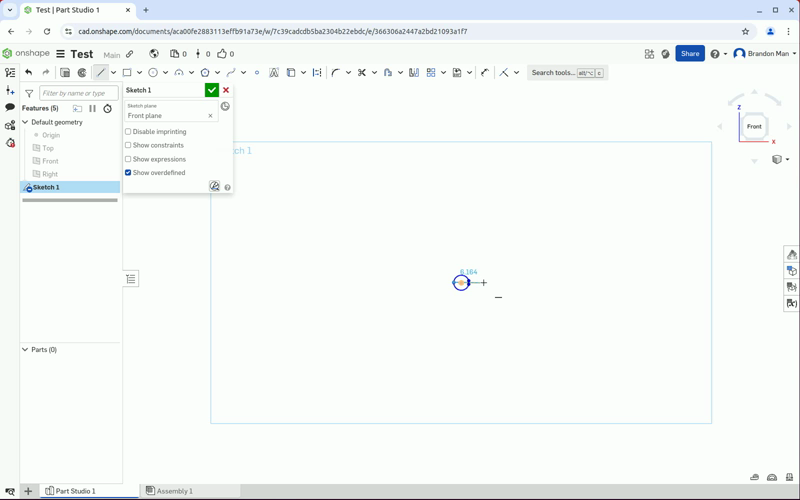
mouse_move(453, 282)
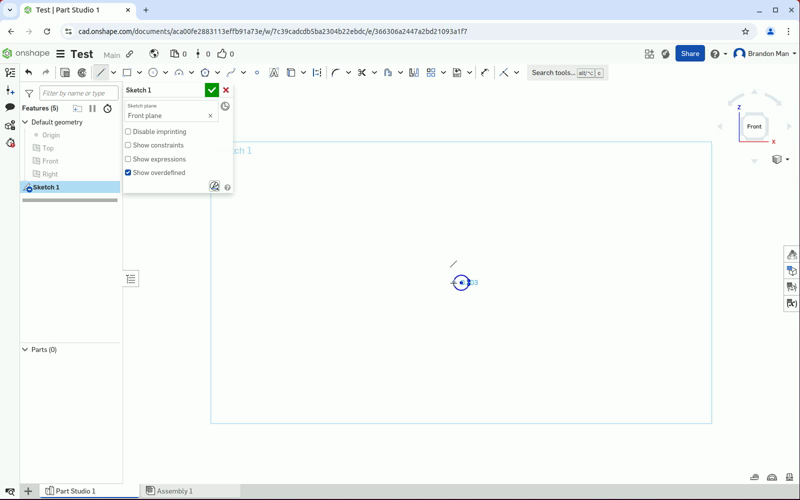
scroll(6)
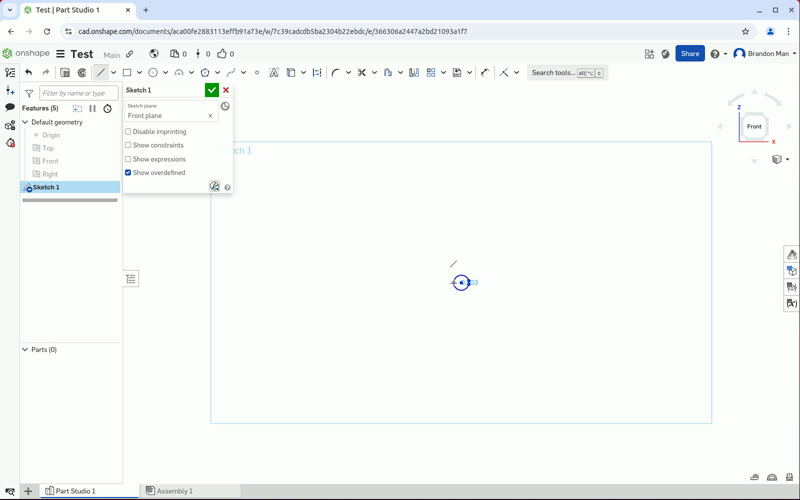
scroll(6)
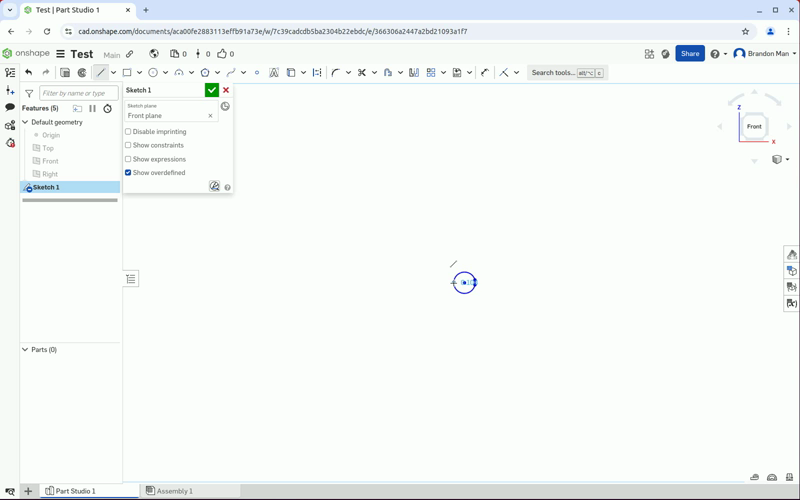
scroll(6)
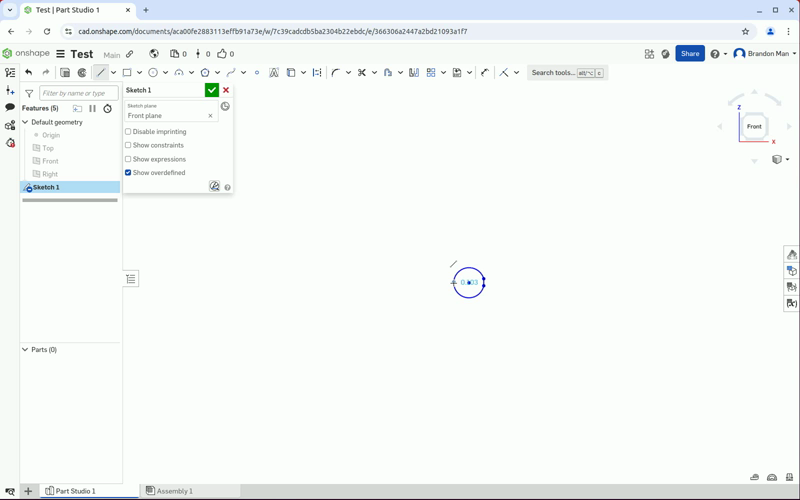
scroll(6)
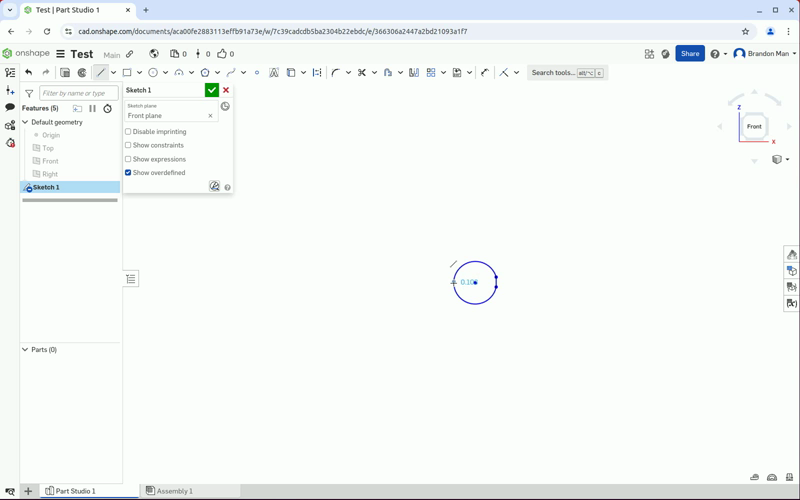
scroll(6)
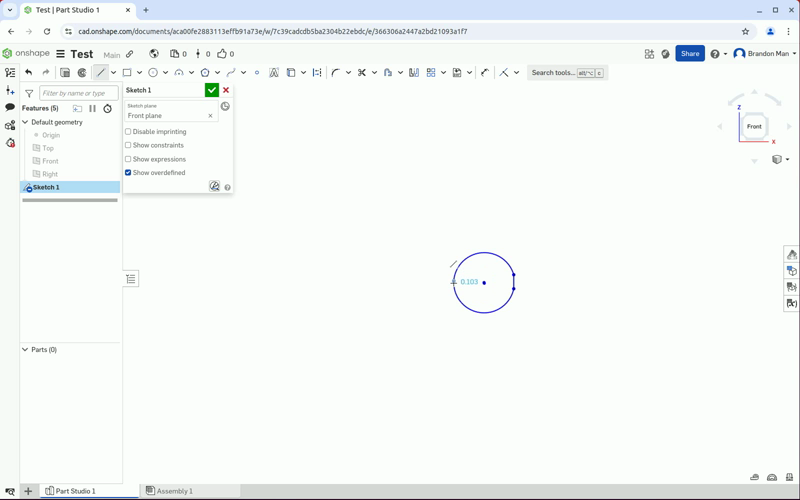
scroll(6)
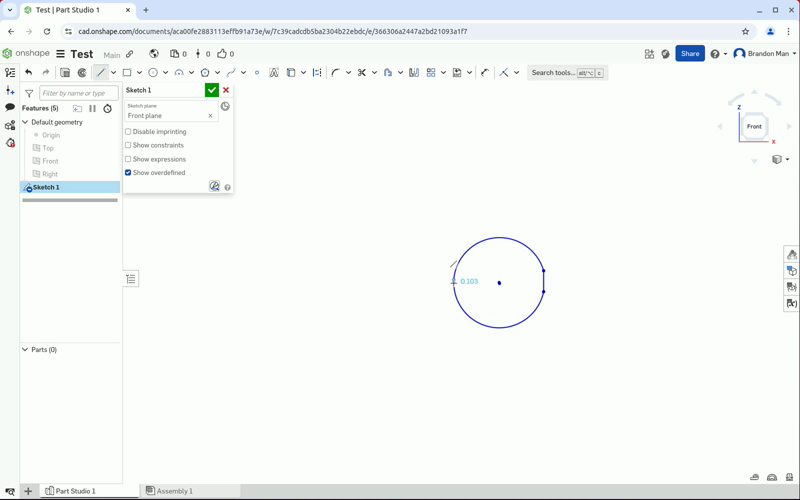
scroll(6)
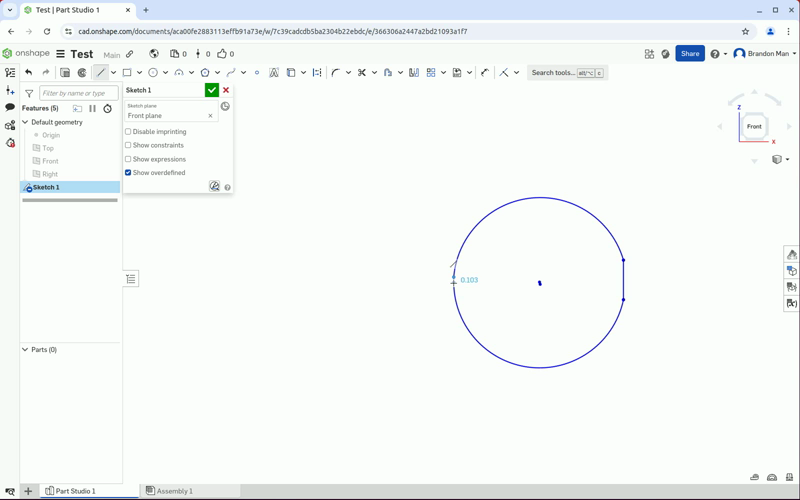
key_up(shift)
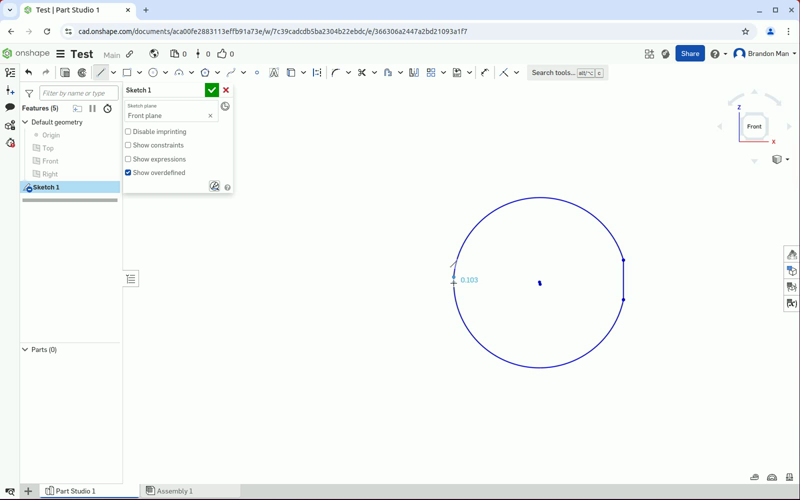
click(453, 282)
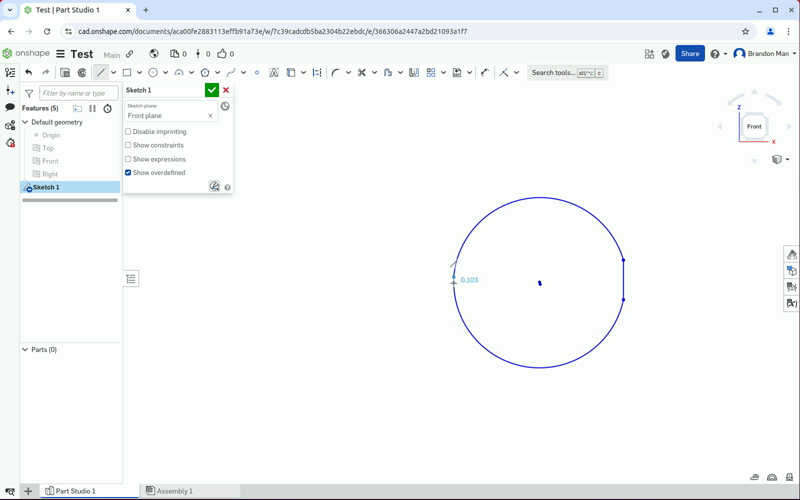
scroll(-6)
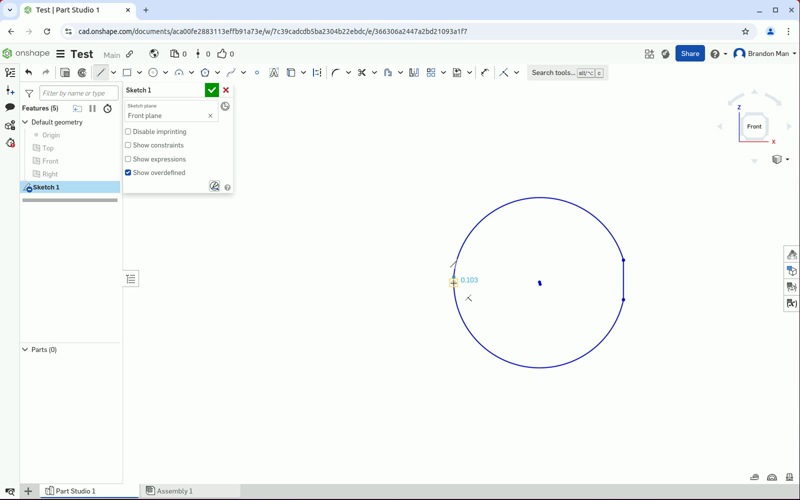
scroll(-6)
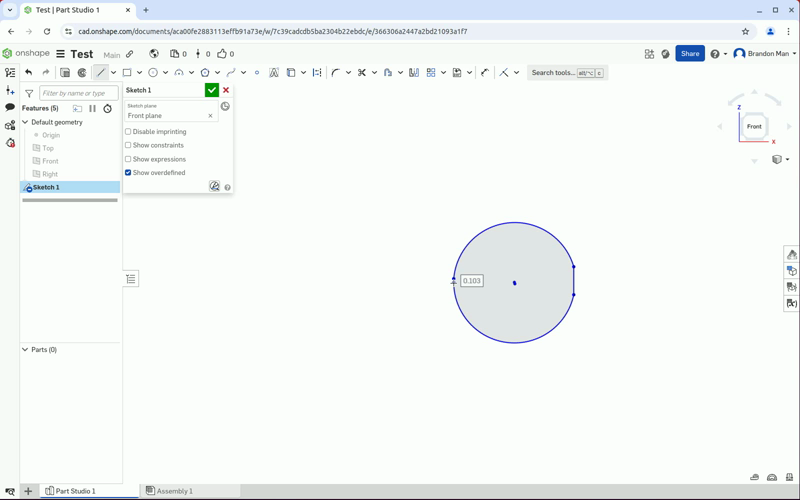
scroll(-6)
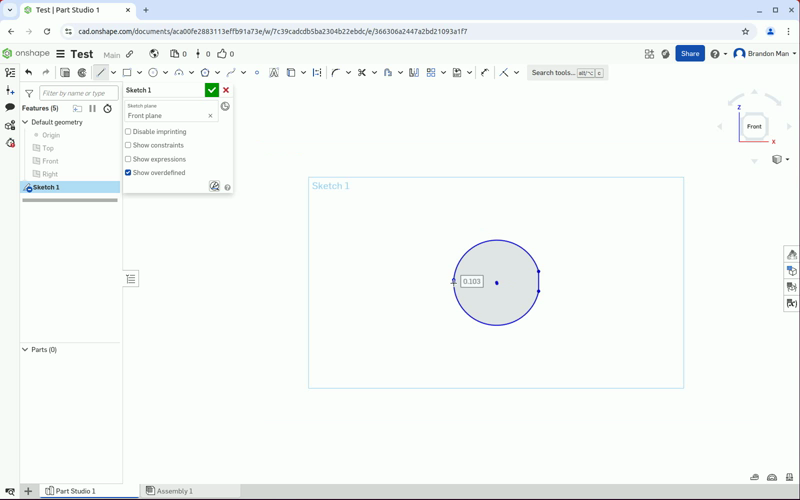
scroll(-6)
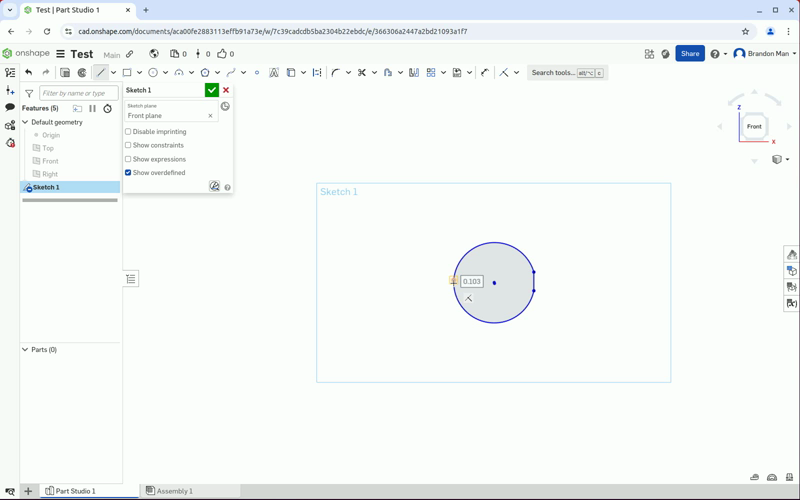
scroll(-6)
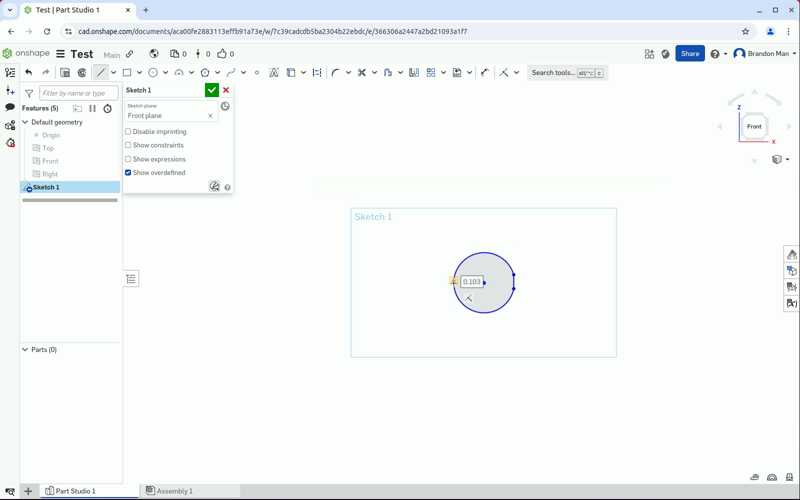
scroll(-6)
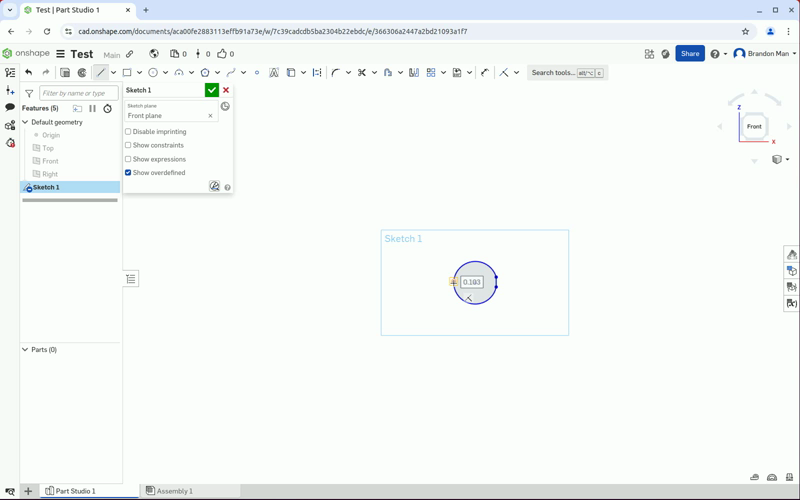
scroll(-6)
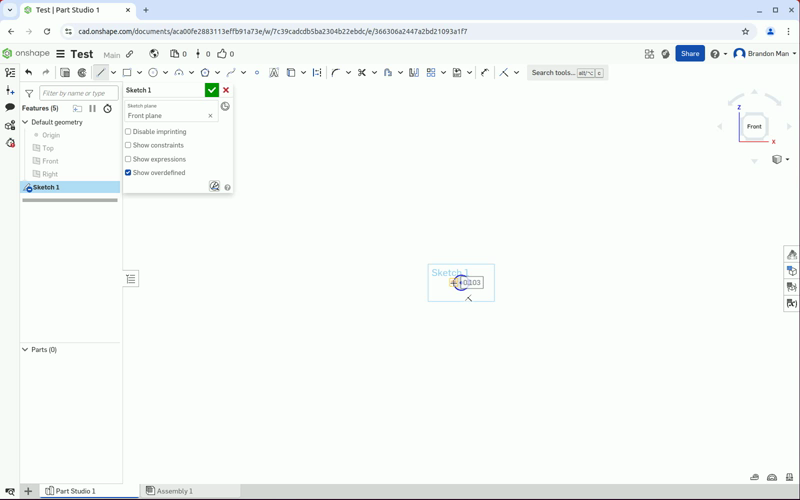
key(esc)
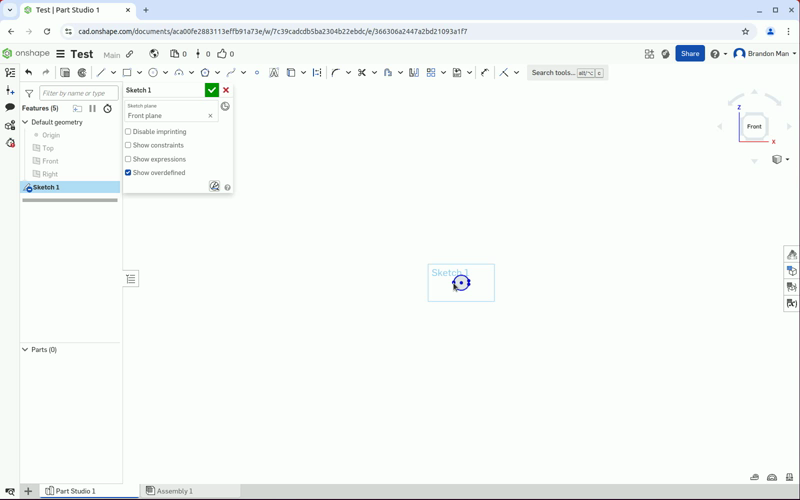
key(c)
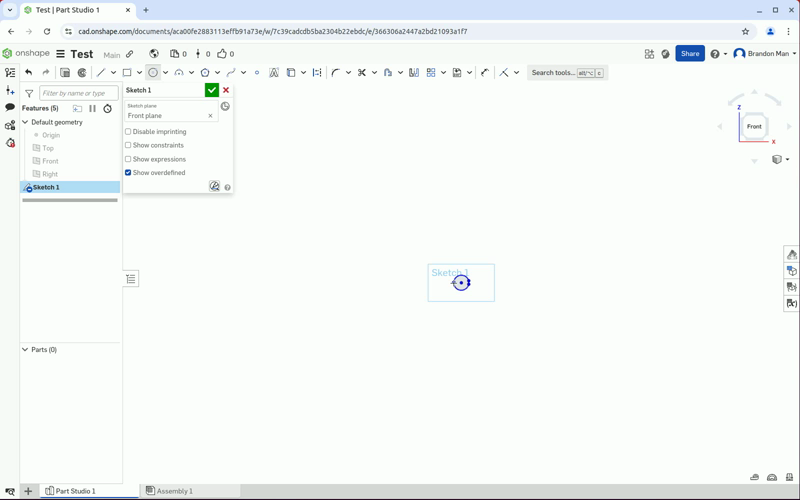
key_down(shift)
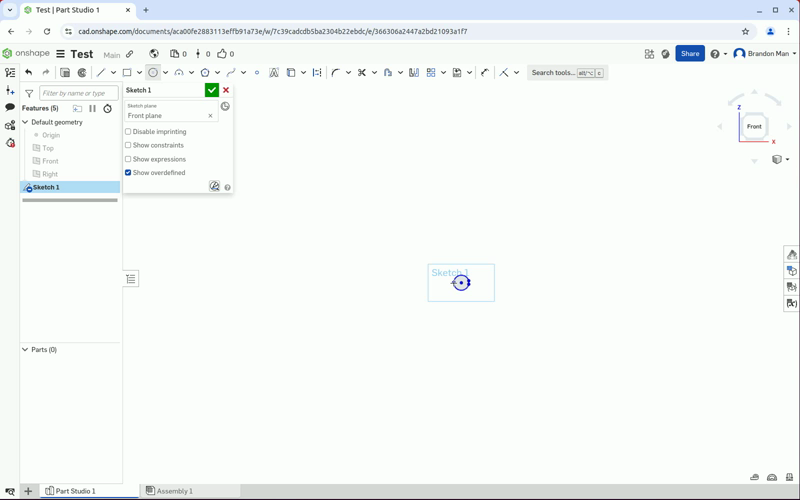
mouse_move(461, 282)
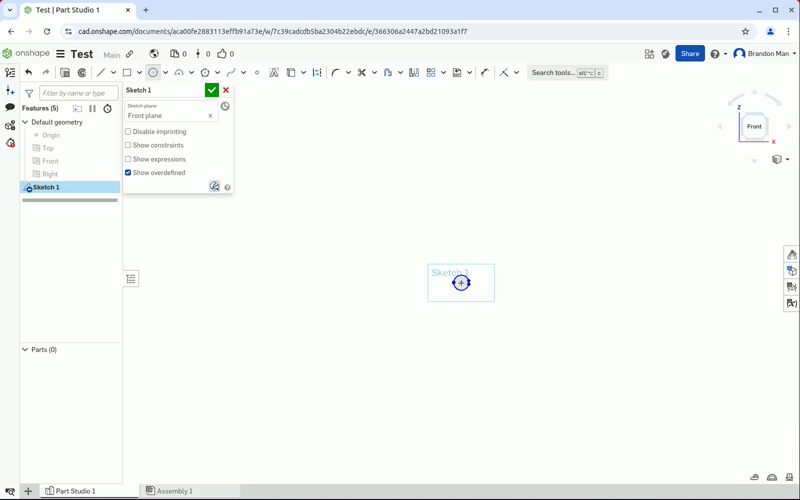
click(461, 282)
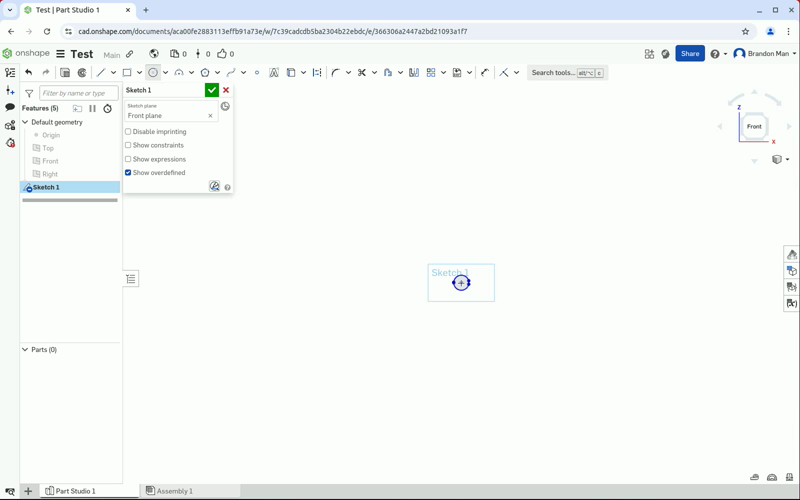
key_up(shift)
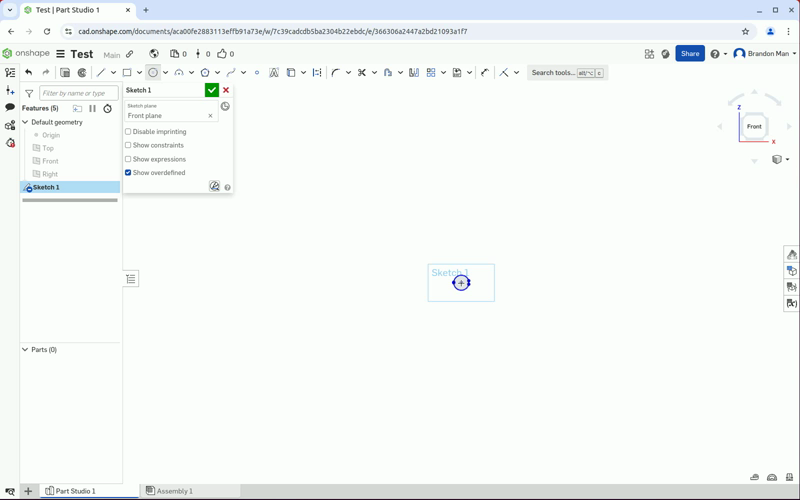
mouse_move(465, 282)
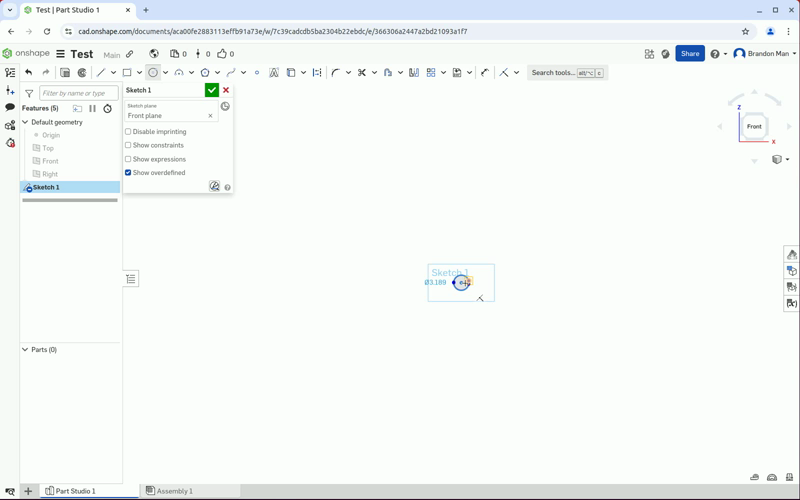
scroll(6)
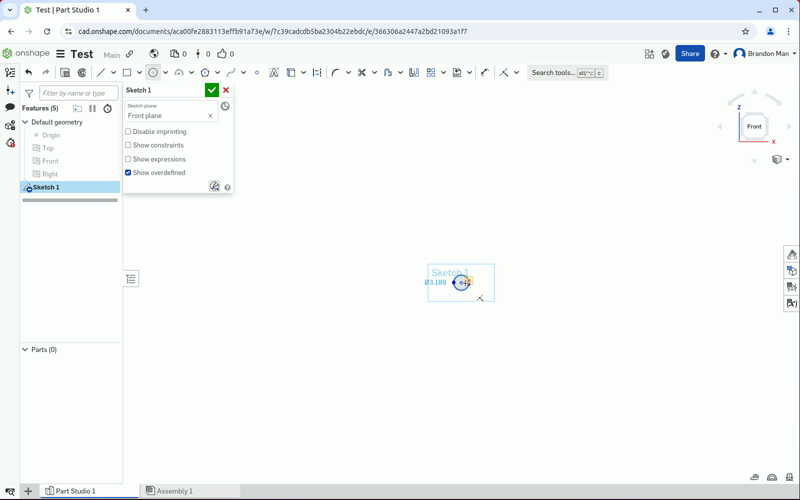
scroll(6)
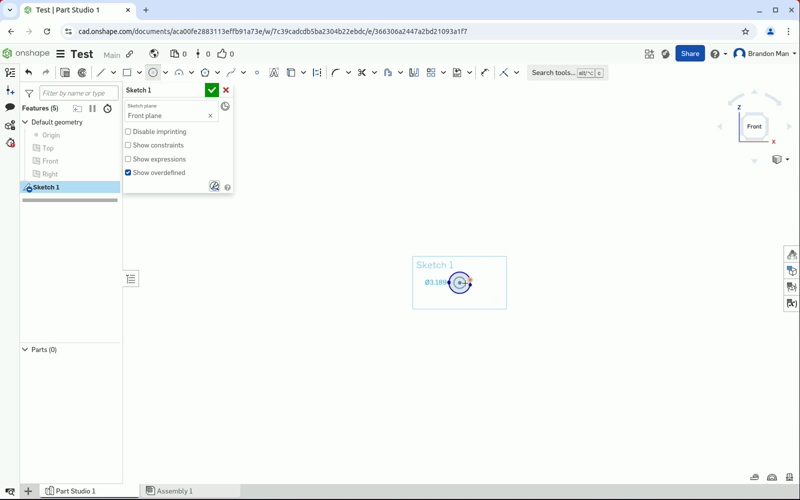
scroll(6)
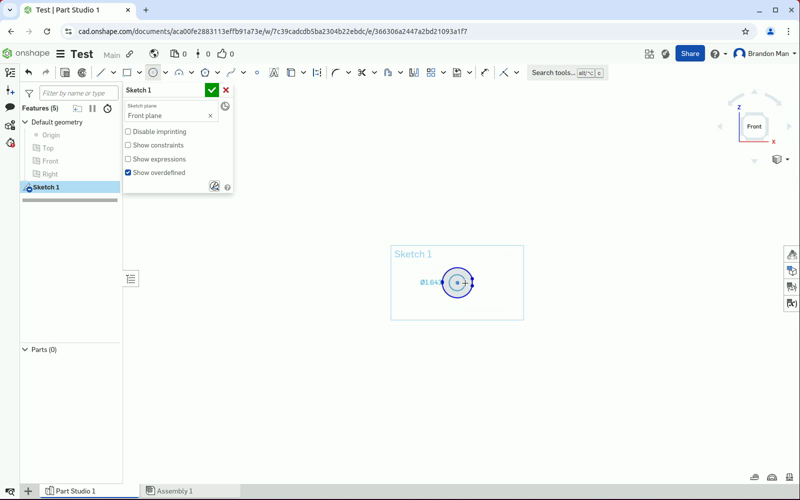
scroll(6)
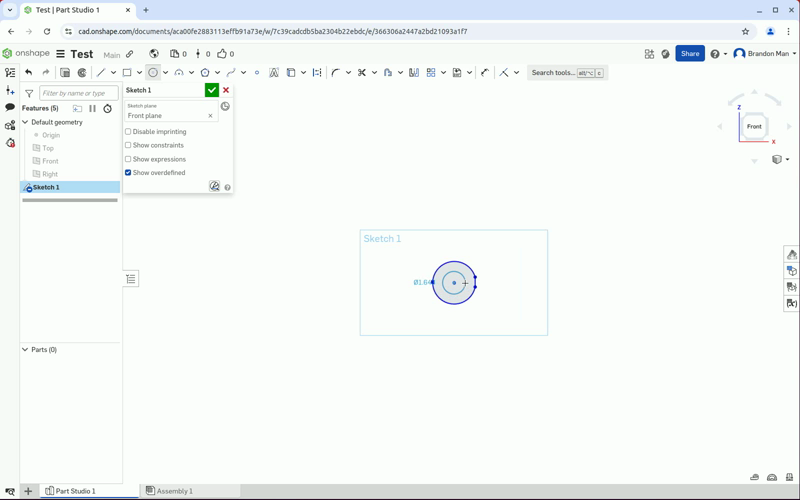
scroll(6)
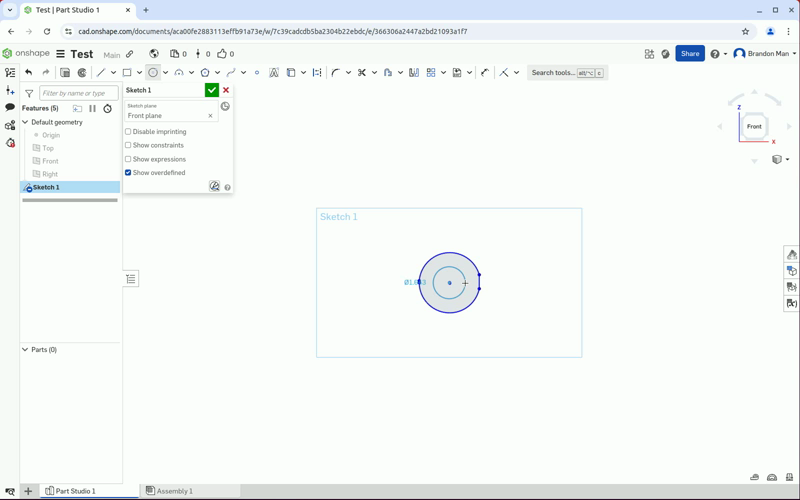
scroll(6)
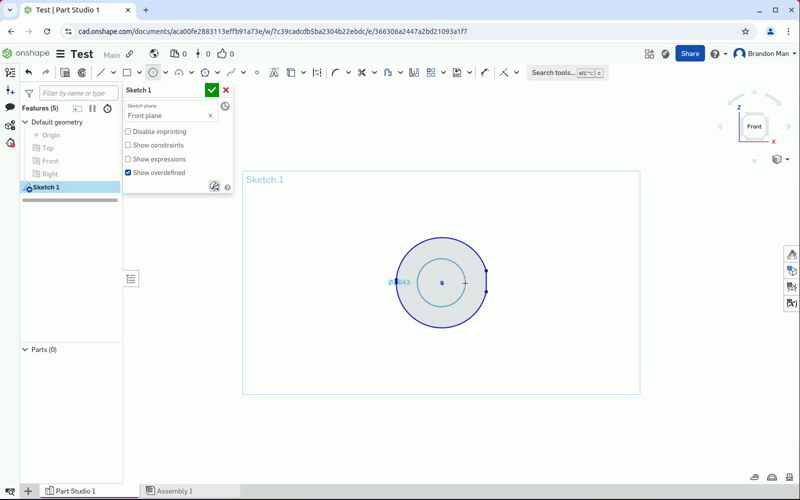
scroll(6)
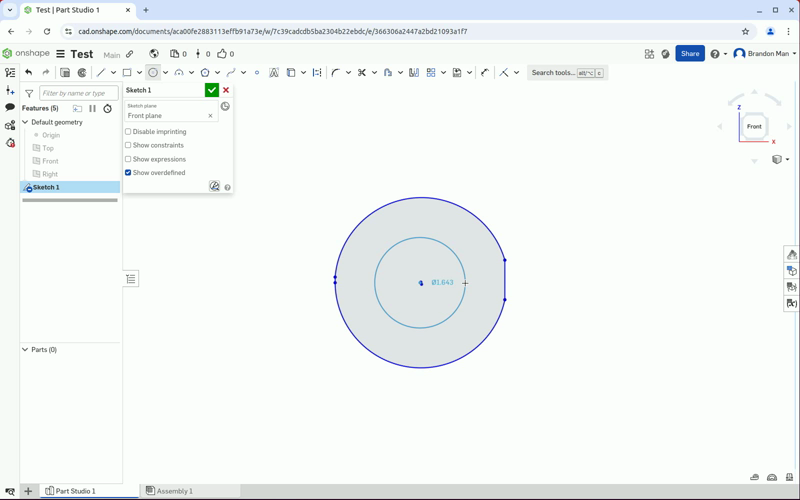
click(465, 282)
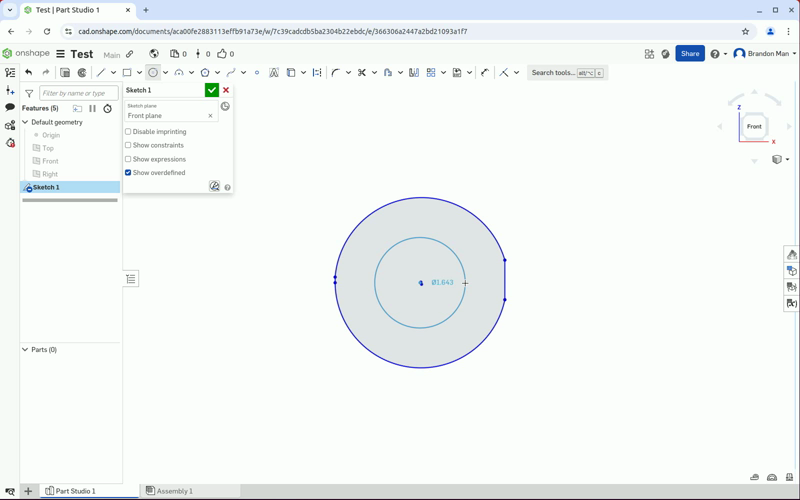
scroll(-6)
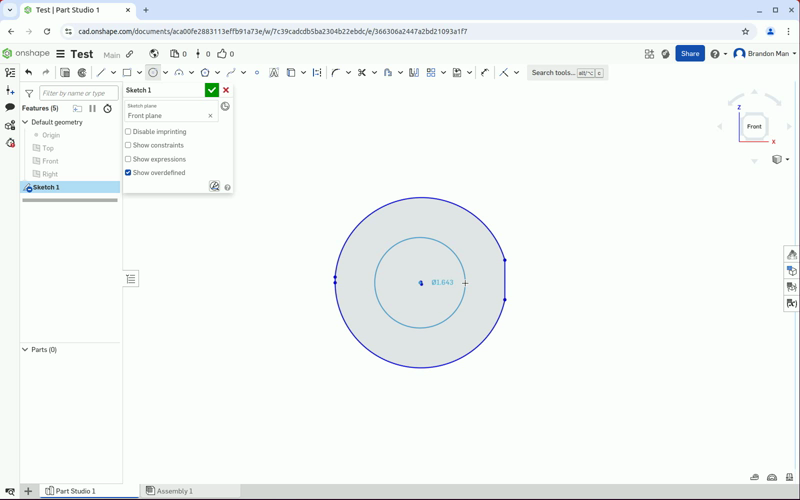
scroll(-6)
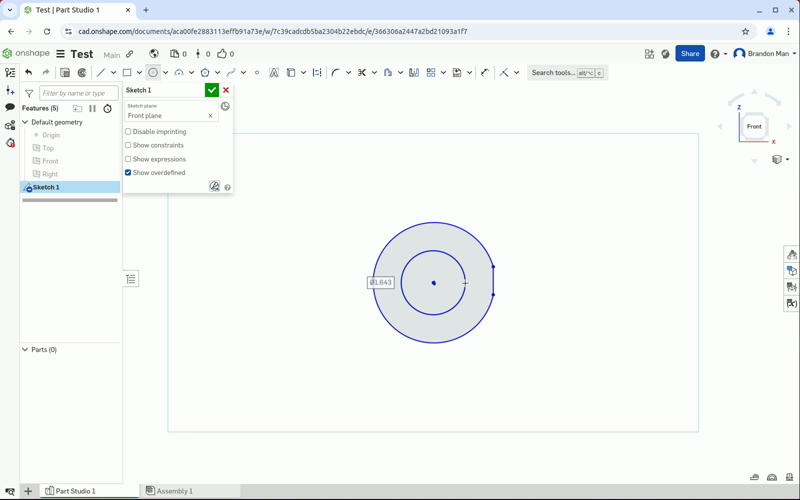
scroll(-6)
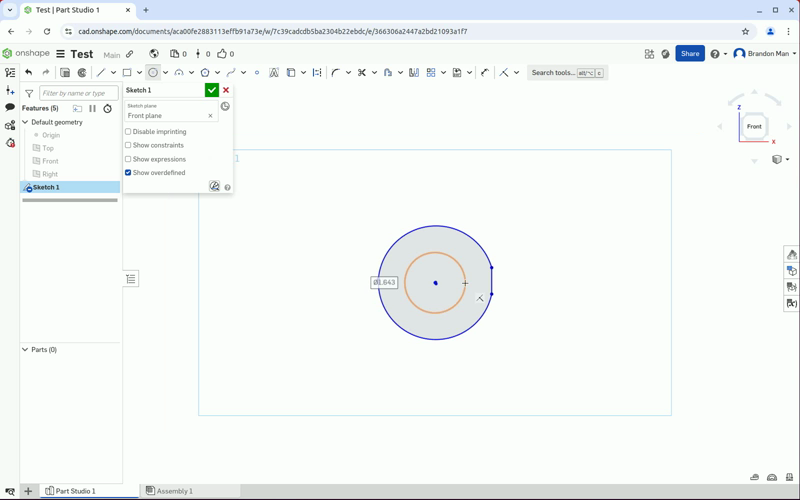
scroll(-6)
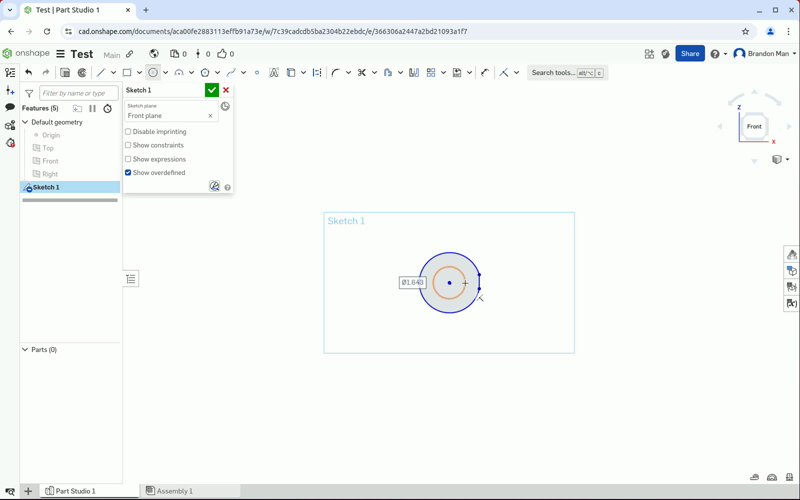
scroll(-6)
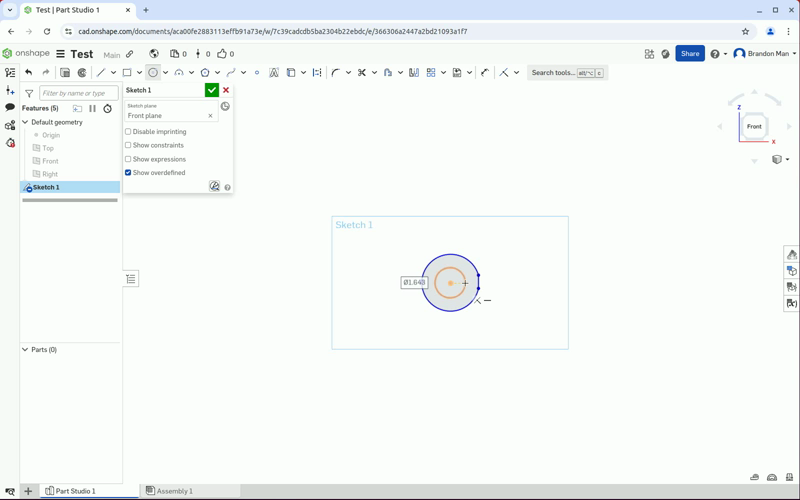
scroll(-6)
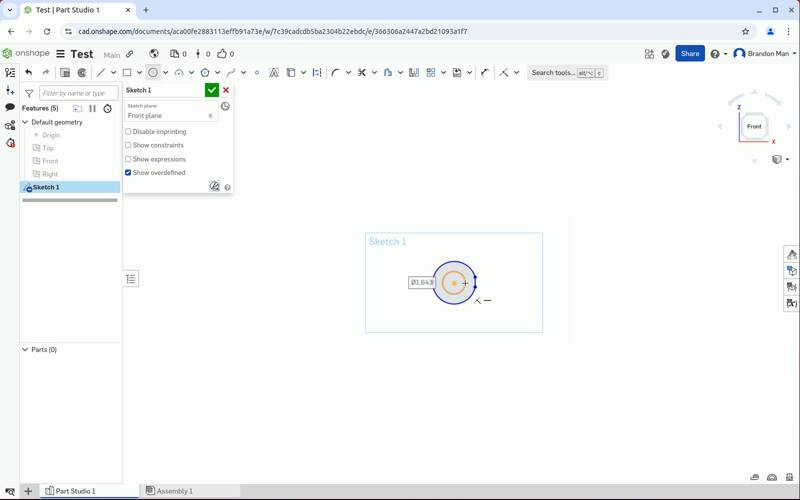
scroll(-6)
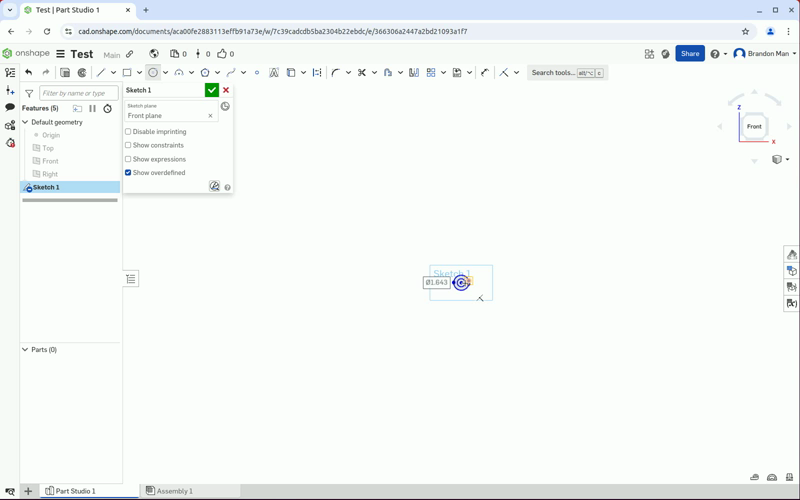
key(esc)
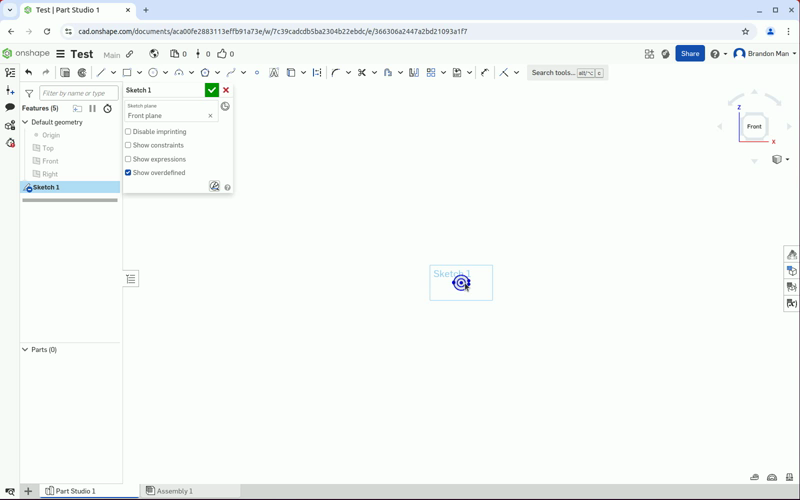
mouse_move(455, 280)
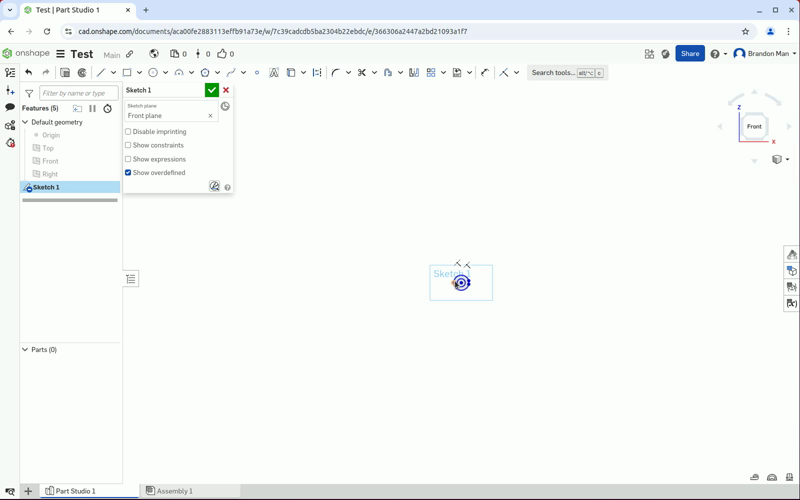
scroll(6)
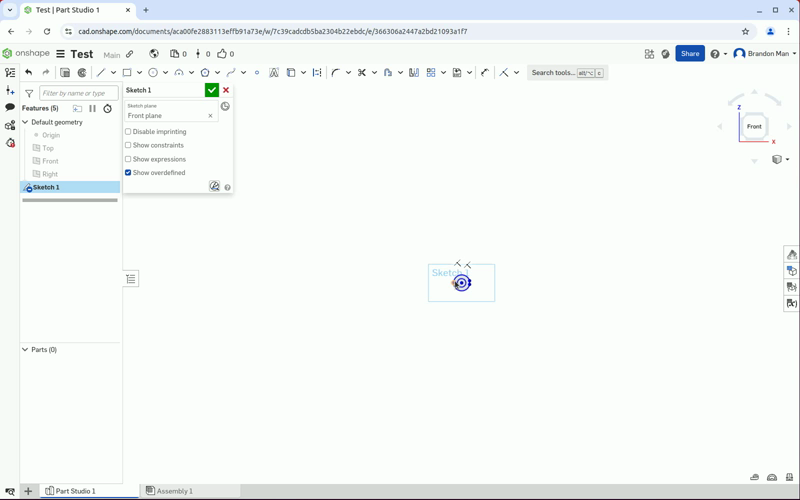
scroll(6)
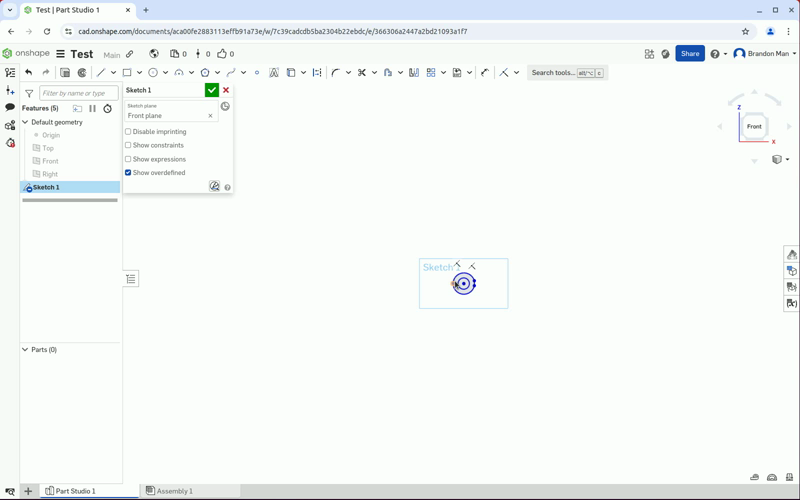
scroll(6)
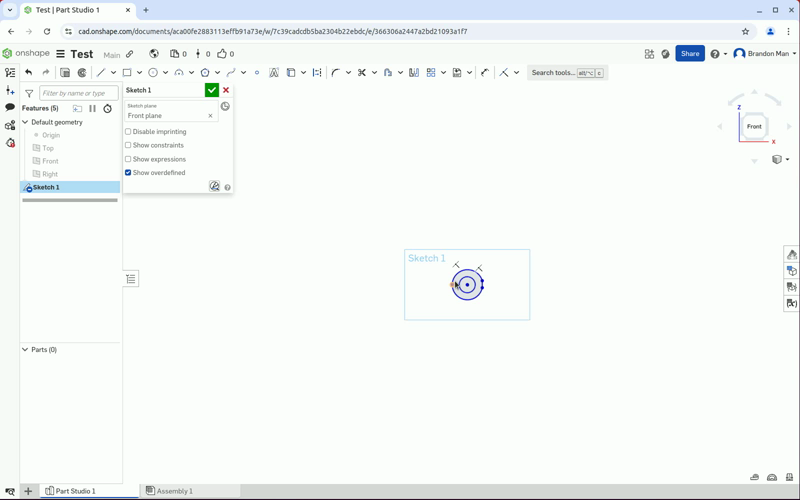
scroll(6)
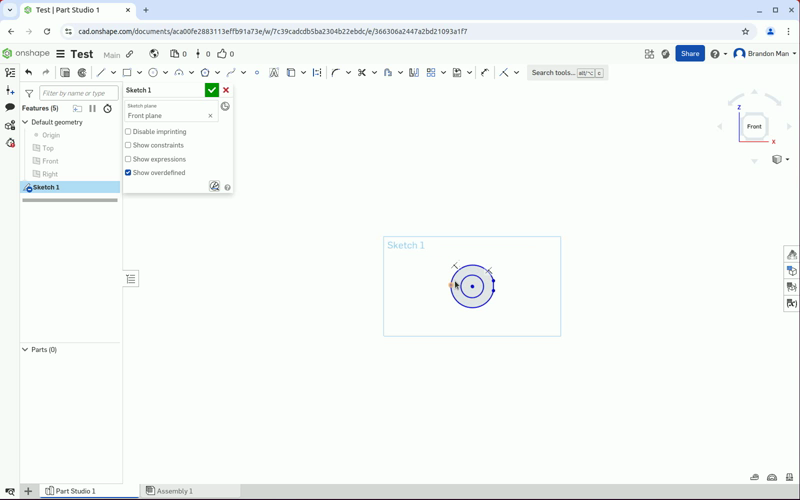
scroll(6)
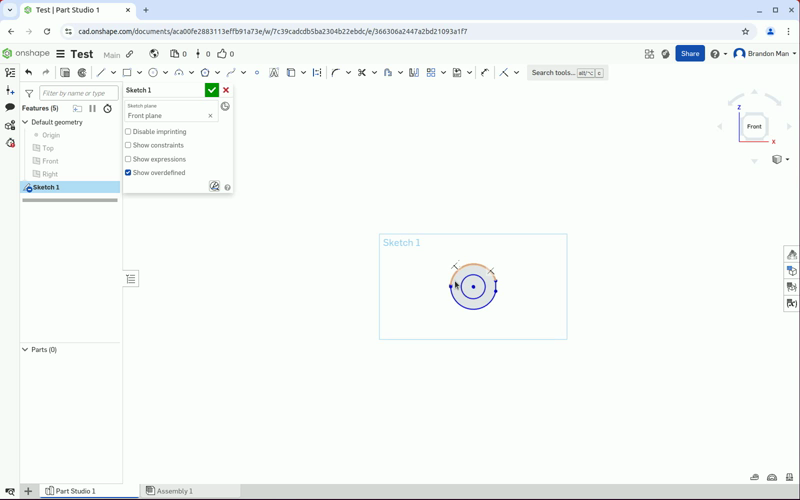
scroll(6)
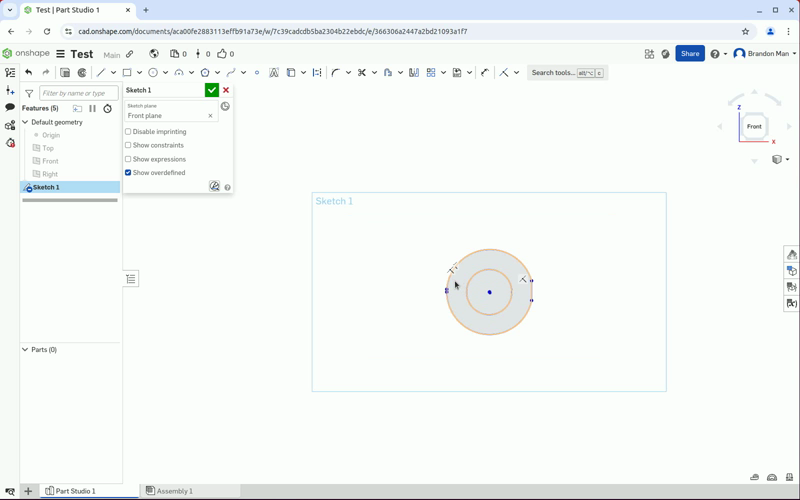
scroll(6)
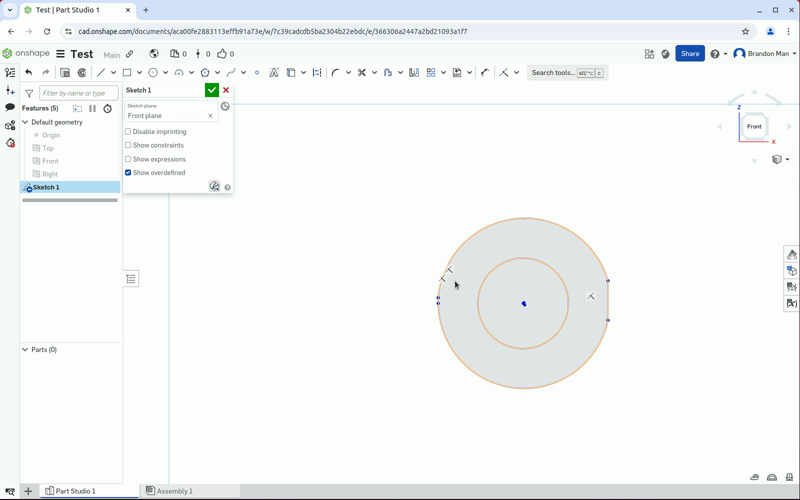
click(455, 280)
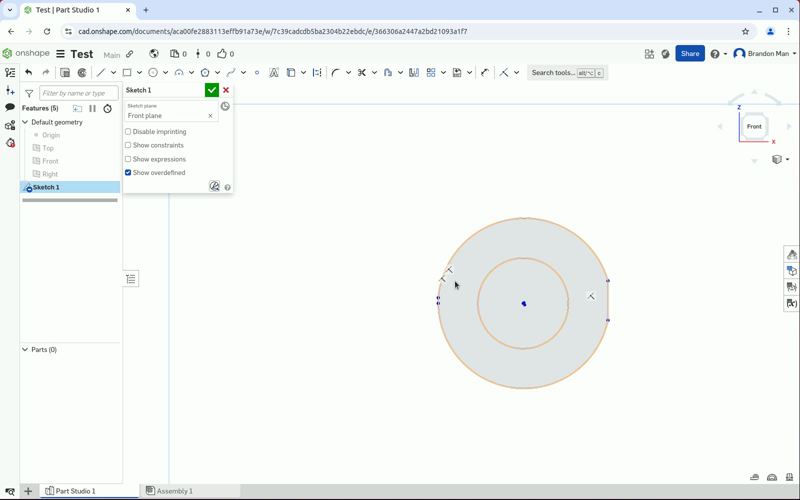
scroll(-6)
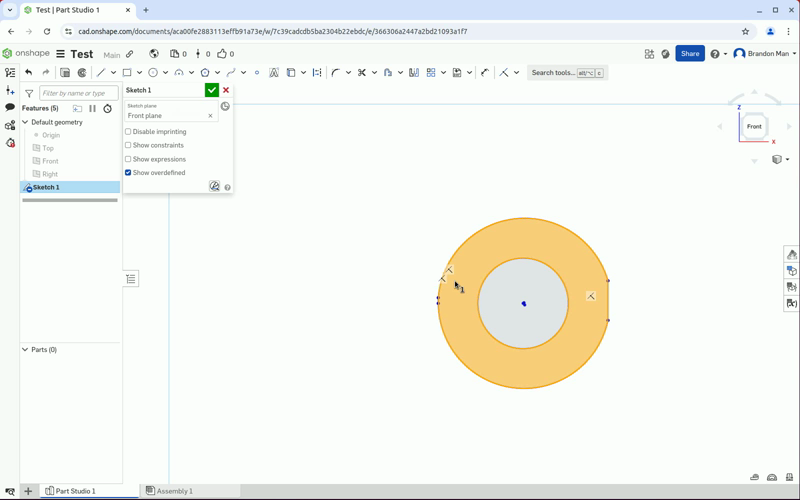
scroll(-6)
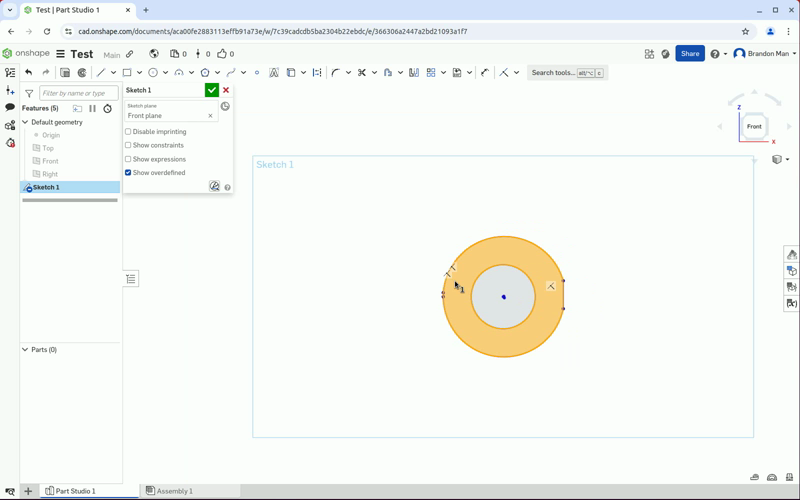
scroll(-6)
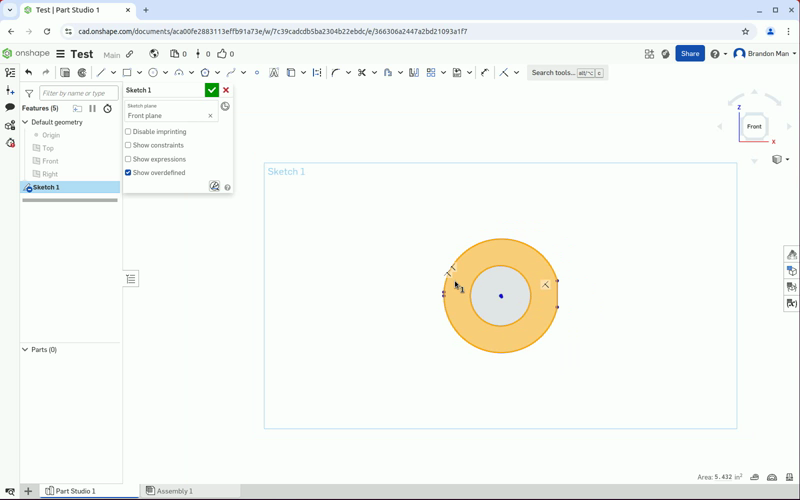
scroll(-6)
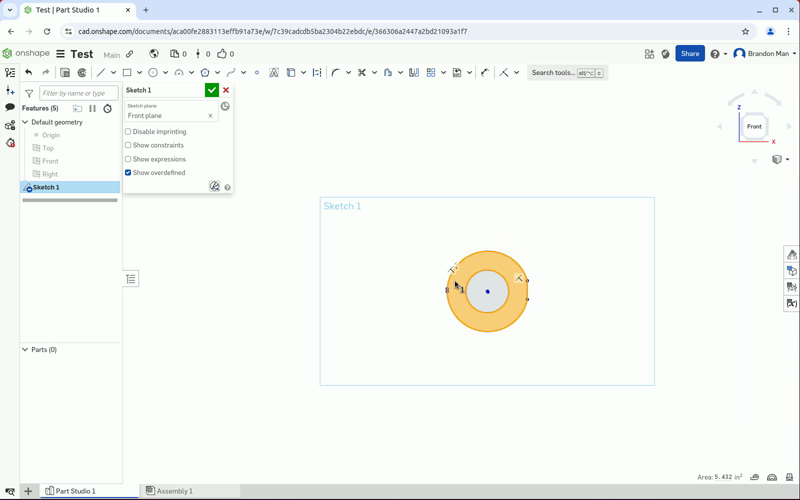
scroll(-6)
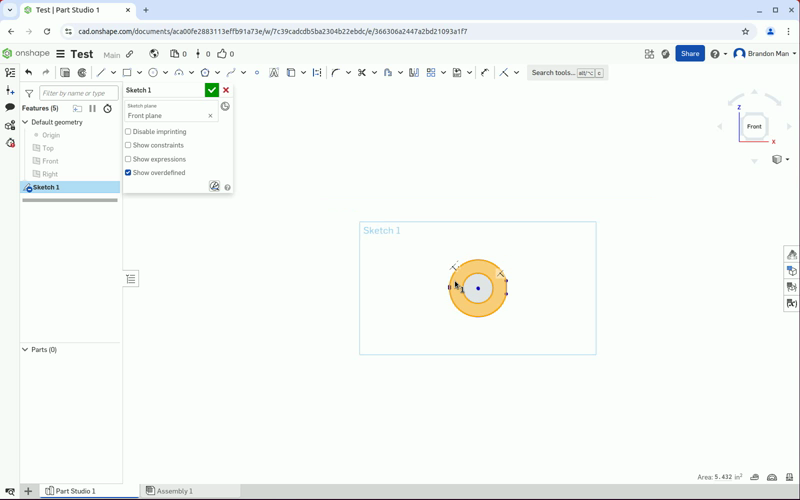
scroll(-6)
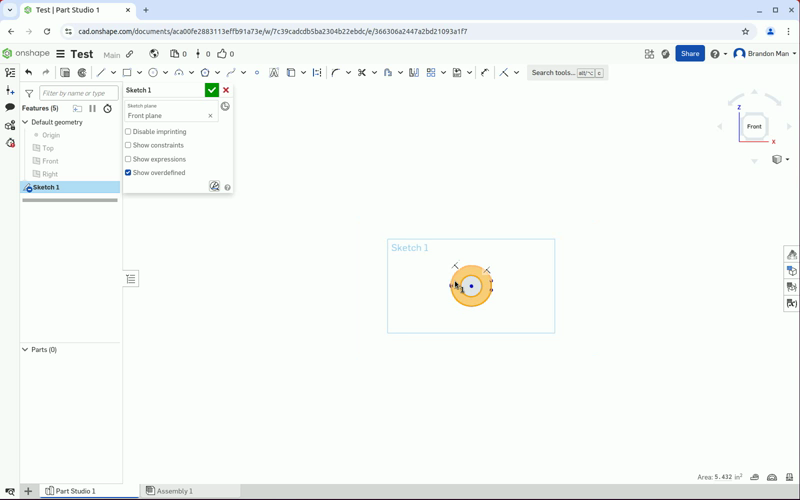
scroll(-6)
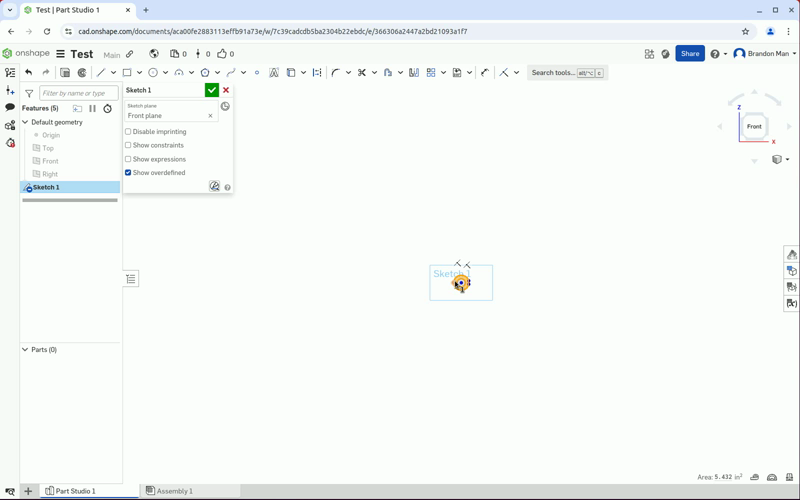
mouse_move(73, 352)
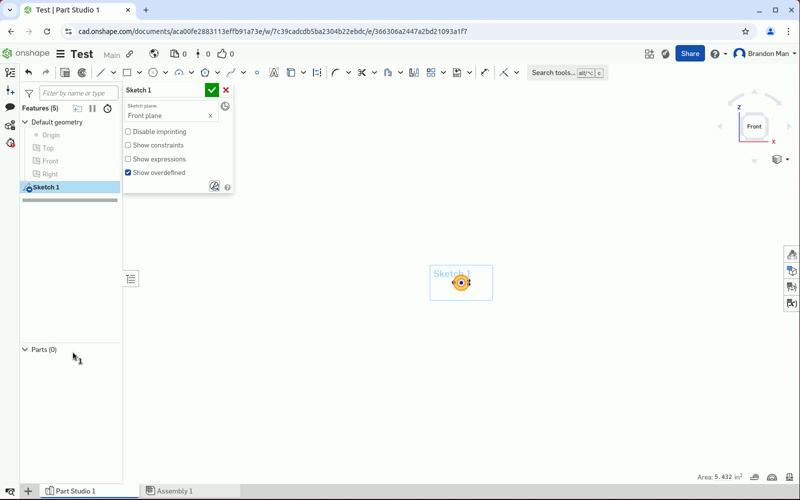
key(shift+y)
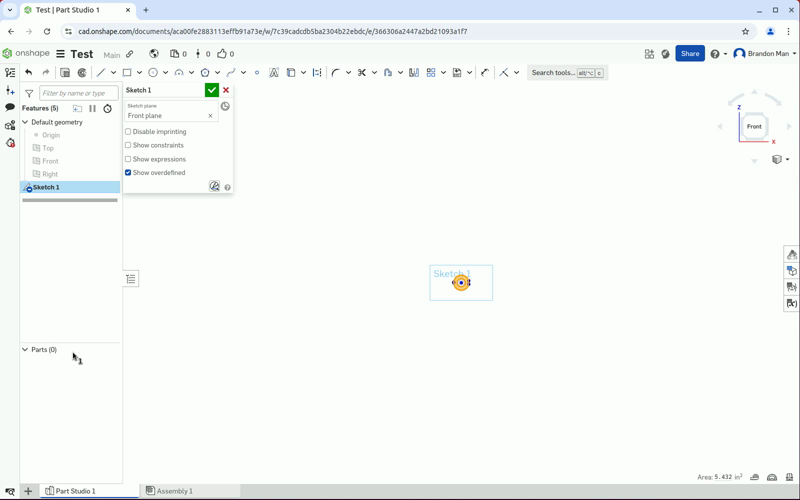
key(shift+e)
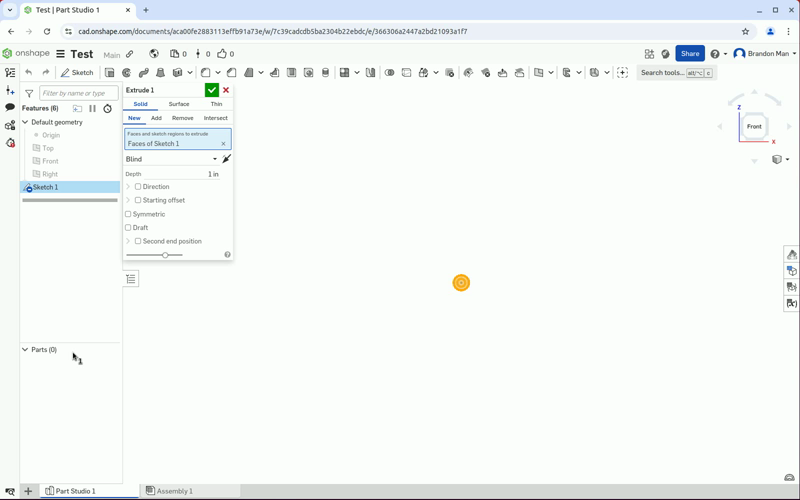
mouse_move(143, 106)
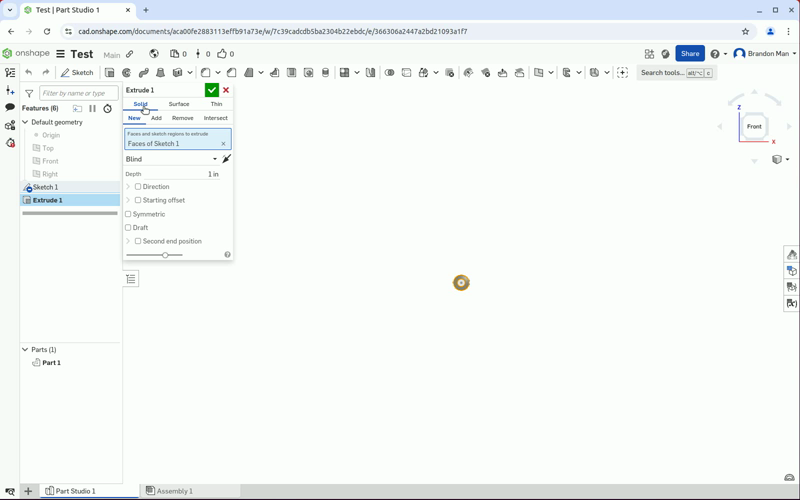
click(143, 106)
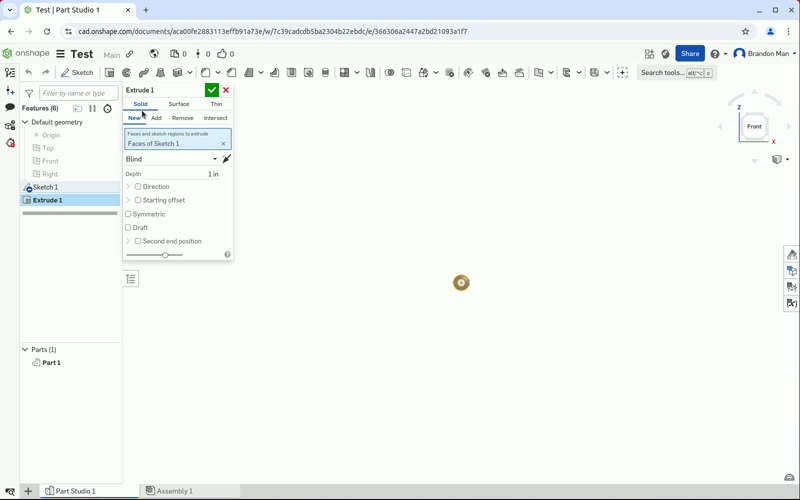
mouse_move(137, 120)
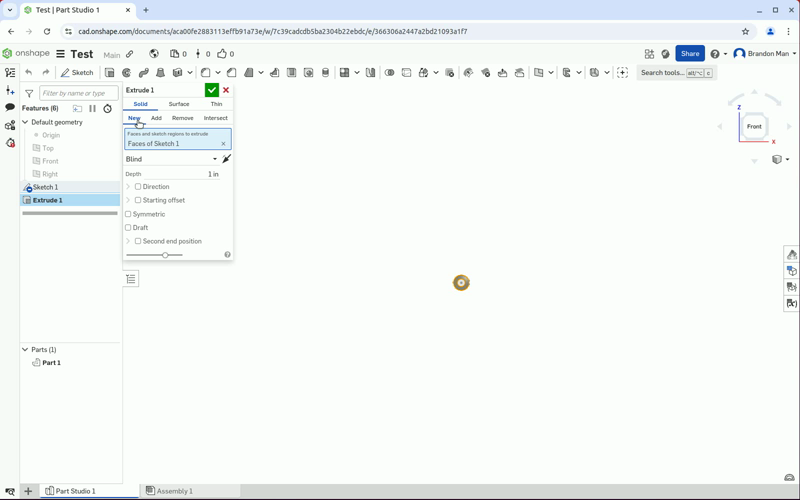
click(137, 120)
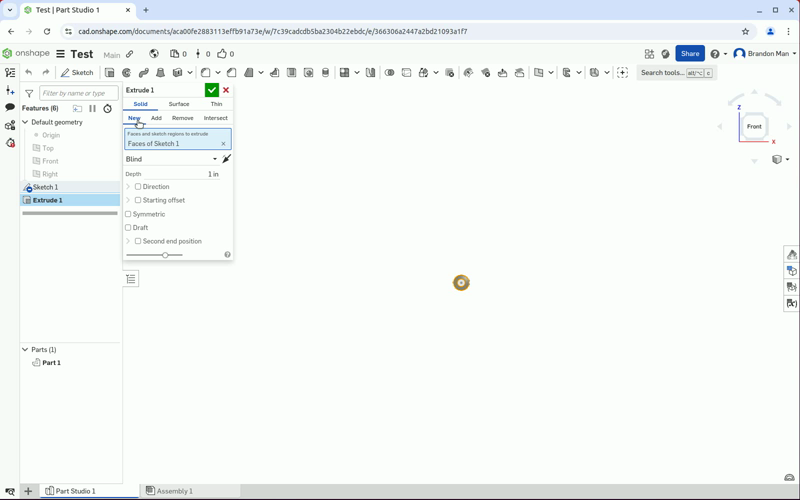
key(tab, 4)
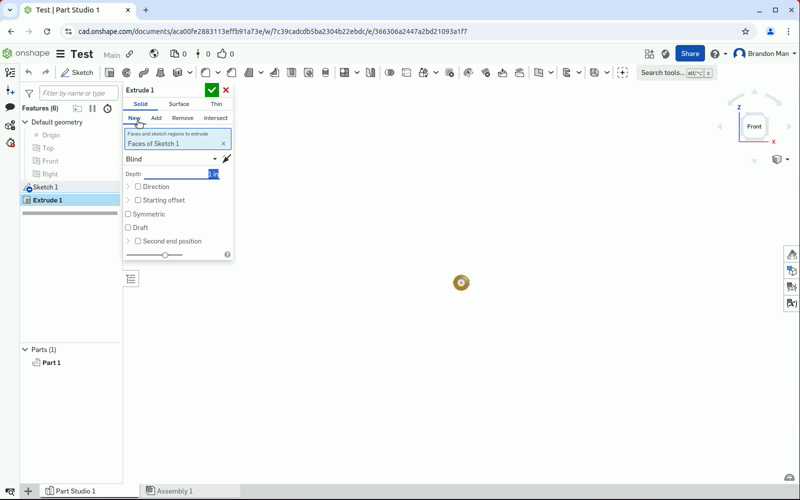
text(5.778)
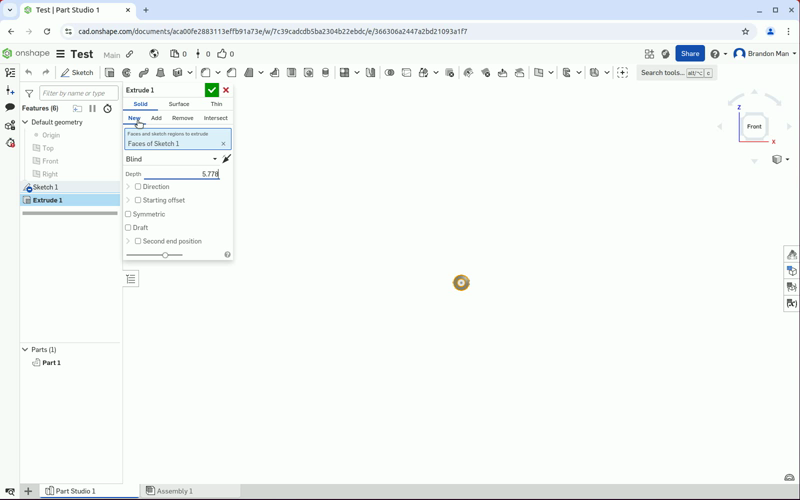
key(tab, 3)
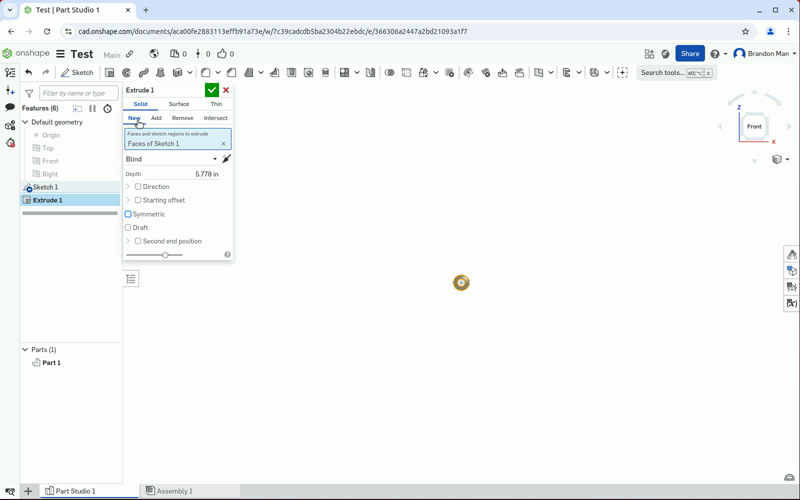
key(space)
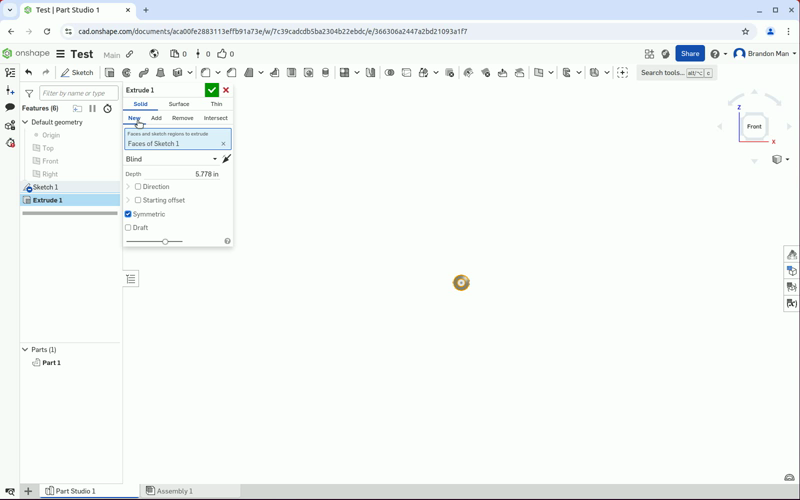
key(enter)
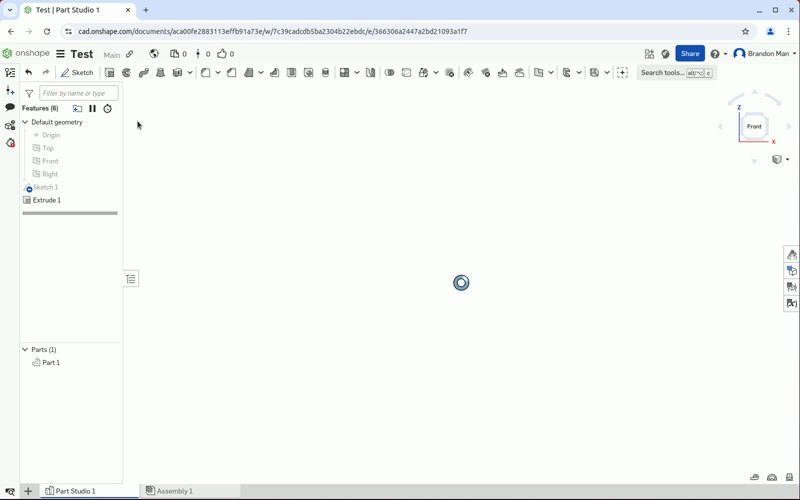
key(shift+h)
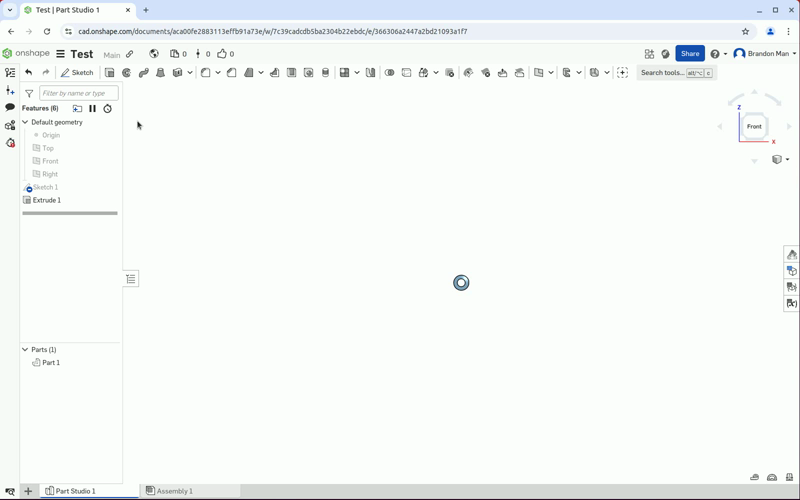
key(shift+h)
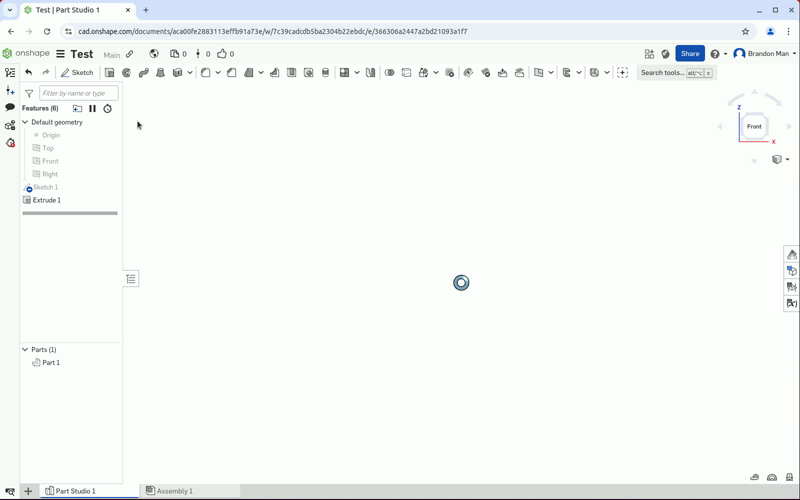
mouse_move(73, 189)
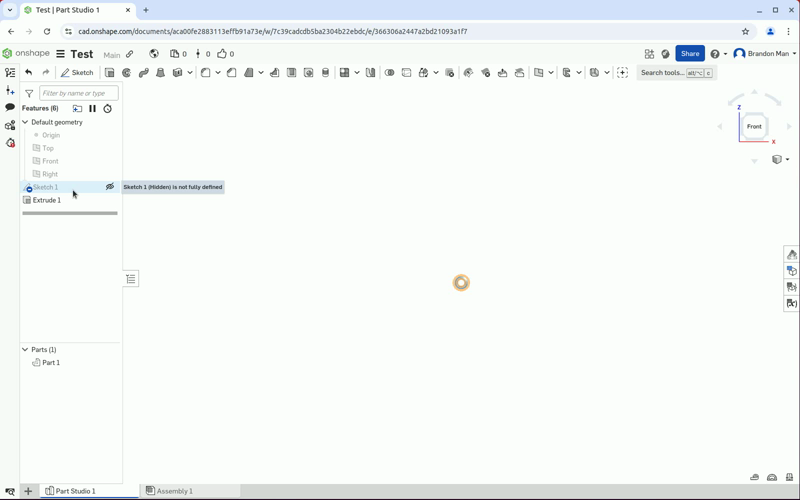
click(73, 189)
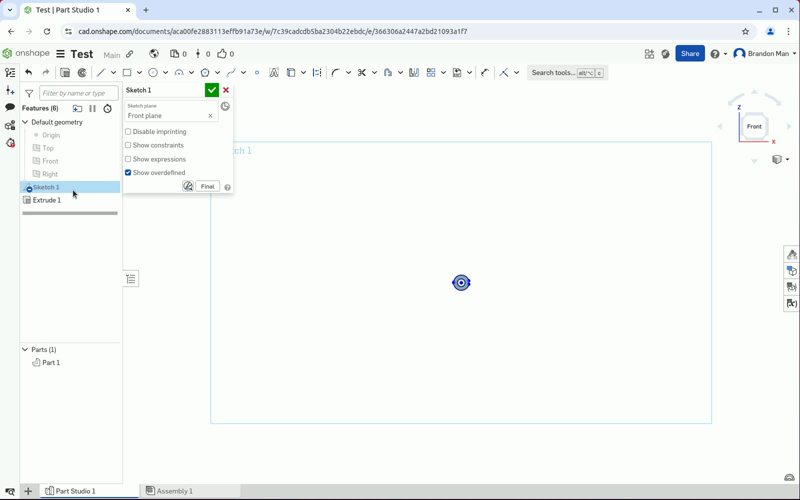
mouse_move(229, 92)
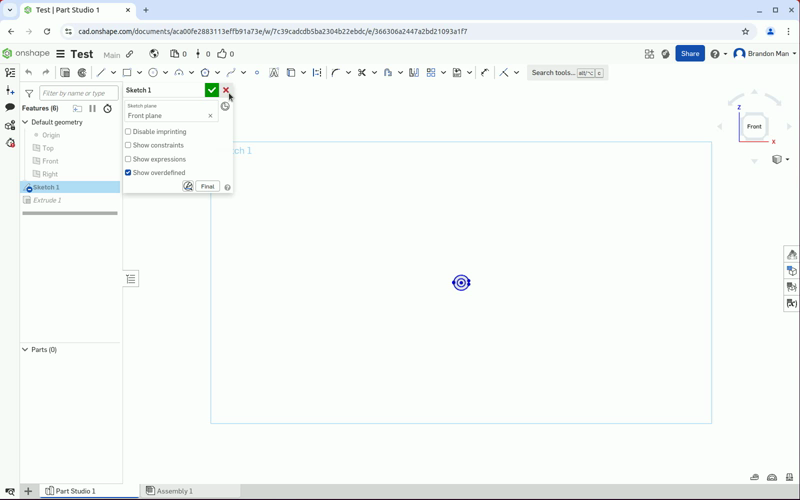
click(229, 92)
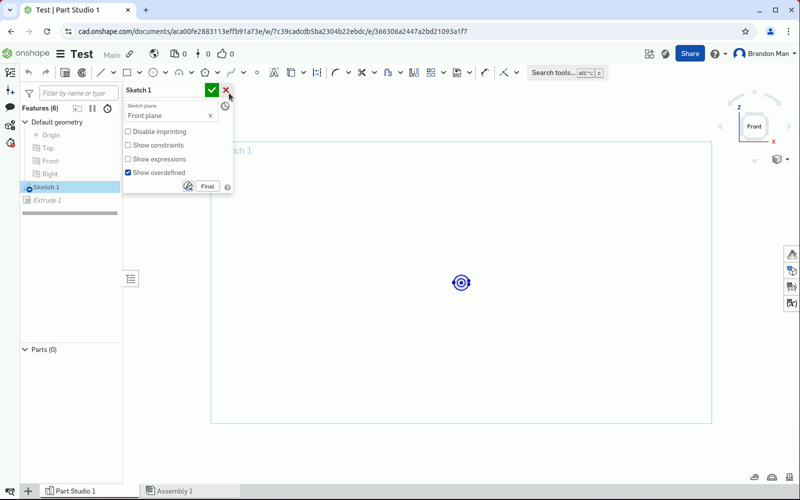
key(shift+s)
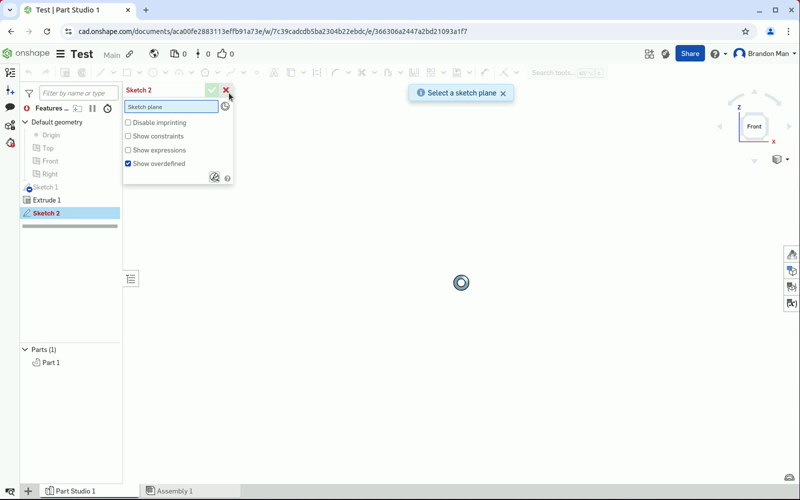
mouse_move(73, 163)
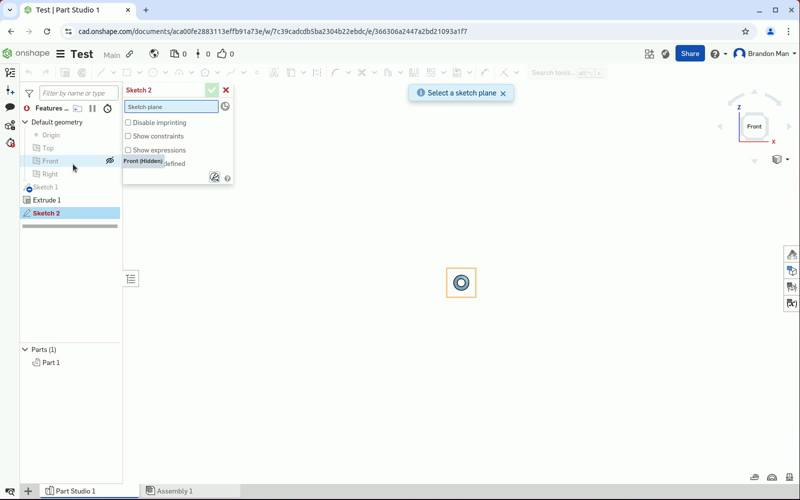
click(73, 163)
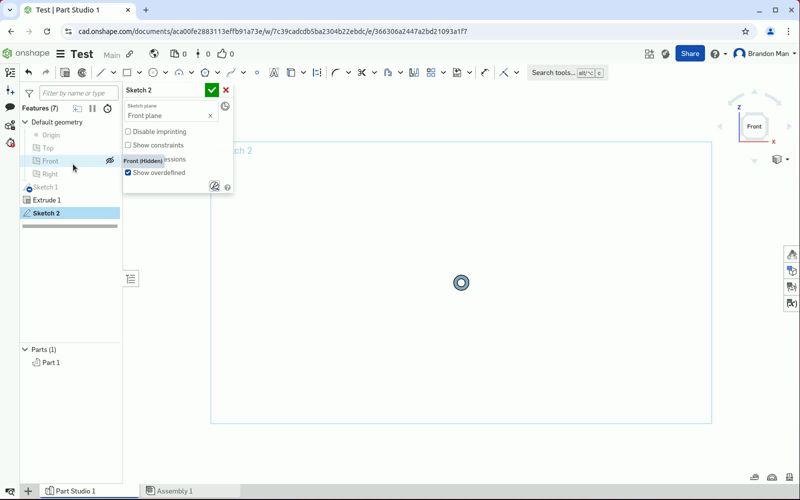
mouse_move(73, 352)
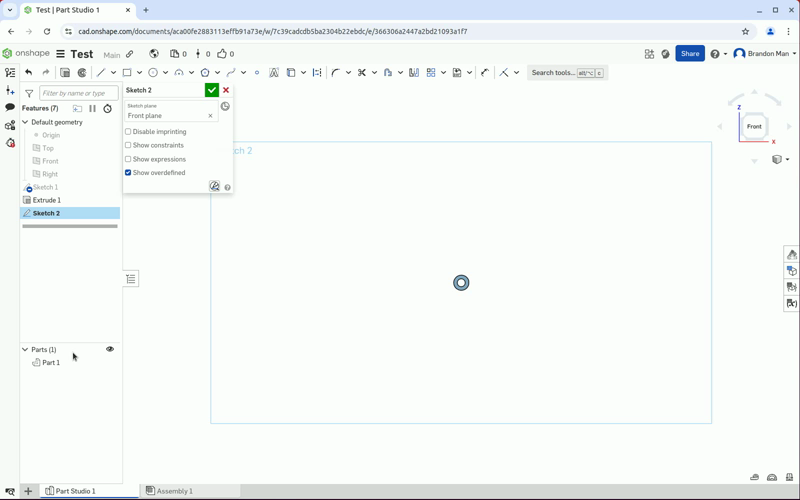
key(y)
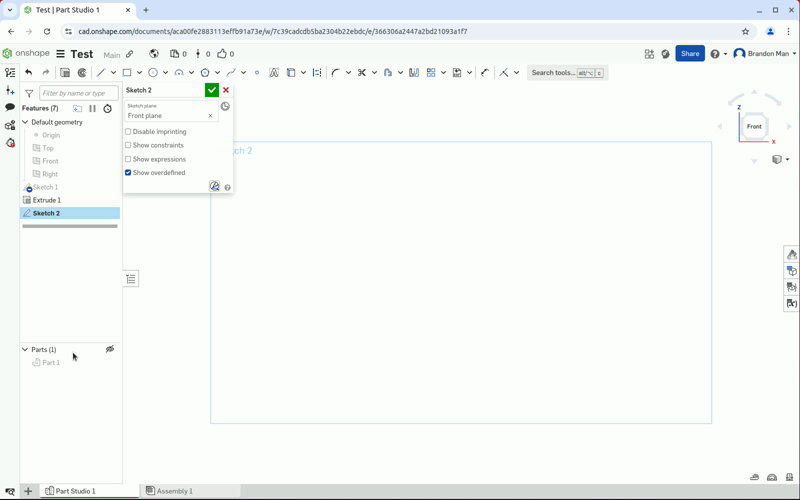
key(a)
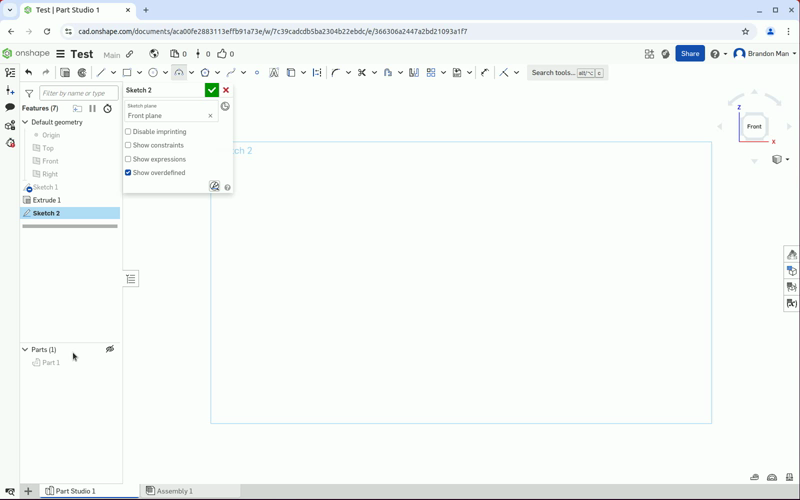
key_down(shift)
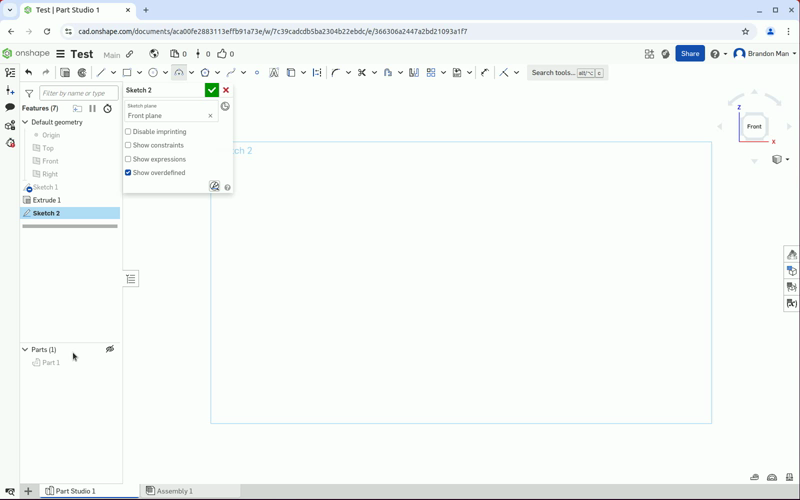
mouse_move(453, 281)
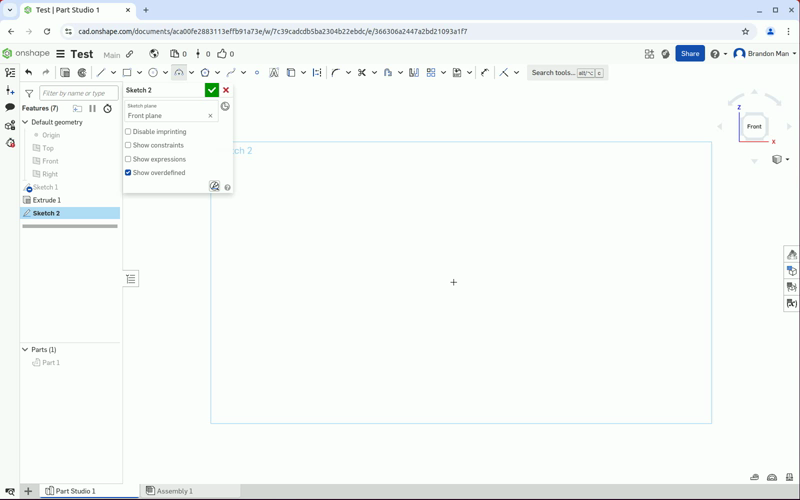
click(453, 281)
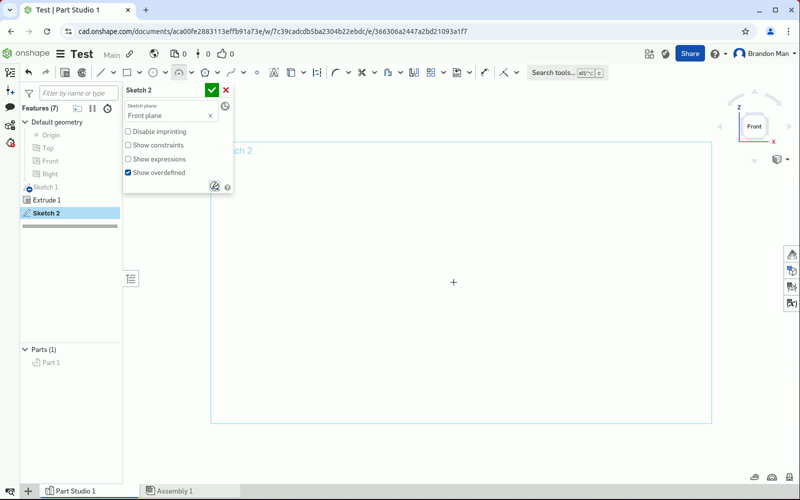
key_up(shift)
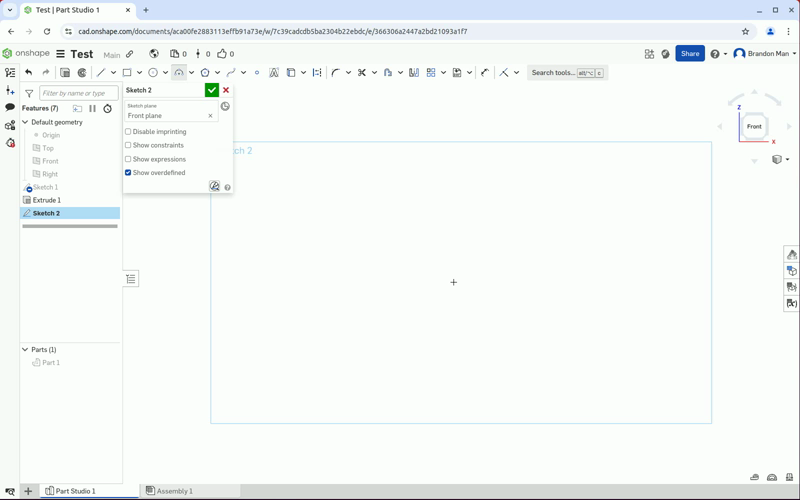
key_down(shift)
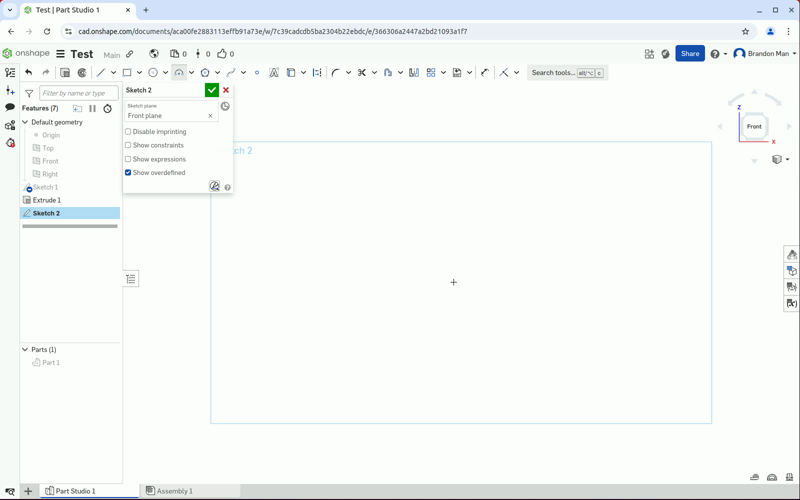
mouse_move(467, 280)
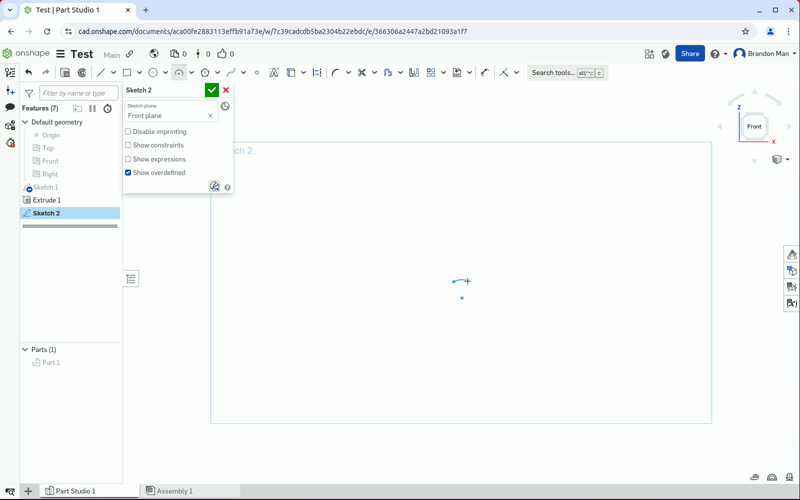
click(467, 280)
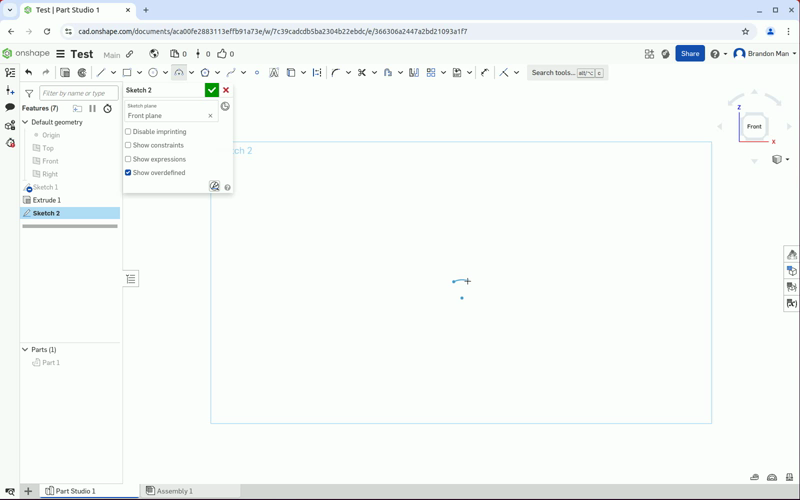
mouse_move(460, 275)
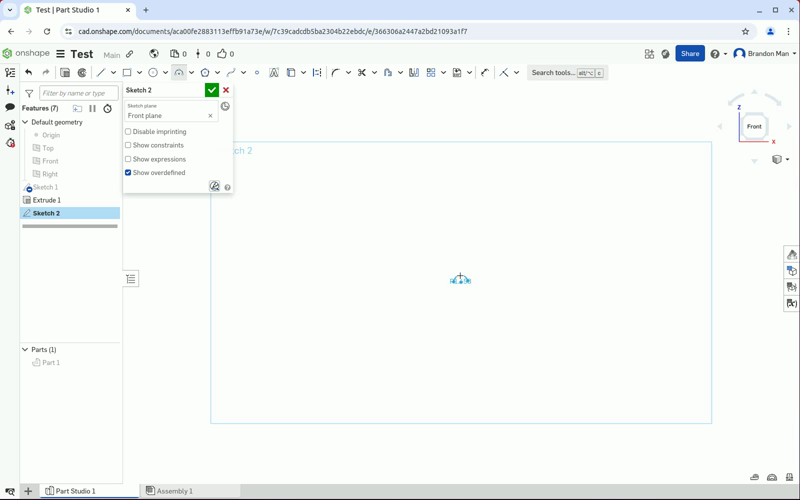
click(460, 275)
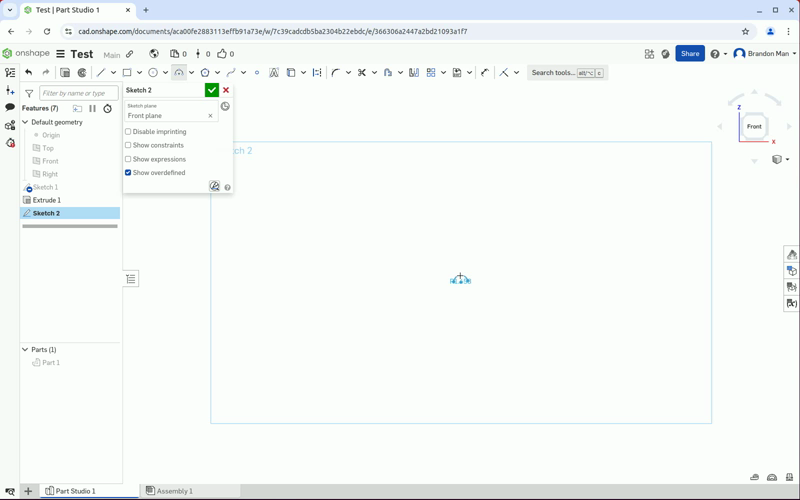
key_up(shift)
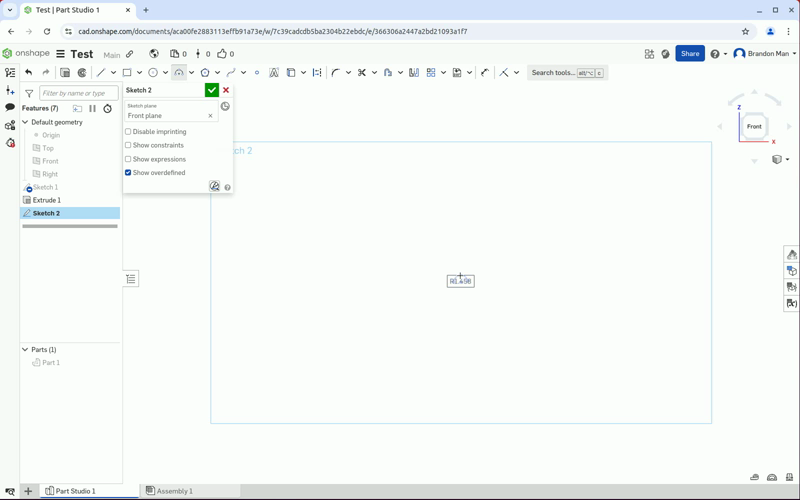
key(esc)
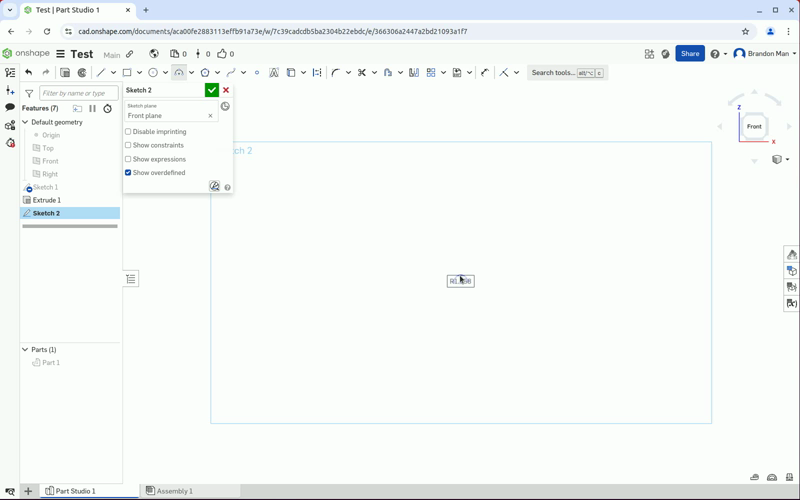
key(l)
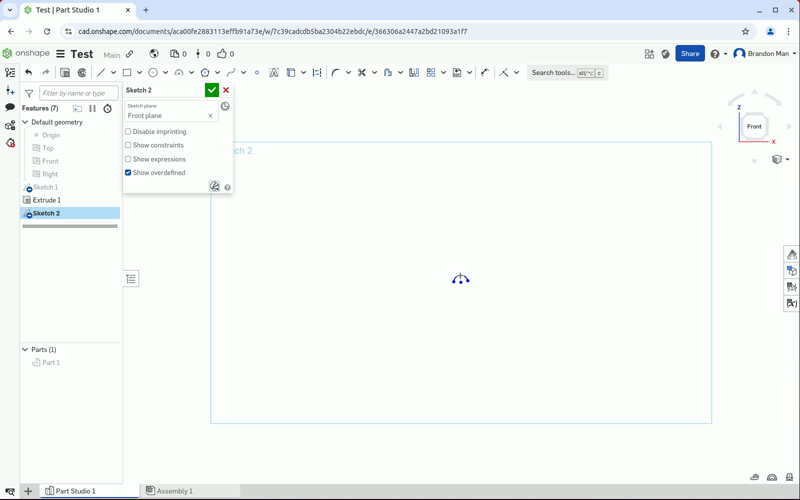
mouse_move(467, 280)
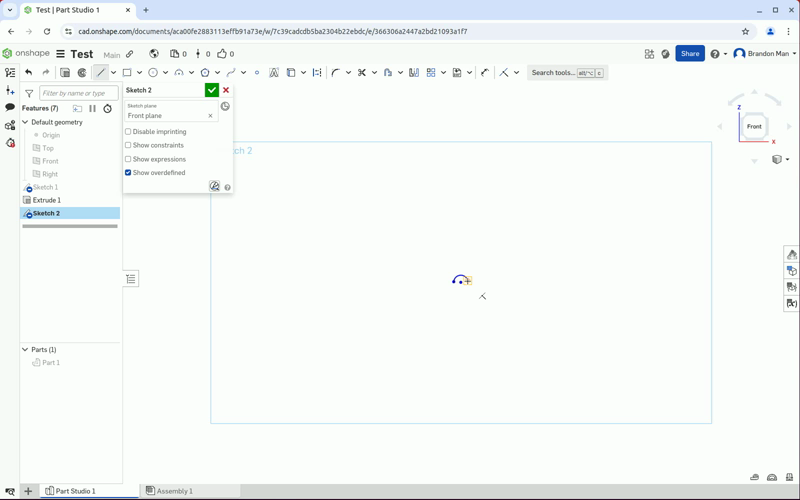
click(467, 280)
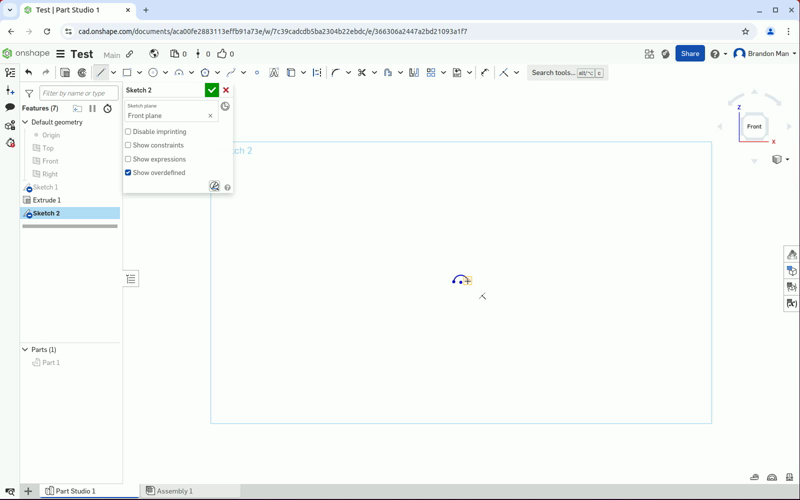
key_down(shift)
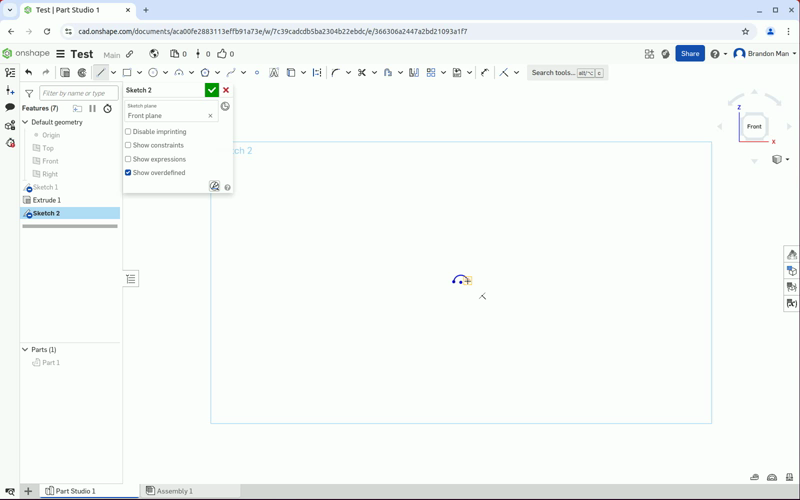
mouse_move(460, 170)
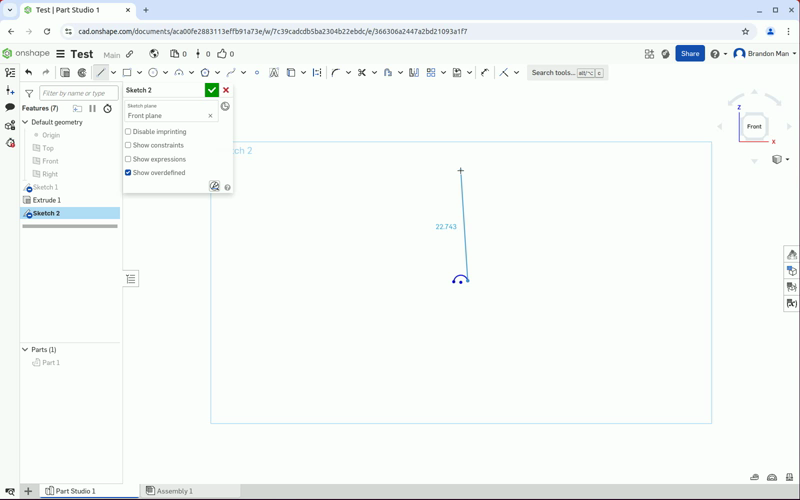
click(460, 170)
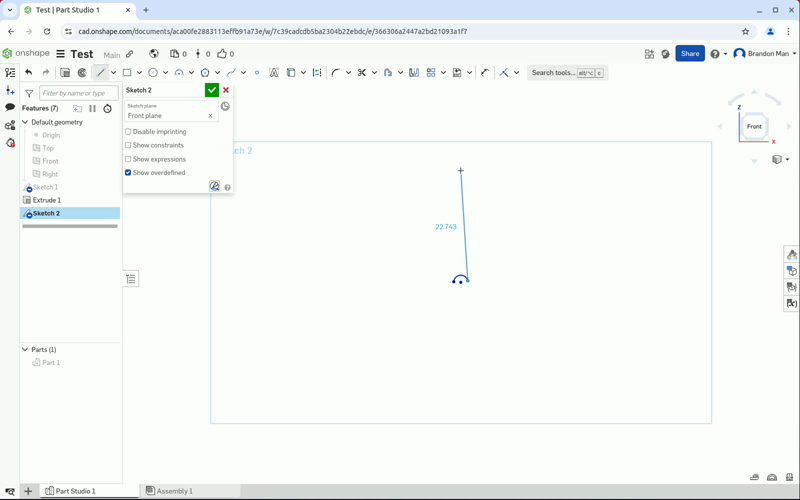
key_up(shift)
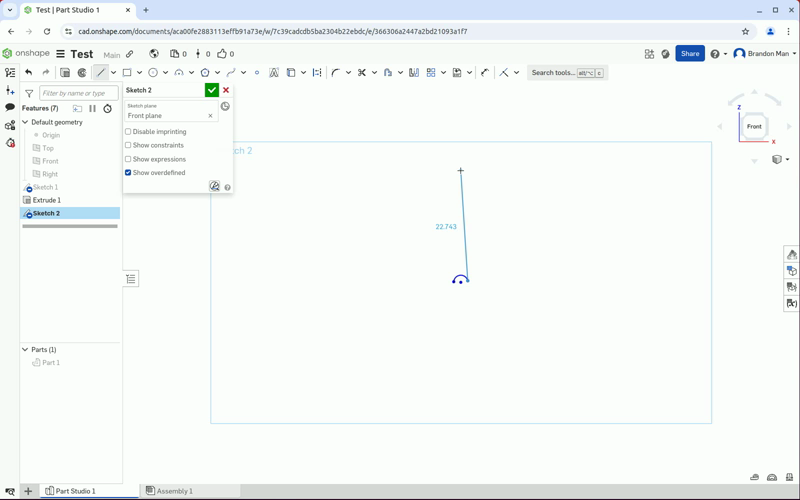
key_down(shift)
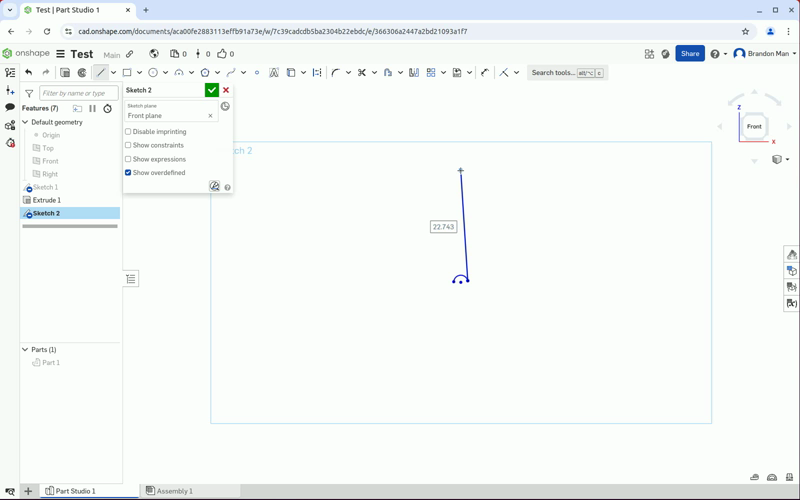
mouse_move(453, 281)
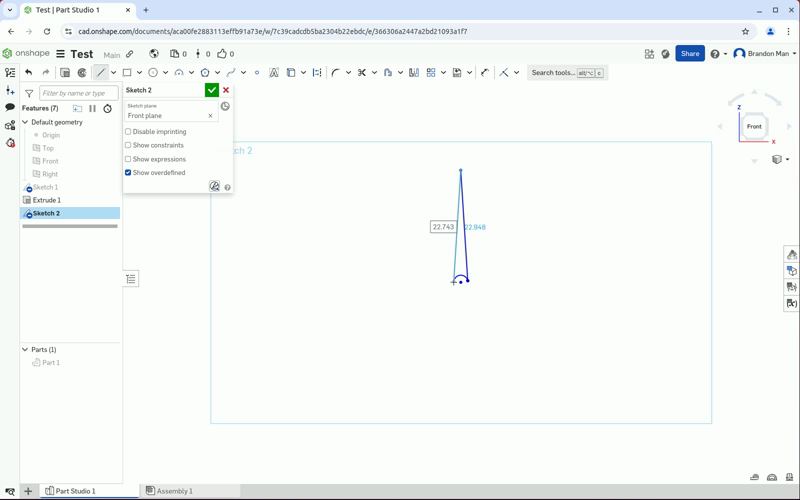
key_up(shift)
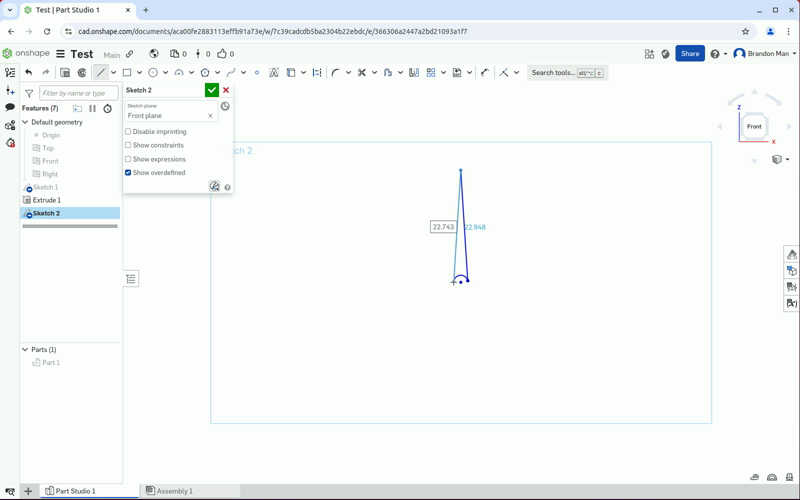
click(453, 281)
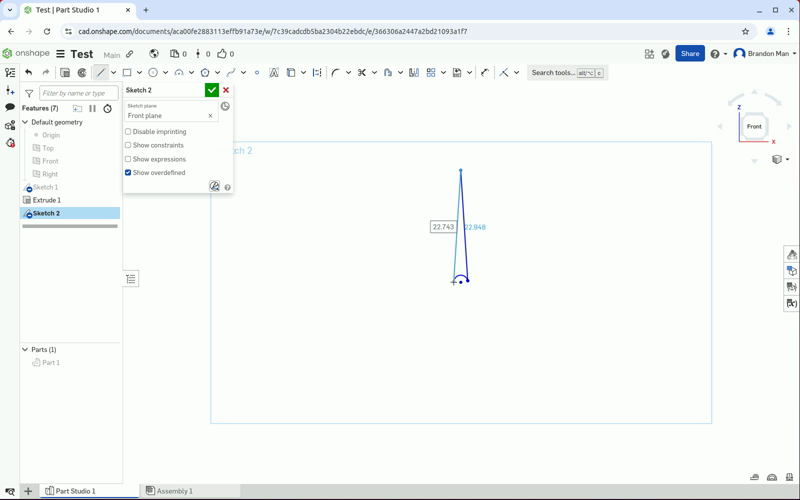
key(esc)
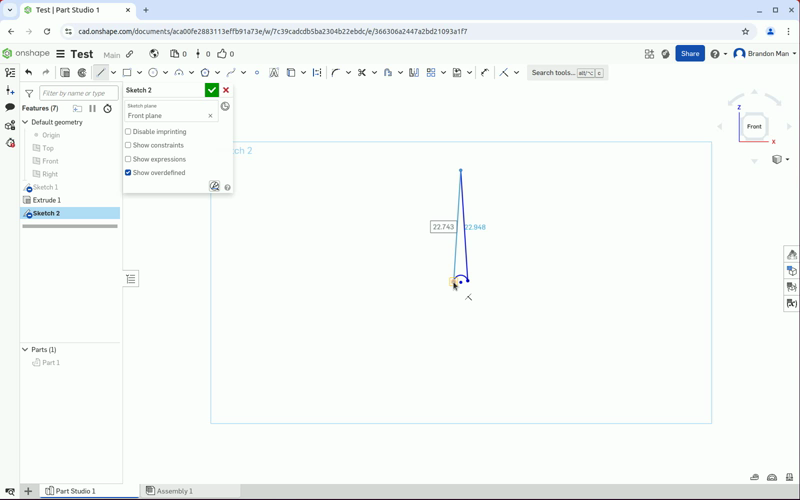
mouse_move(462, 274)
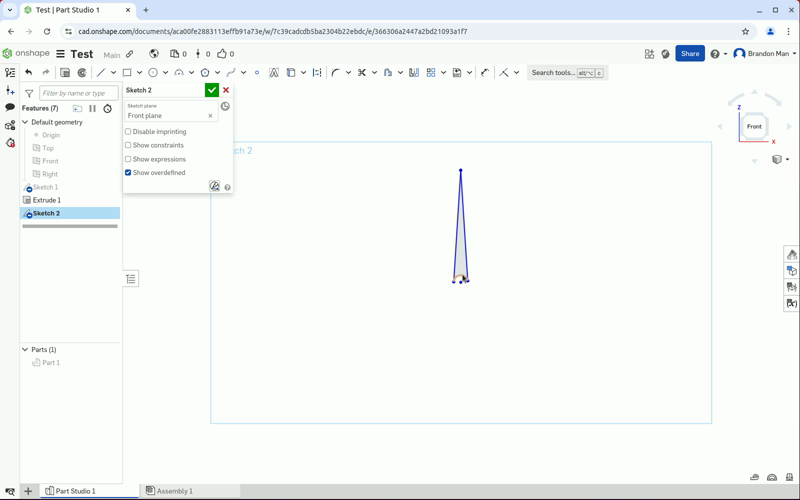
scroll(6)
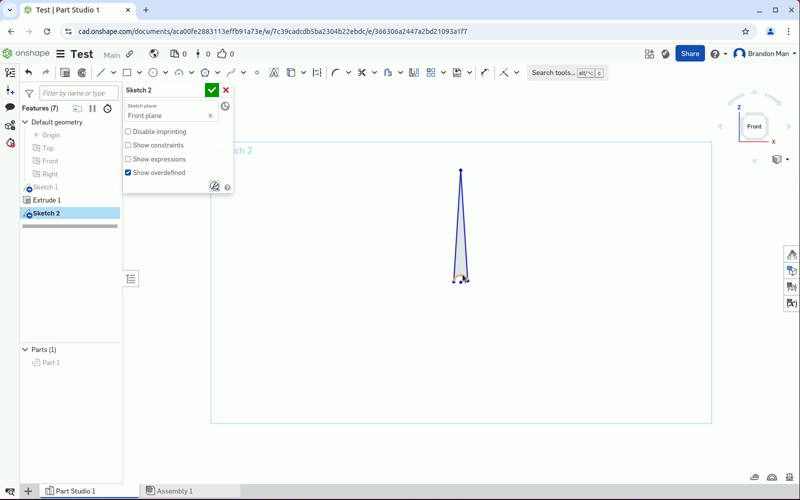
scroll(6)
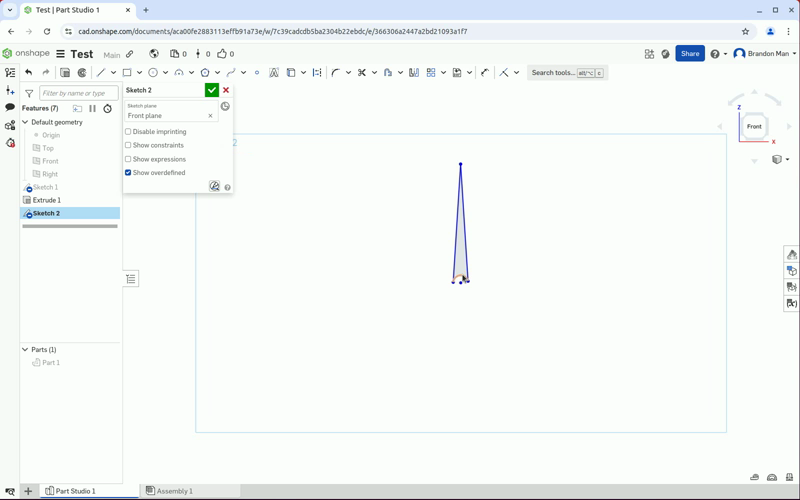
scroll(6)
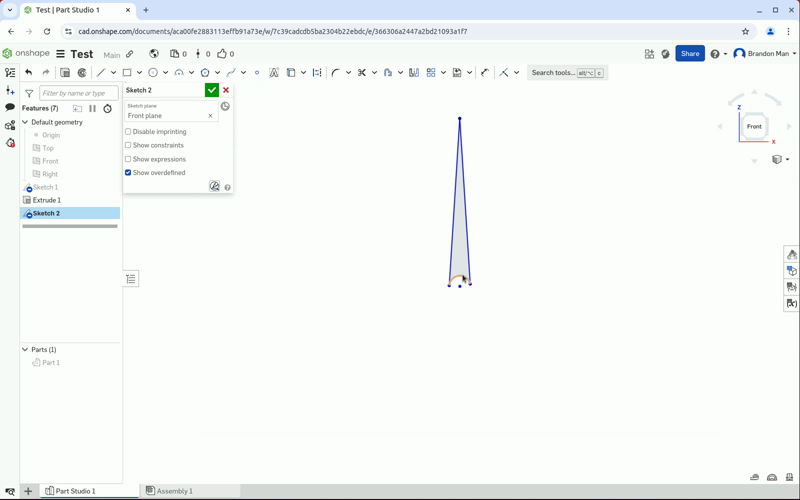
scroll(6)
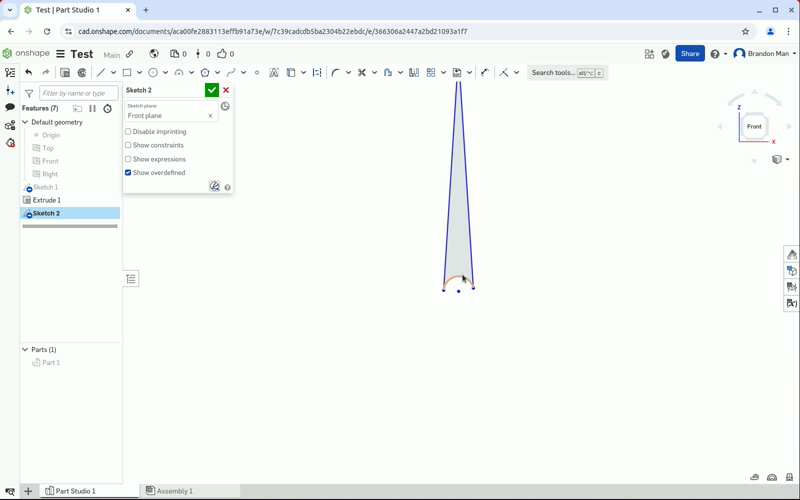
scroll(6)
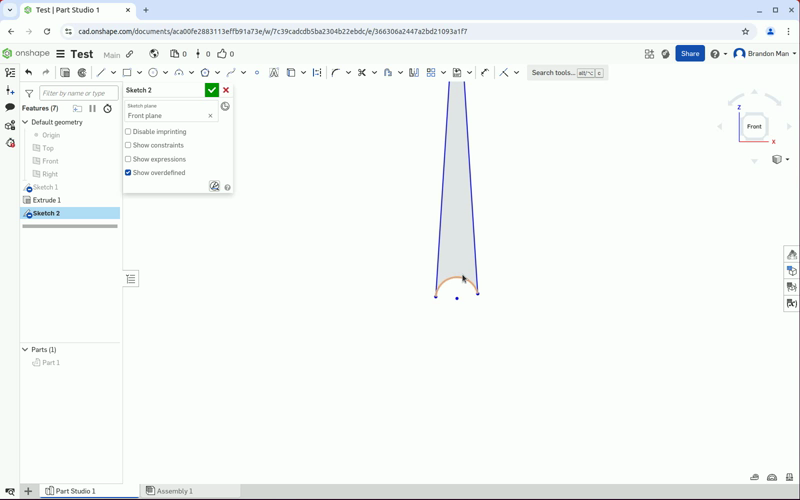
scroll(6)
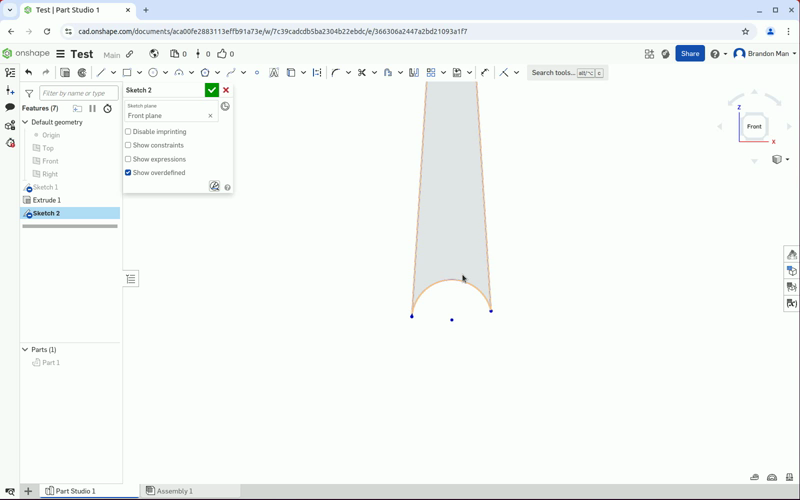
scroll(6)
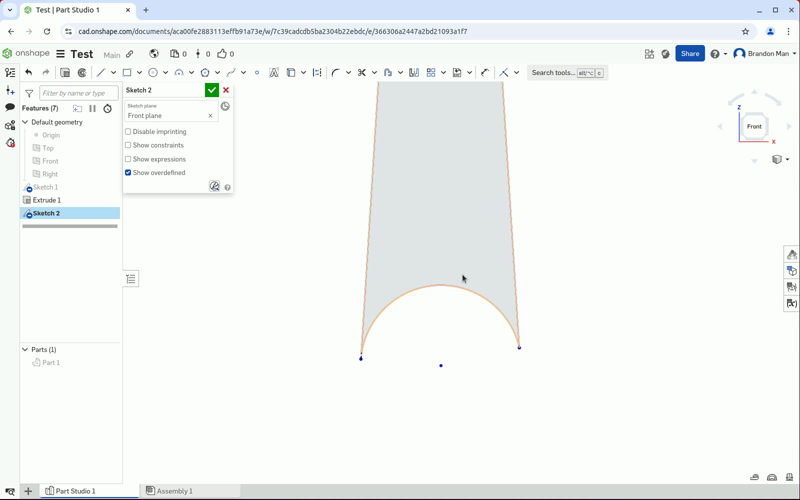
click(462, 274)
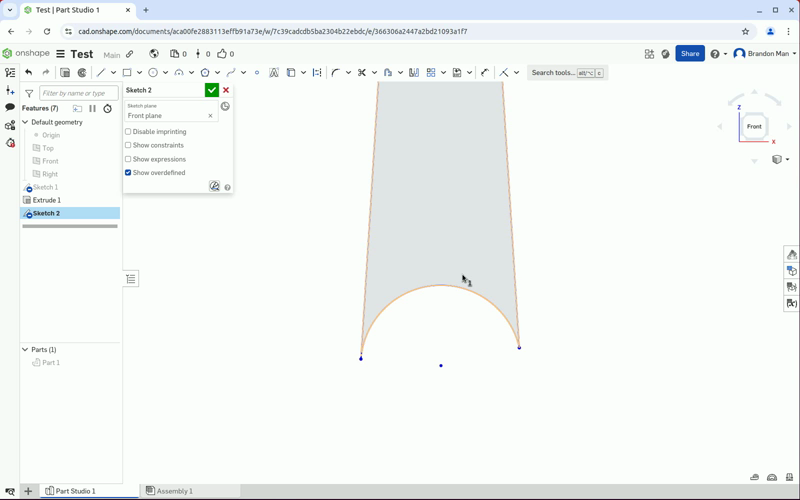
scroll(-6)
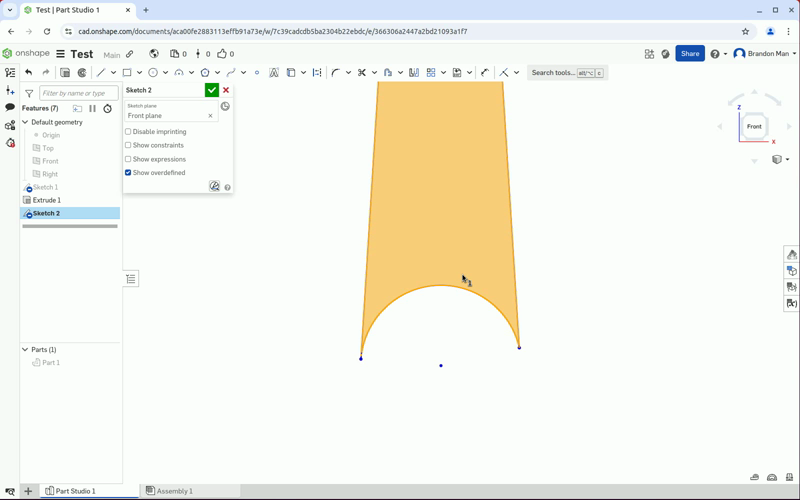
scroll(-6)
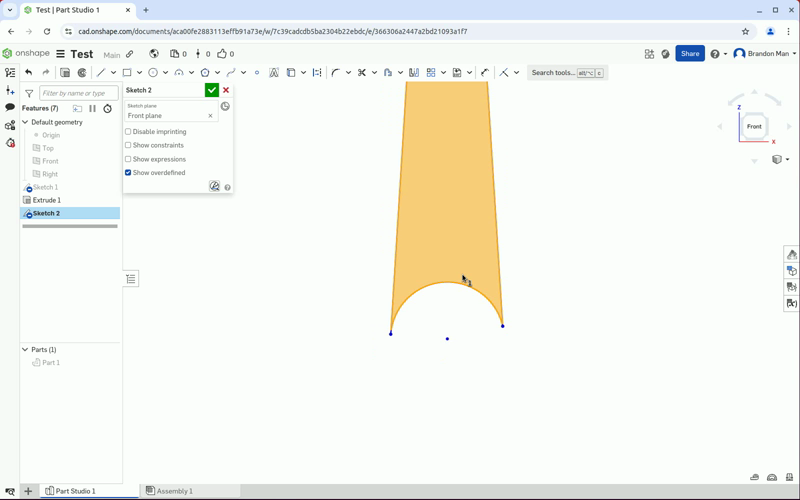
scroll(-6)
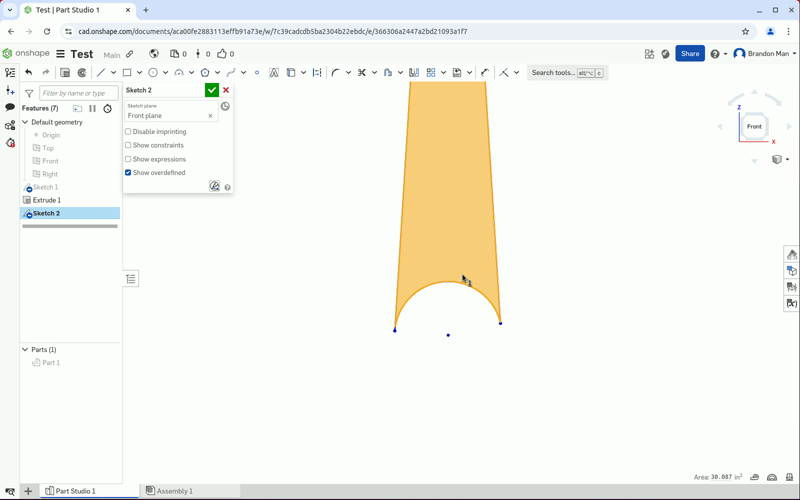
scroll(-6)
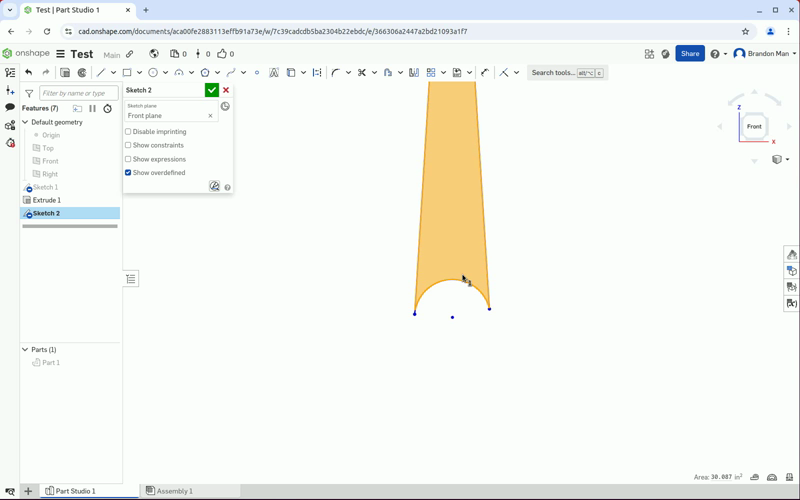
scroll(-6)
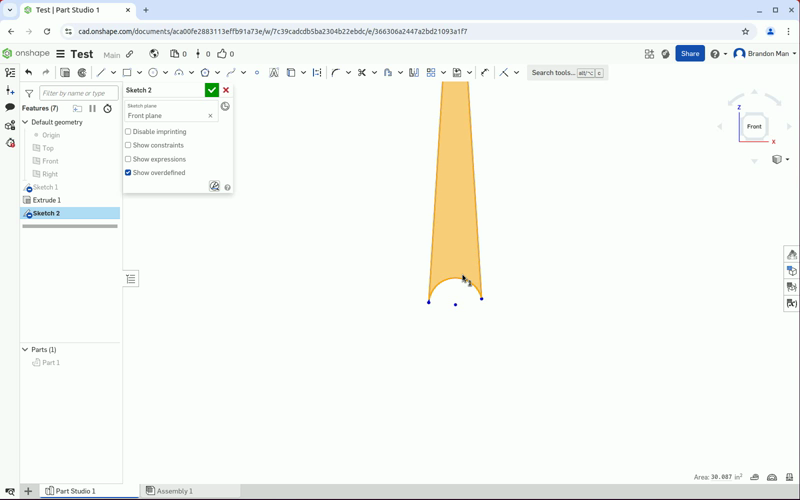
scroll(-6)
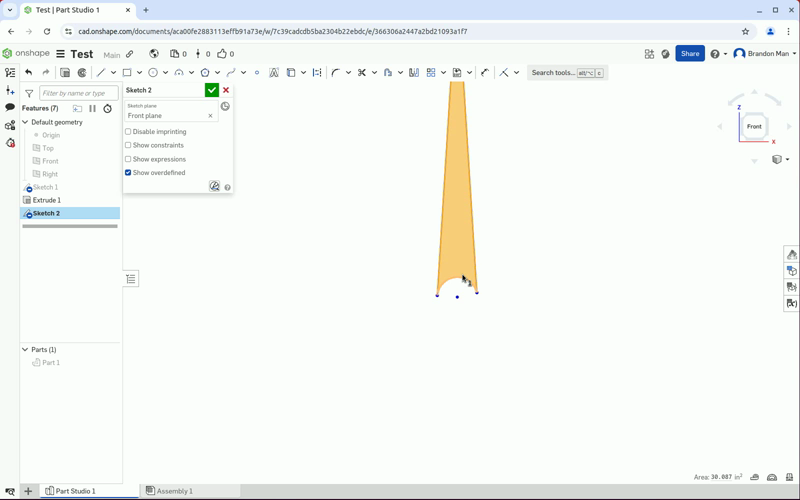
scroll(-6)
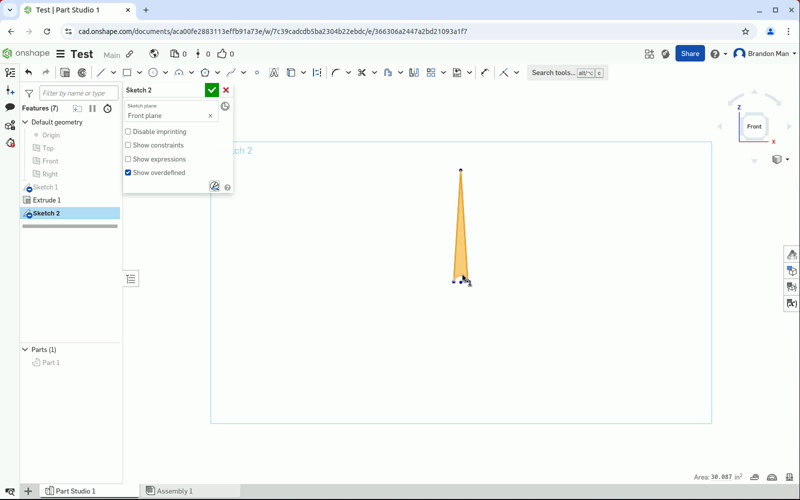
mouse_move(73, 352)
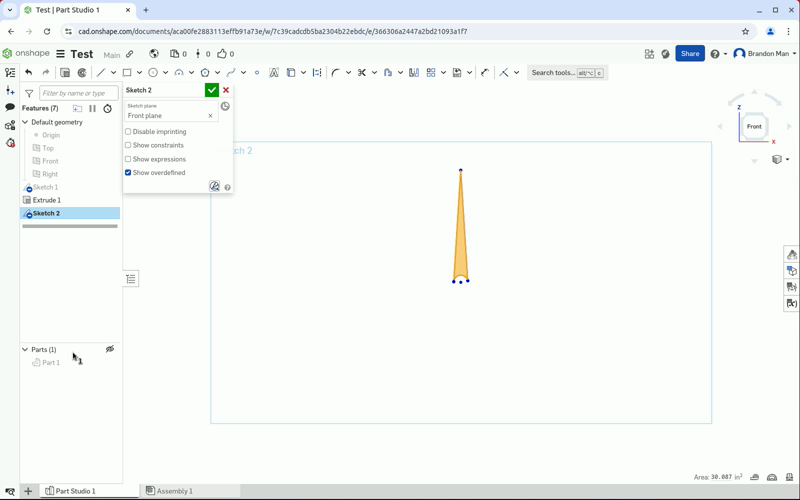
key(shift+y)
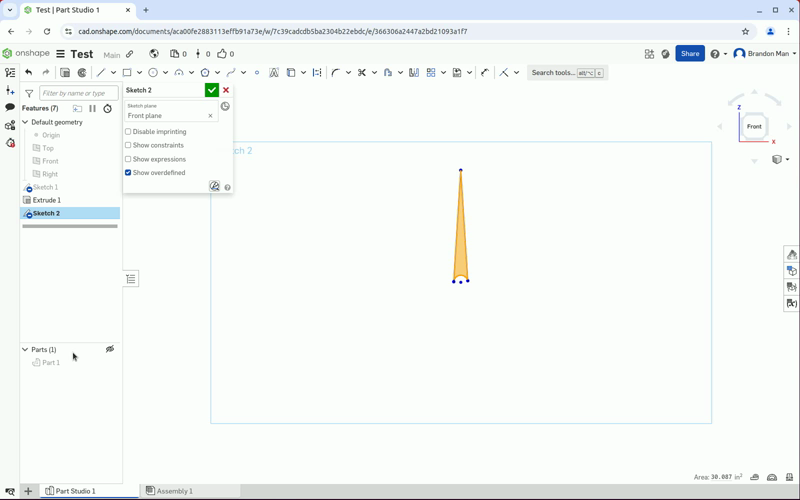
key(shift+e)
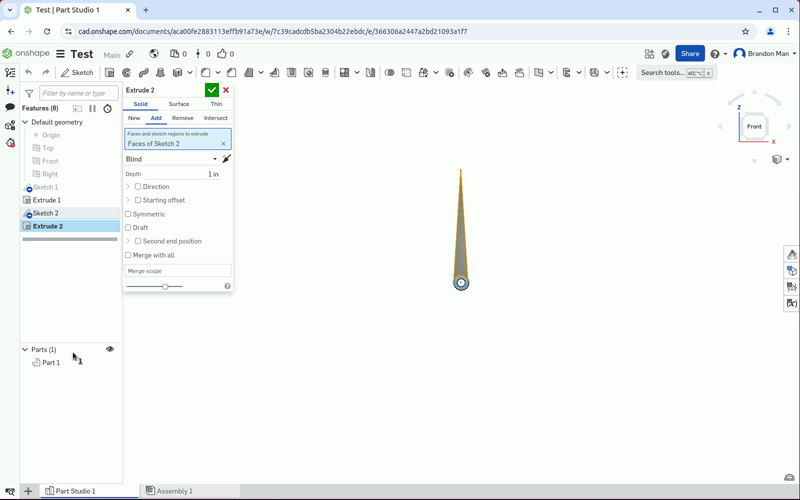
mouse_move(143, 106)
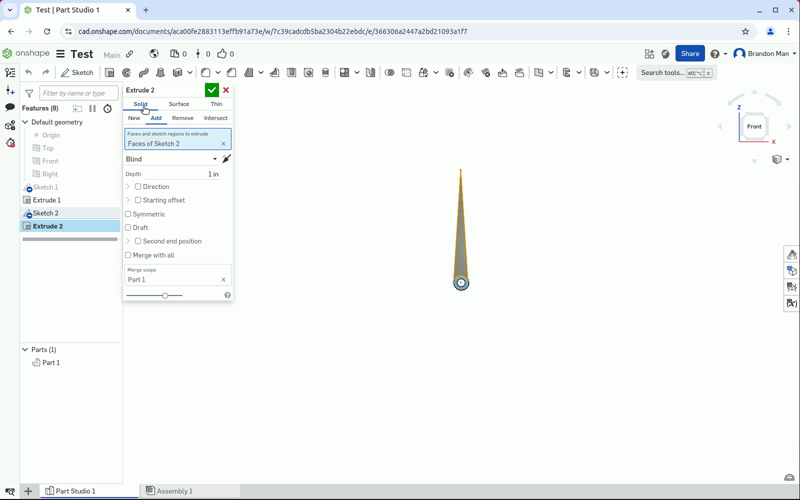
click(143, 106)
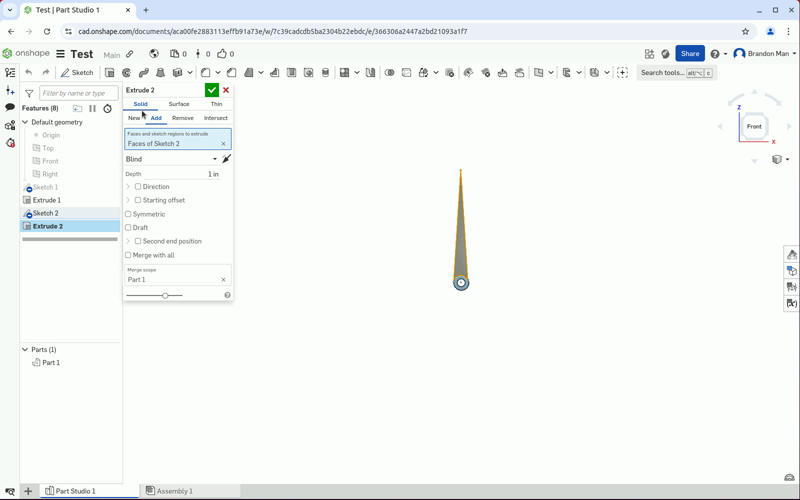
mouse_move(137, 120)
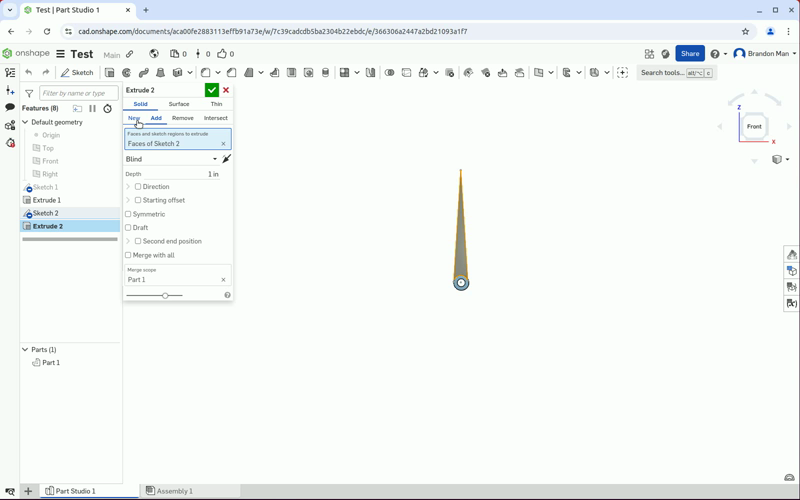
click(137, 120)
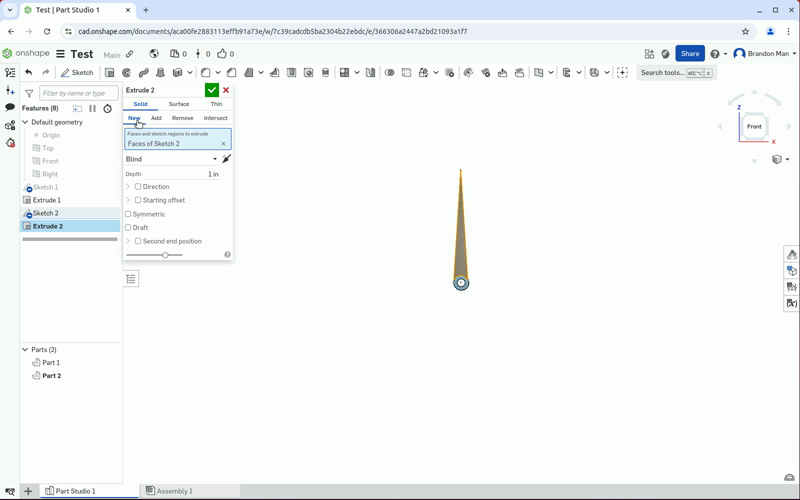
key(tab, 4)
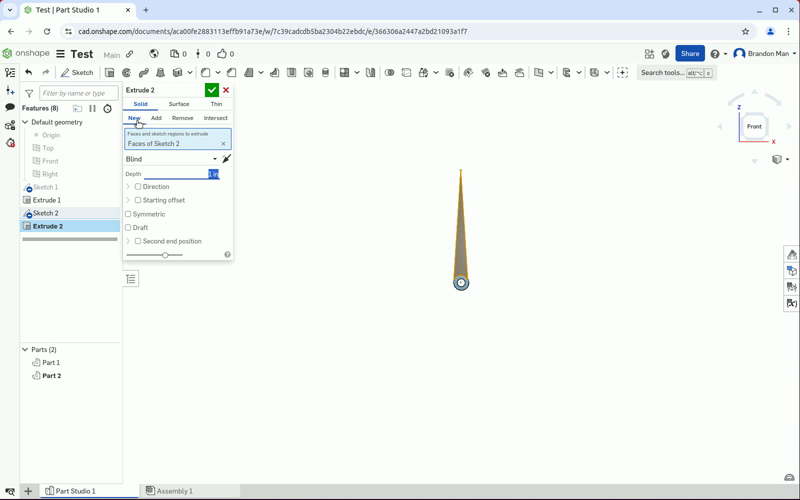
text(1.444)
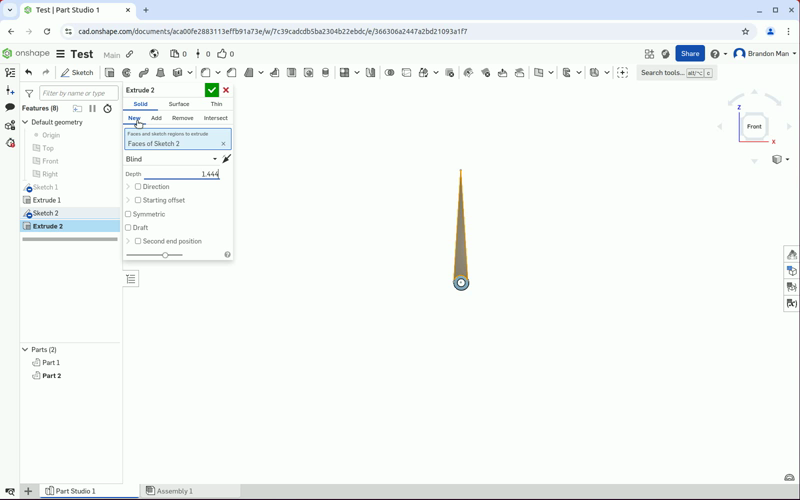
key(tab, 3)
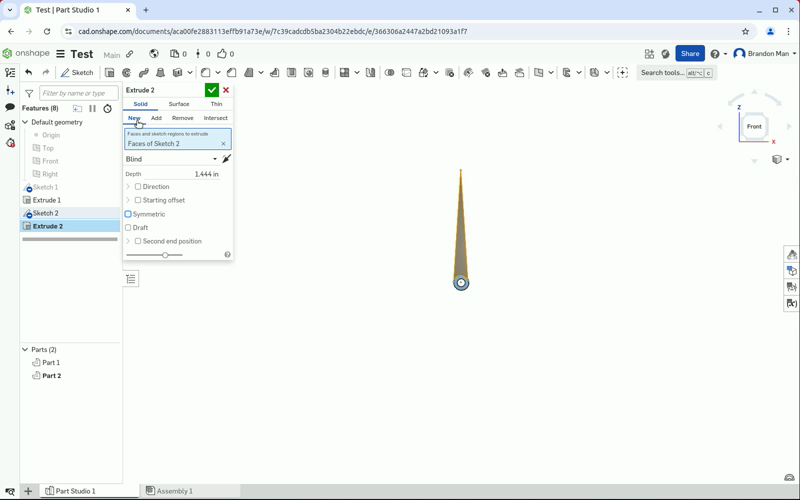
key(space)
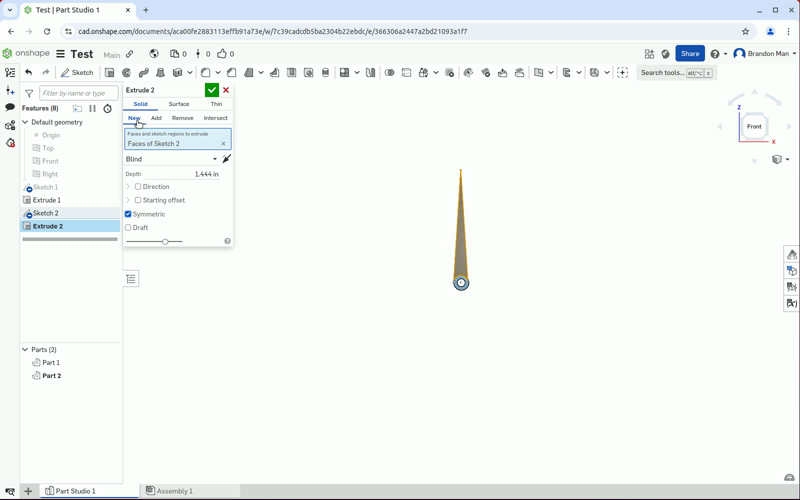
key(enter)
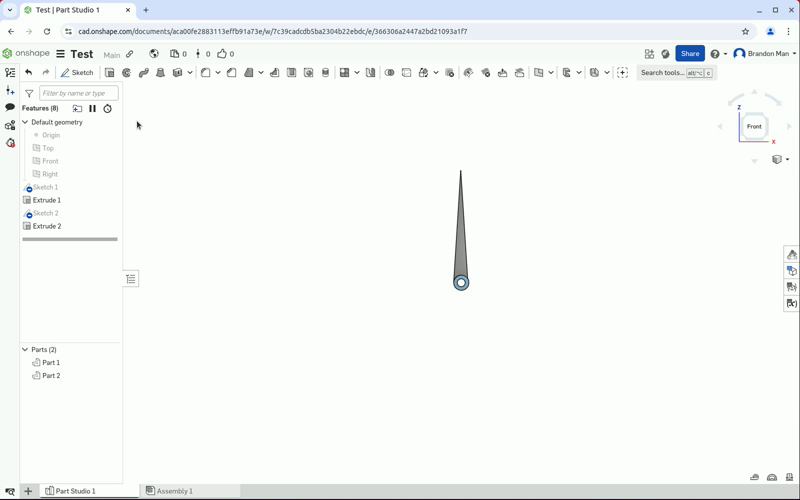
key(shift+h)
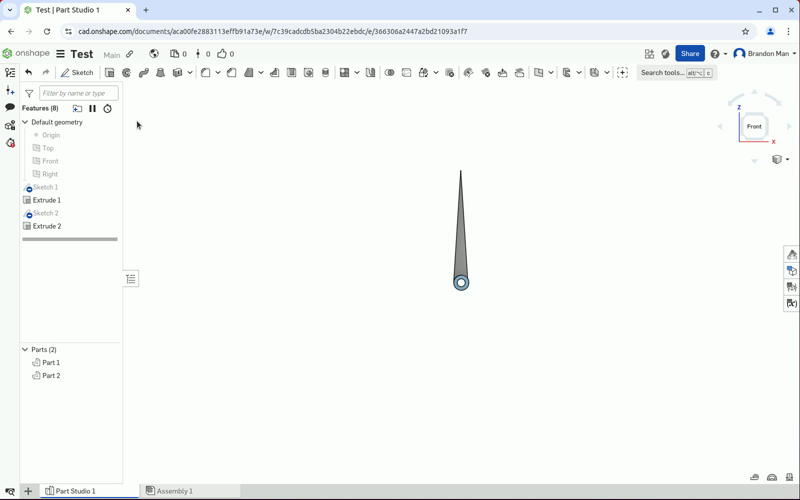
key(shift+h)
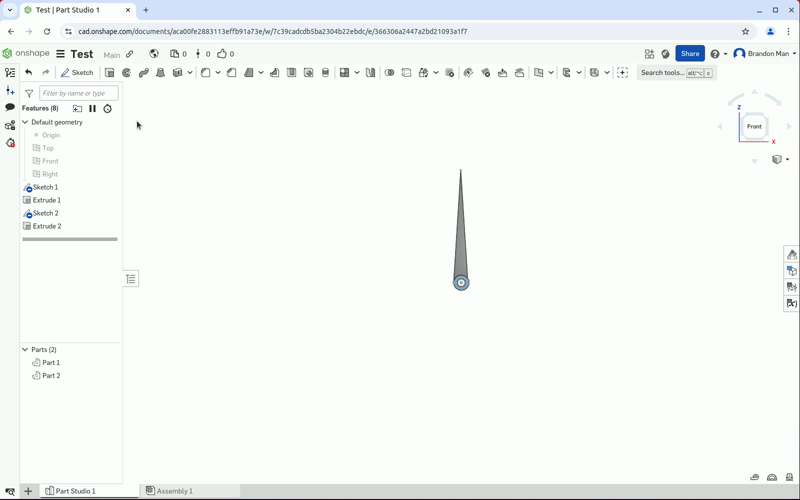
key(shift+7)
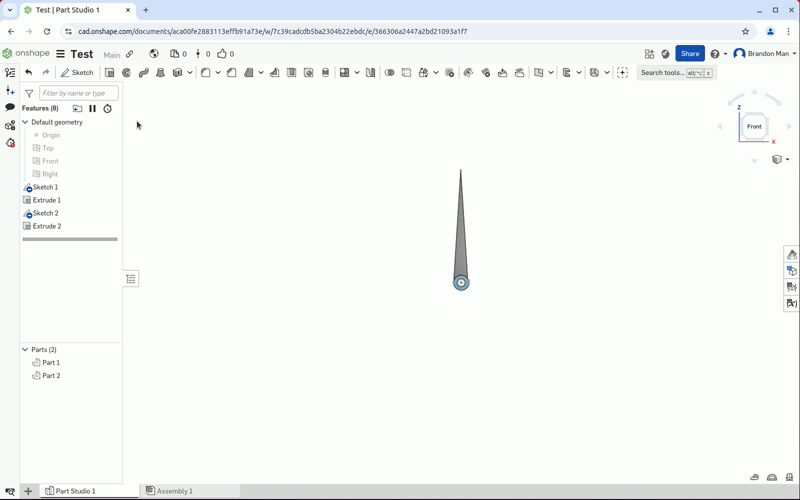
key(left, 2)
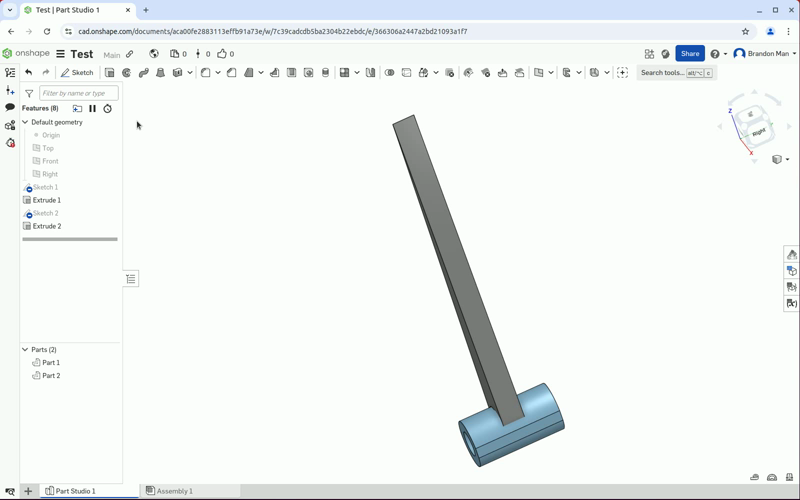
key(down, 2)
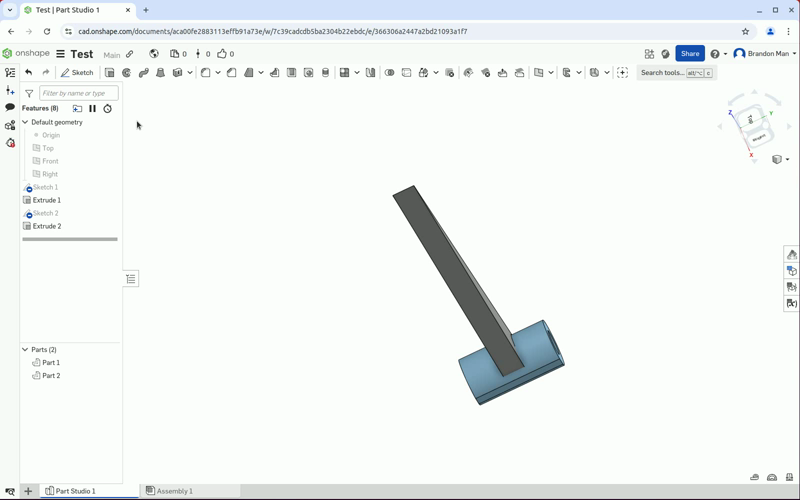
key(up, 2)
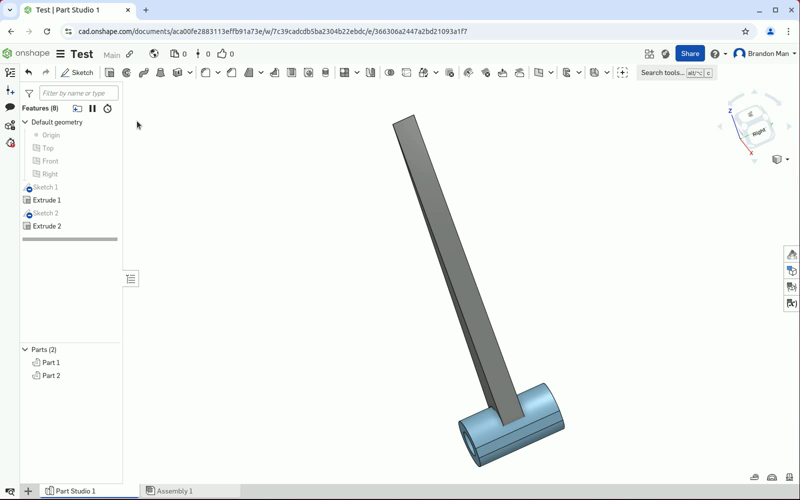
key(right, 2)
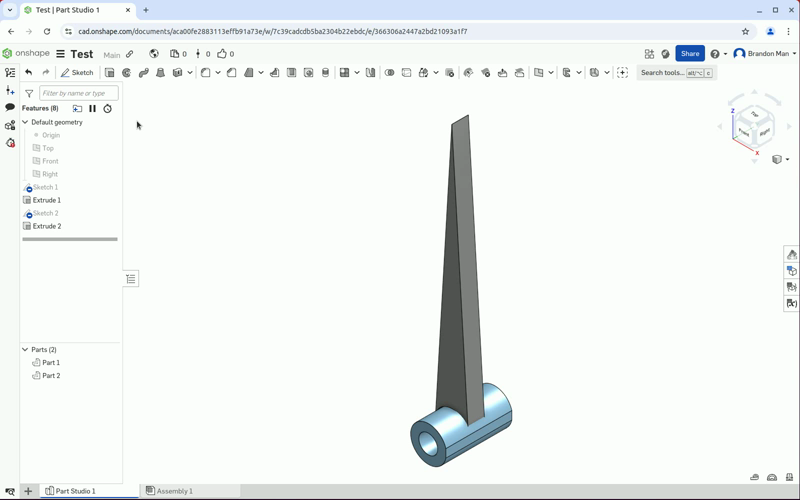
mouse_move(73, 189)
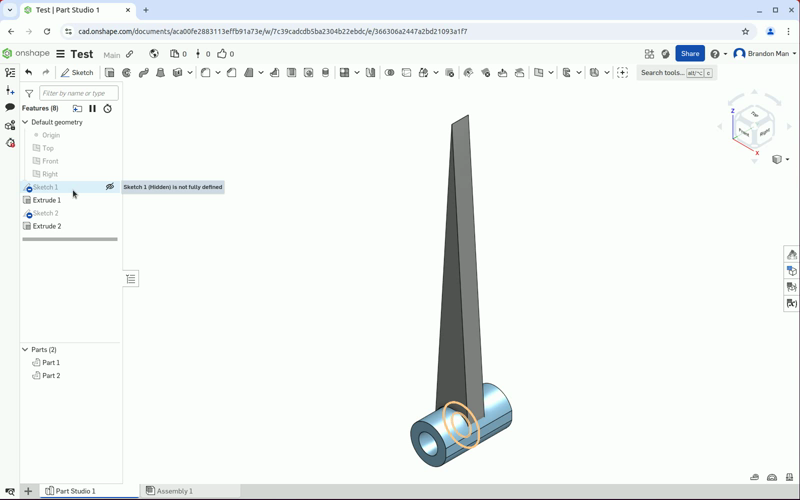
click(73, 189)